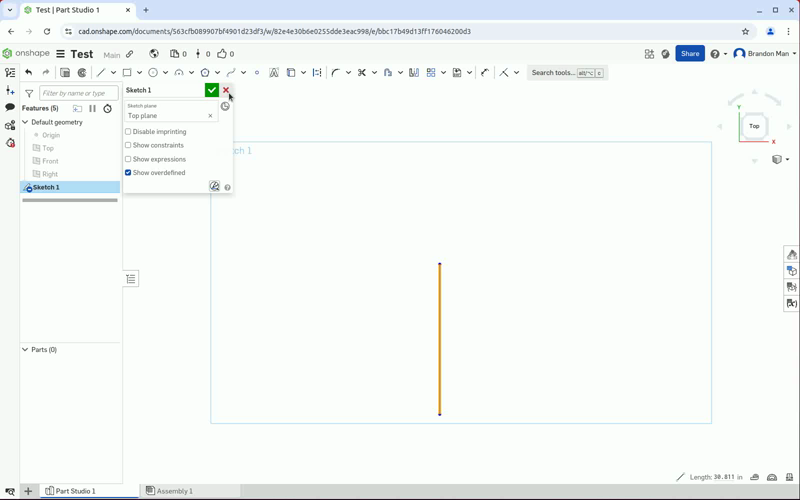
key(shift+h)
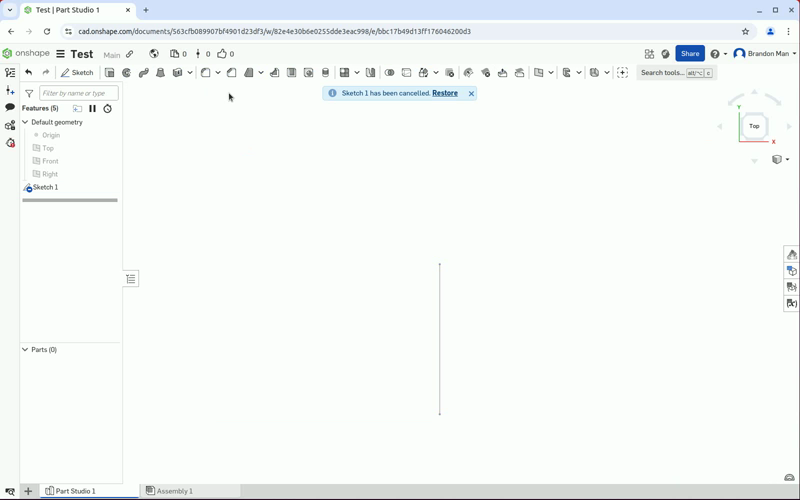
key(shift+s)
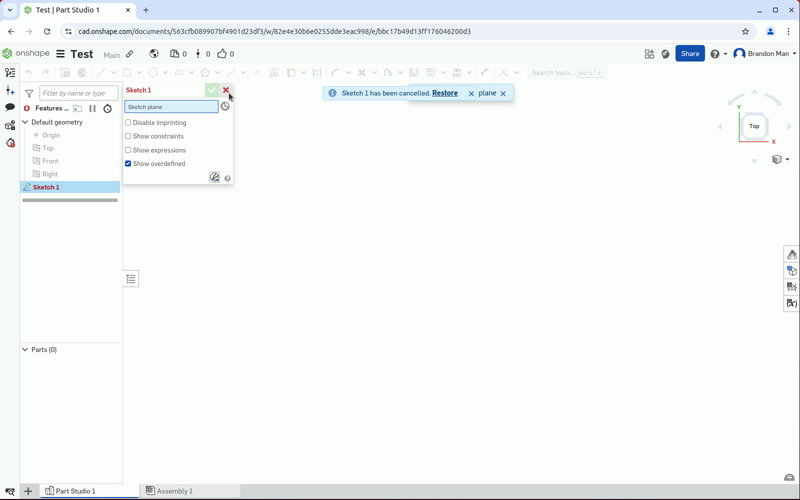
mouse_move(73, 150)
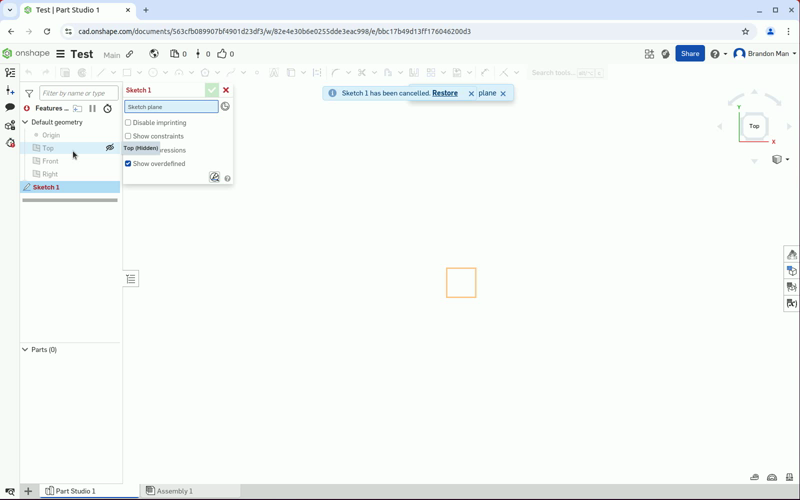
click(73, 150)
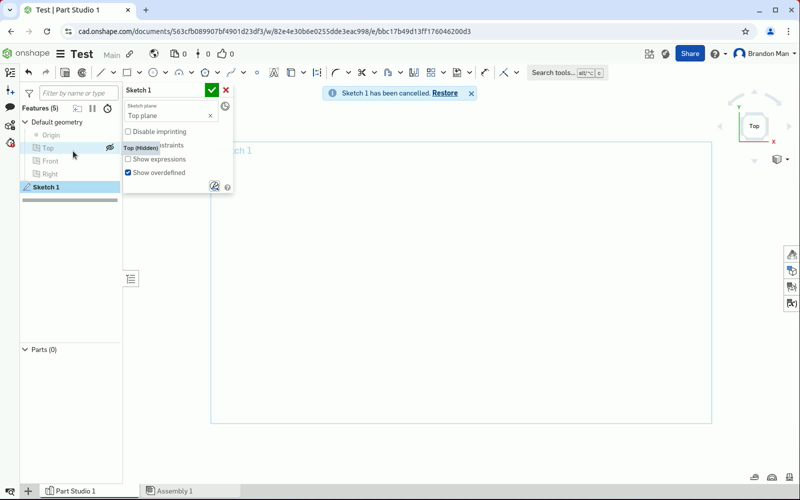
mouse_move(73, 352)
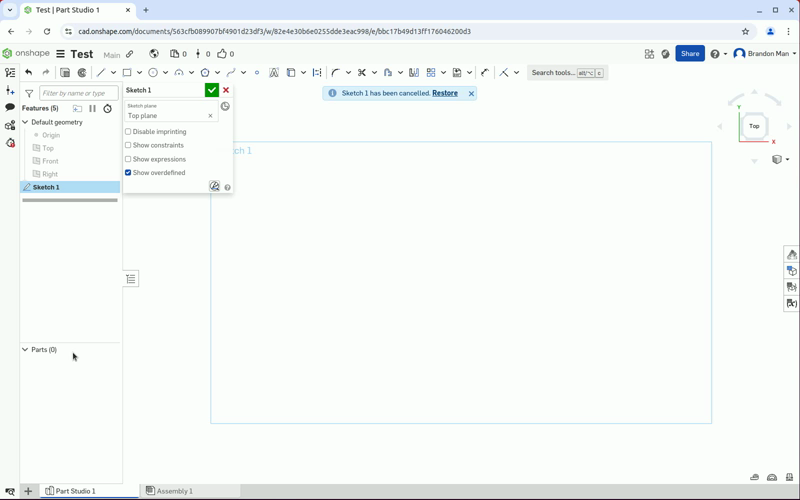
key(y)
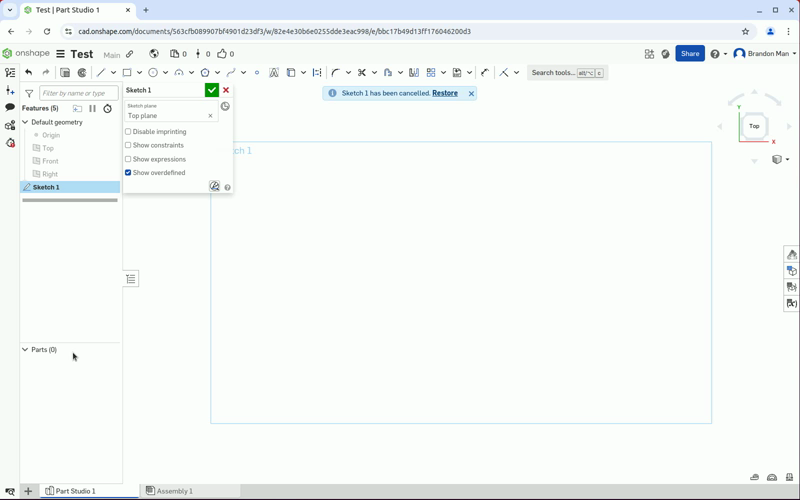
key(l)
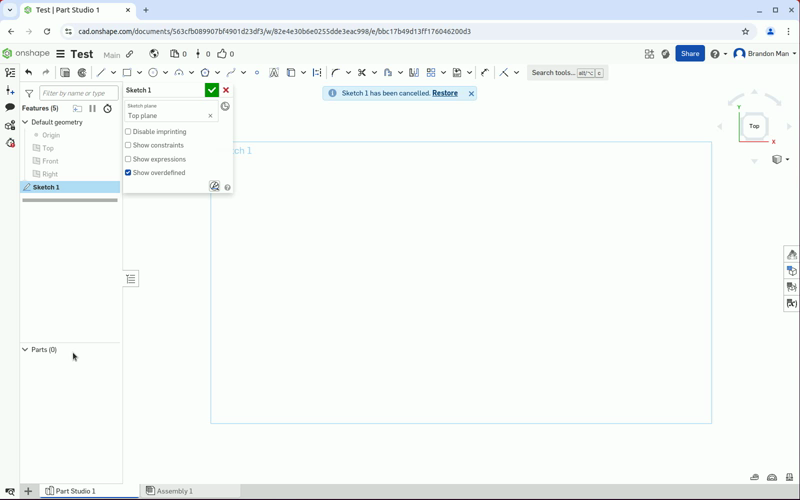
key_down(shift)
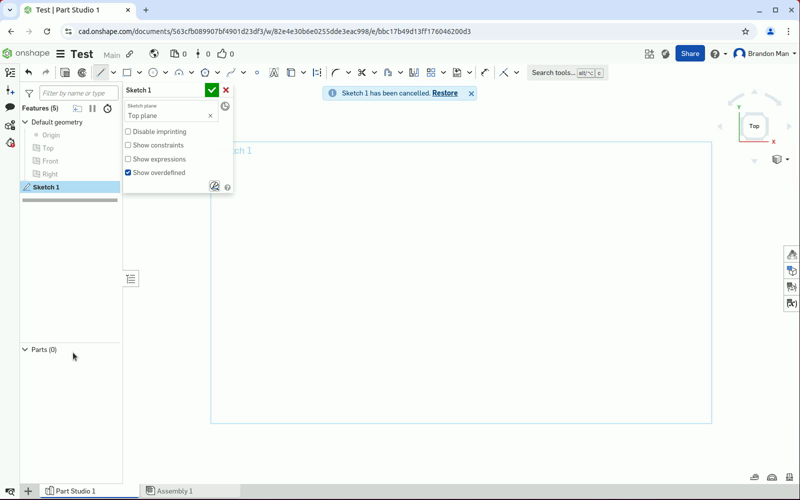
mouse_move(348, 325)
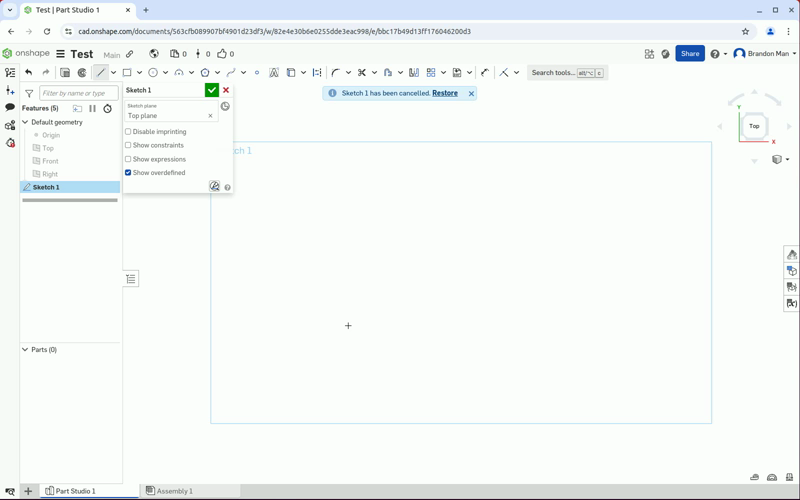
click(348, 325)
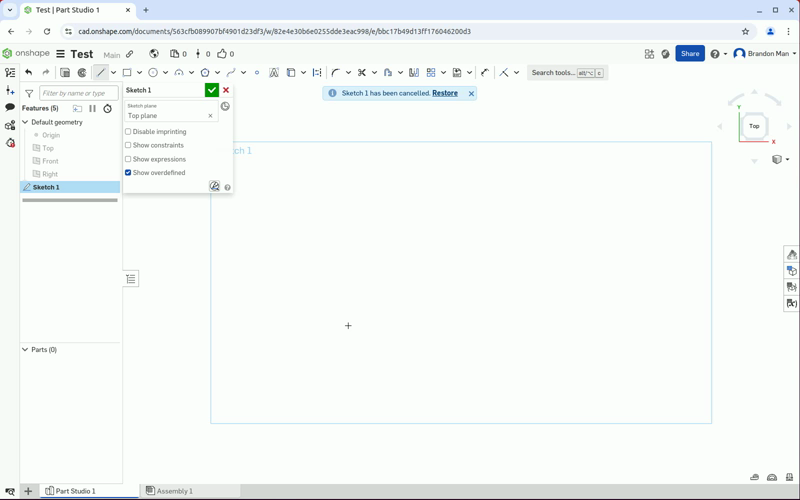
key_up(shift)
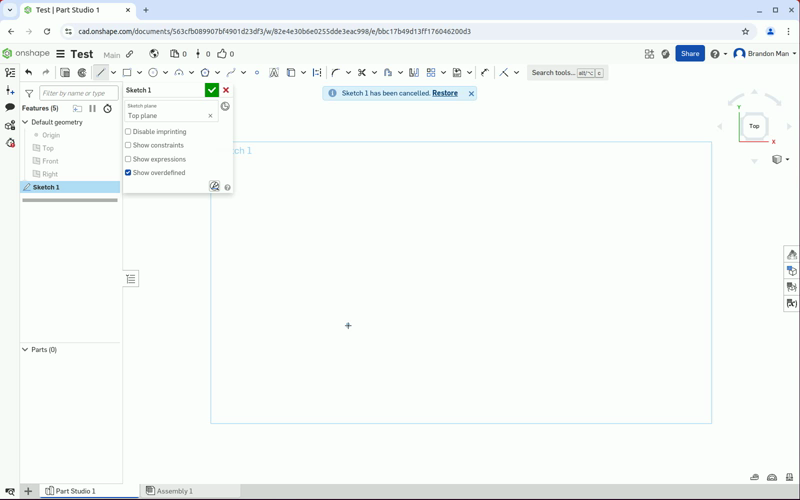
key_down(shift)
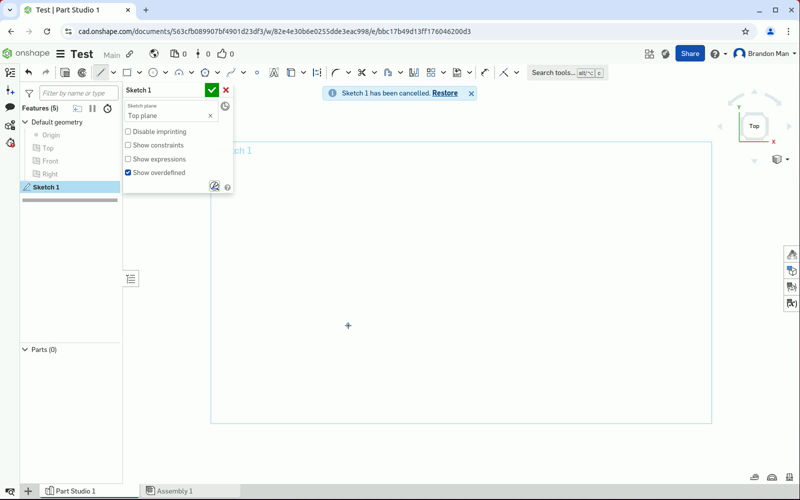
mouse_move(572, 325)
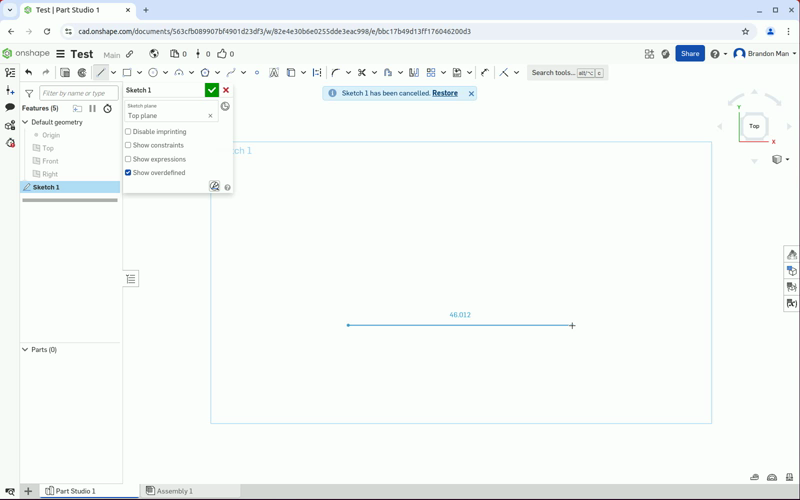
click(572, 325)
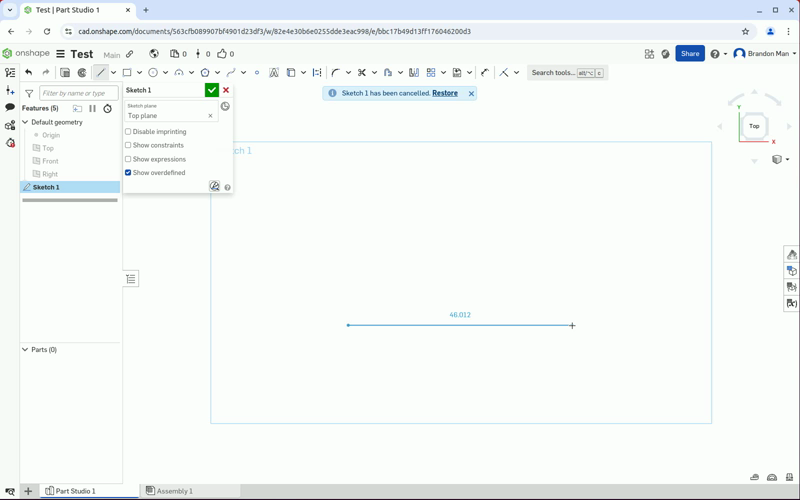
key_up(shift)
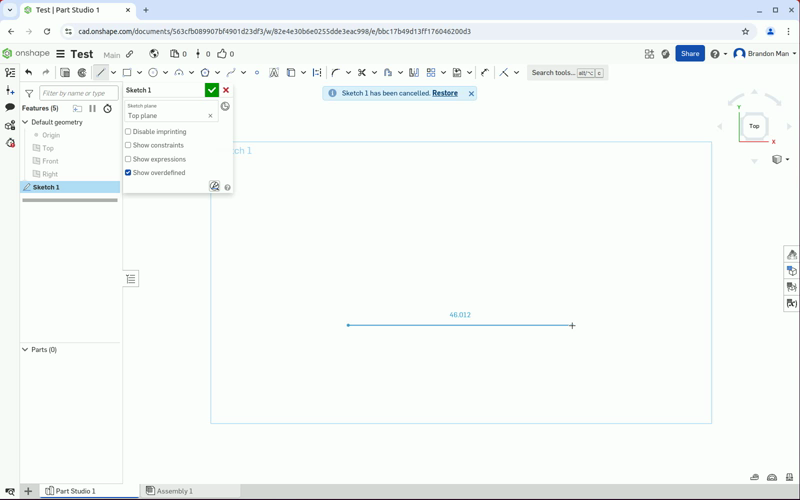
key_down(shift)
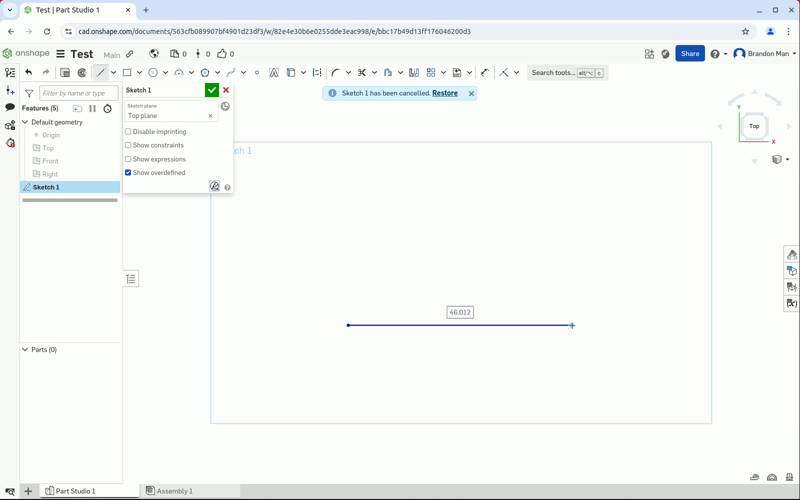
mouse_move(572, 240)
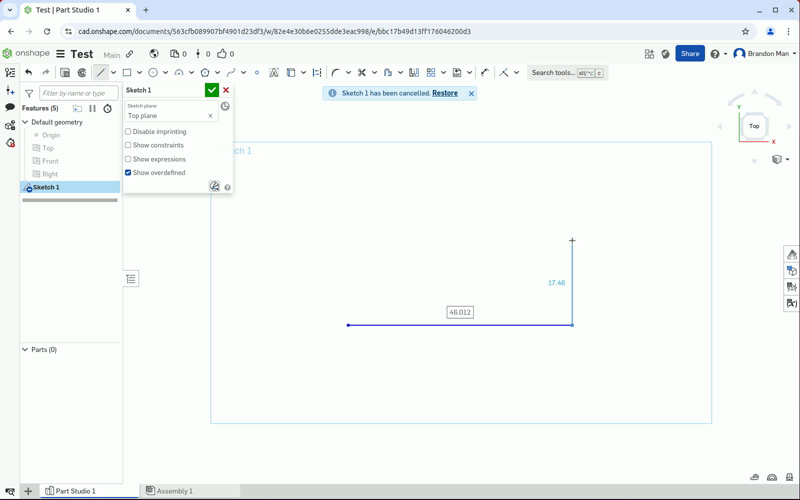
click(572, 240)
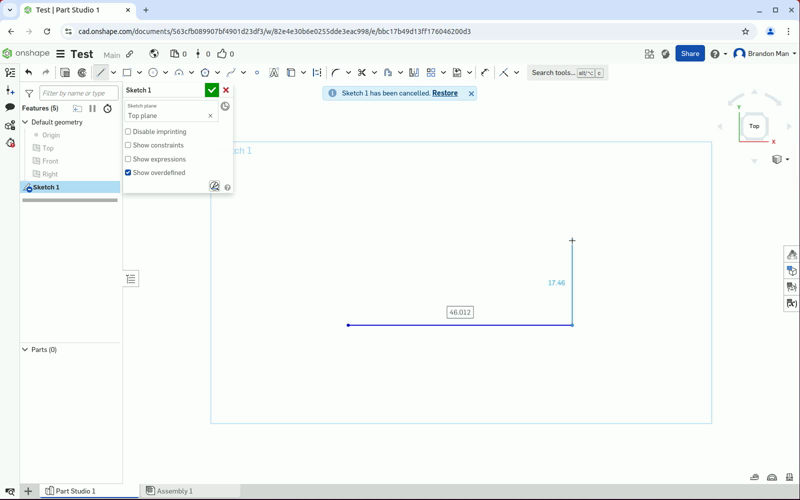
key_up(shift)
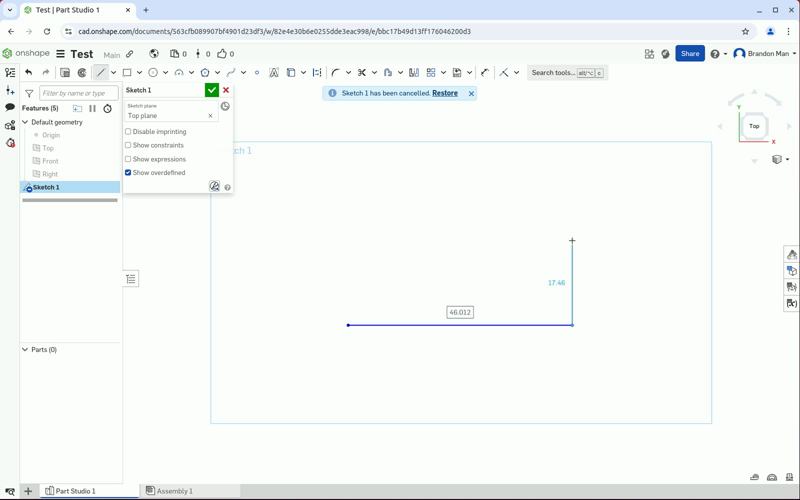
key_down(shift)
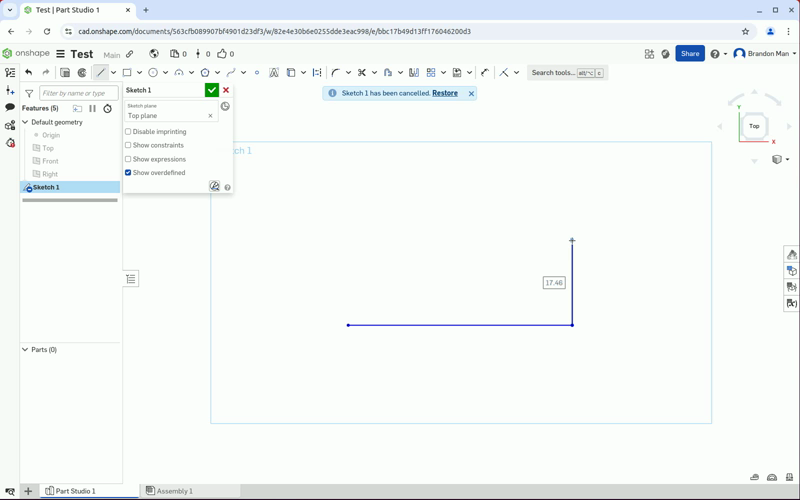
mouse_move(348, 240)
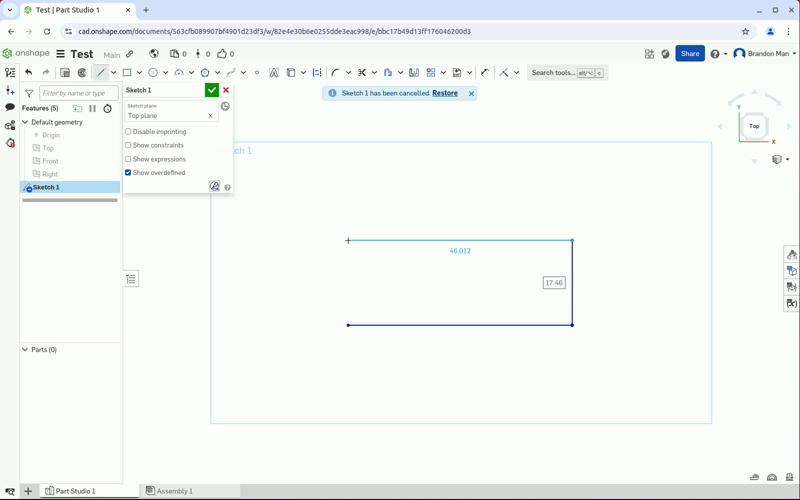
click(348, 240)
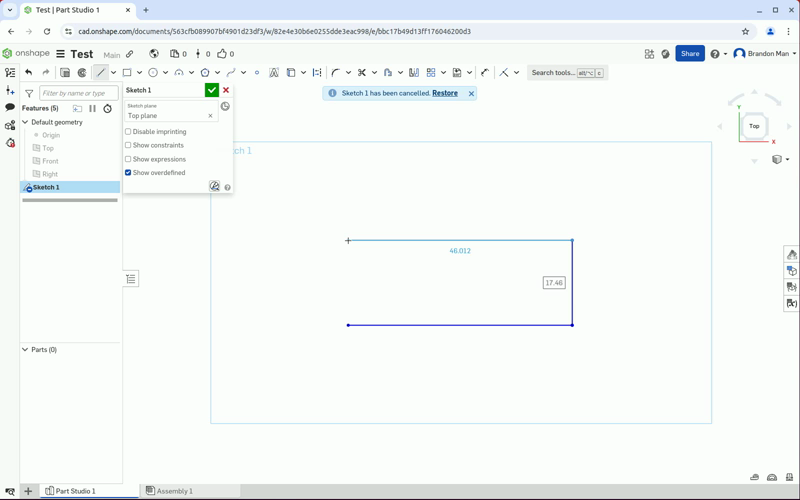
key_up(shift)
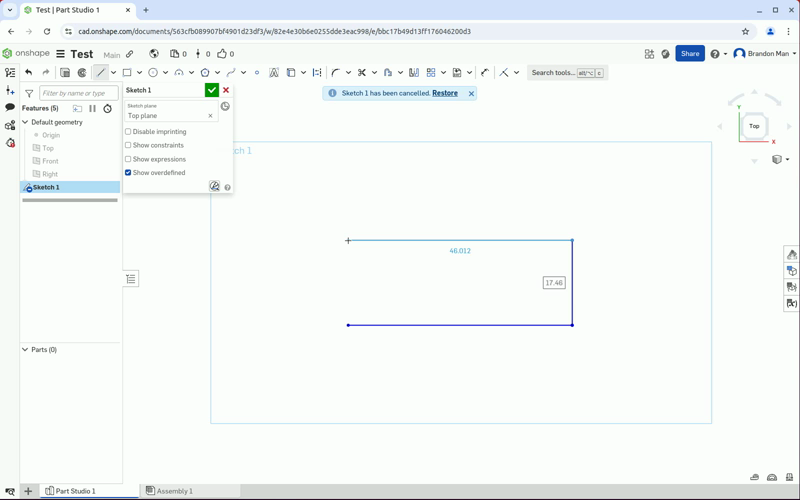
key_down(shift)
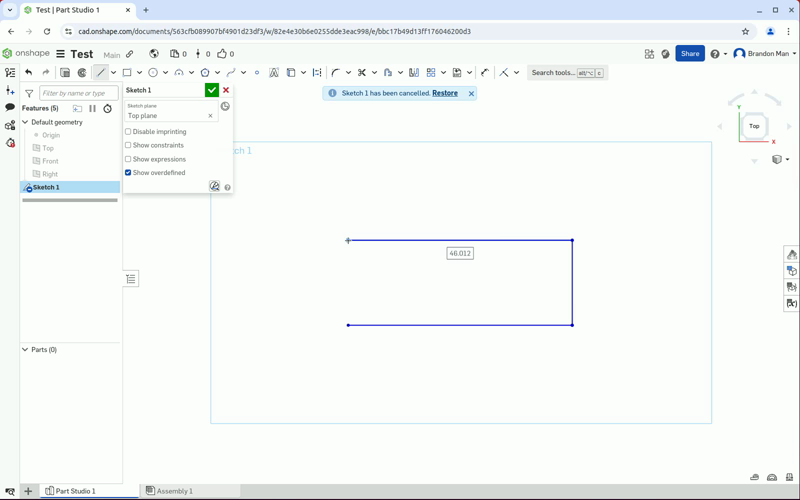
mouse_move(348, 325)
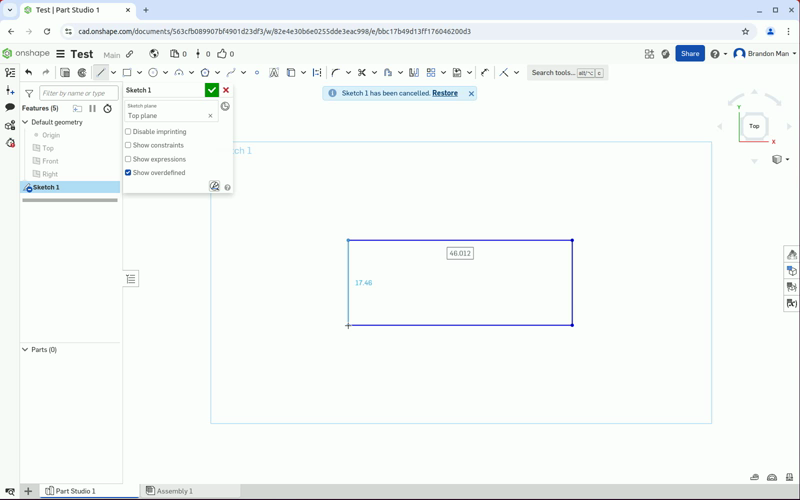
key_up(shift)
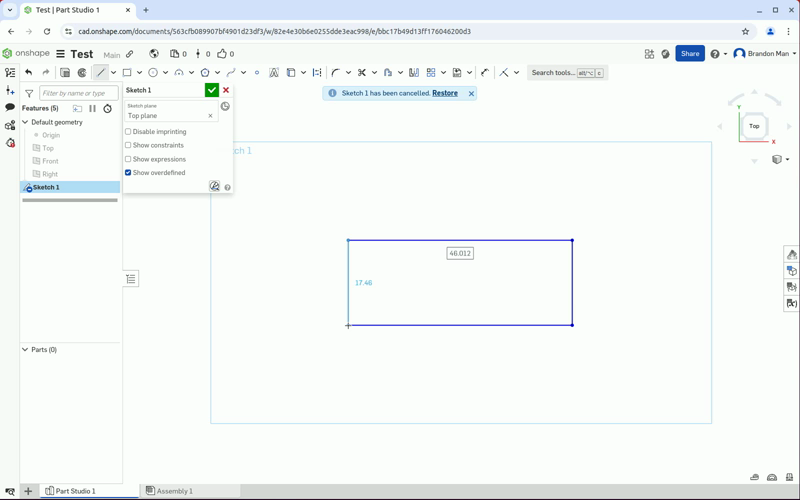
click(348, 325)
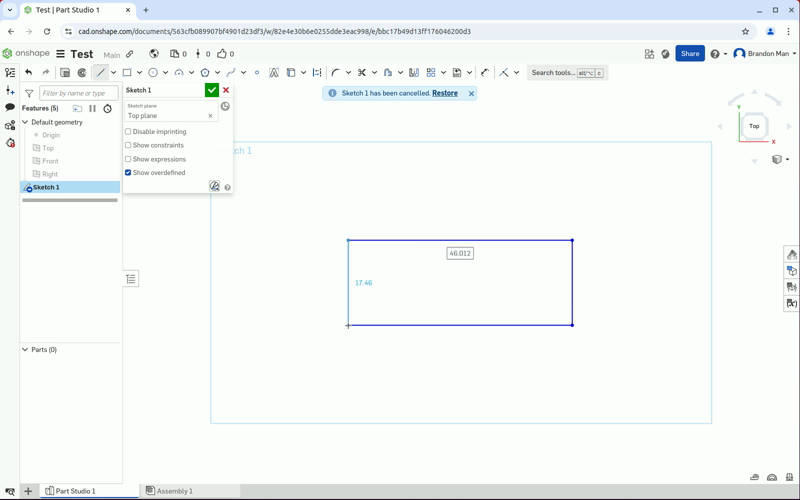
key(esc)
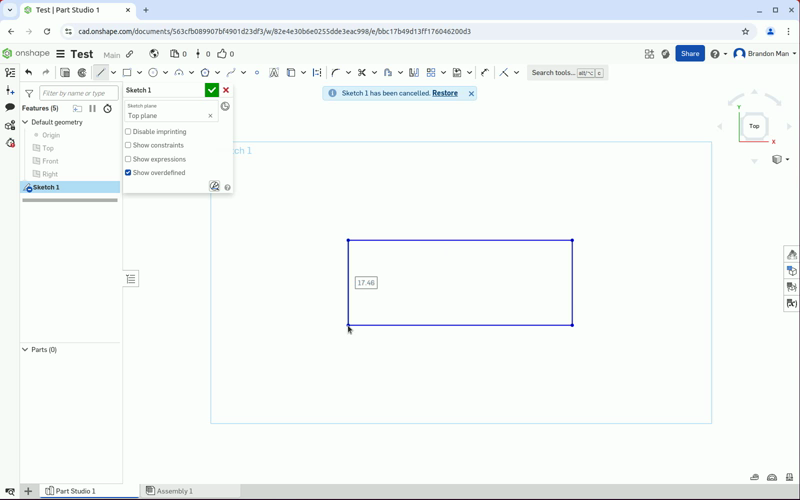
key(l)
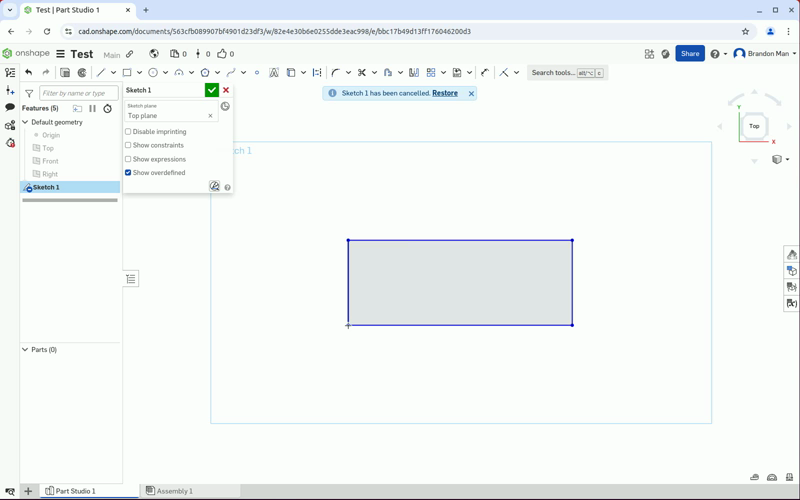
key_down(shift)
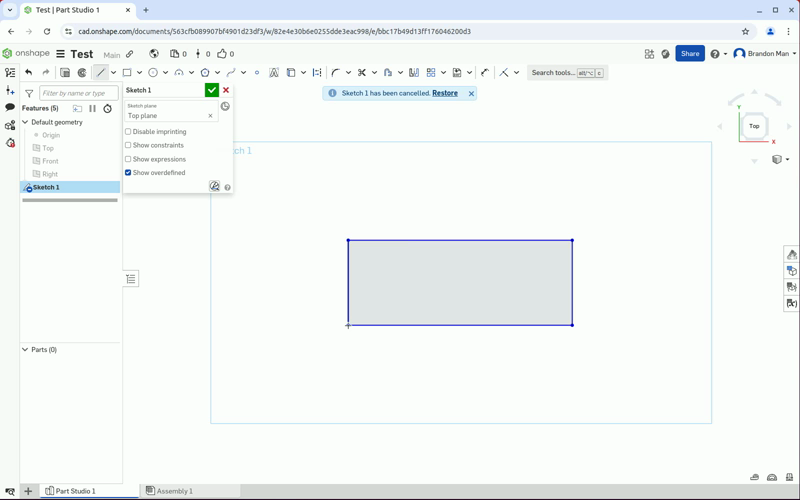
mouse_move(426, 303)
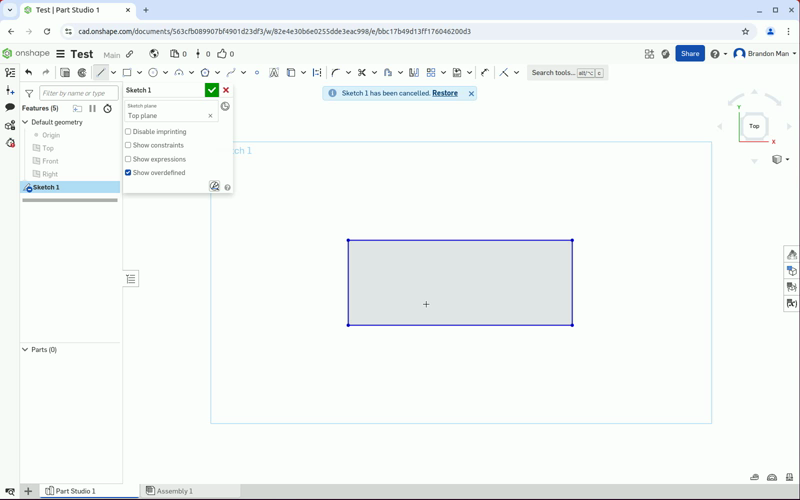
click(426, 303)
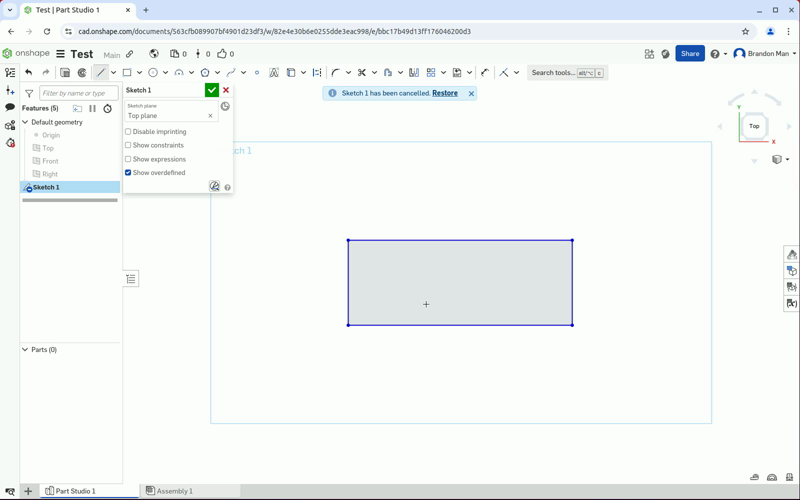
key_up(shift)
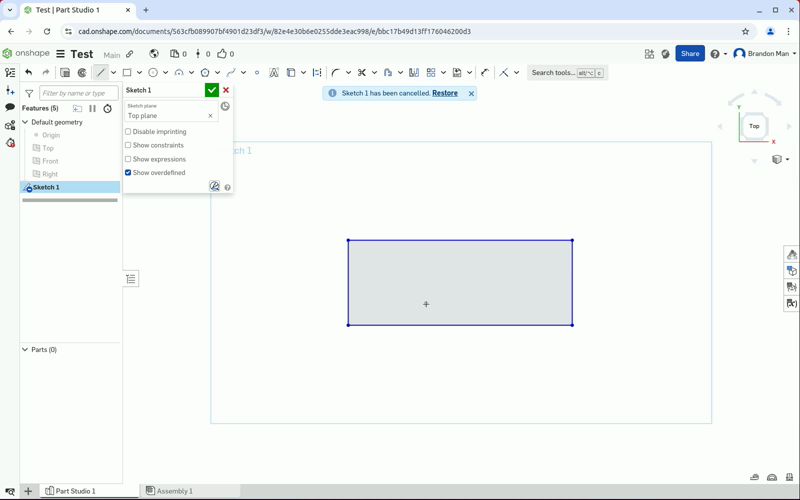
key_down(shift)
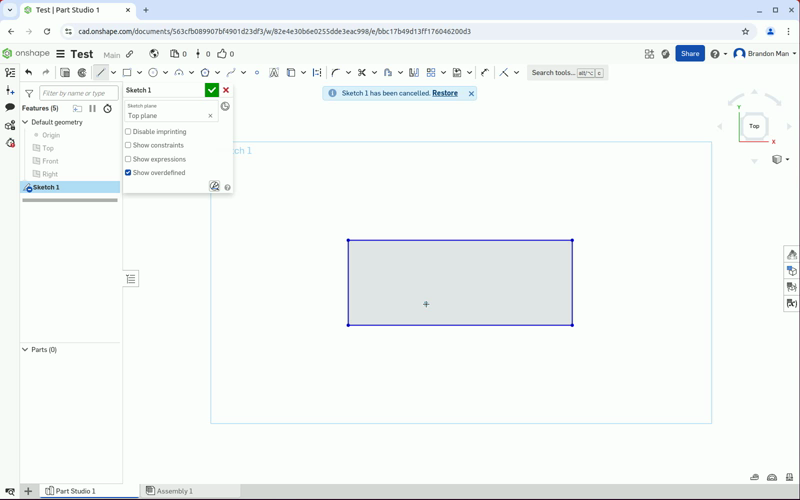
mouse_move(494, 303)
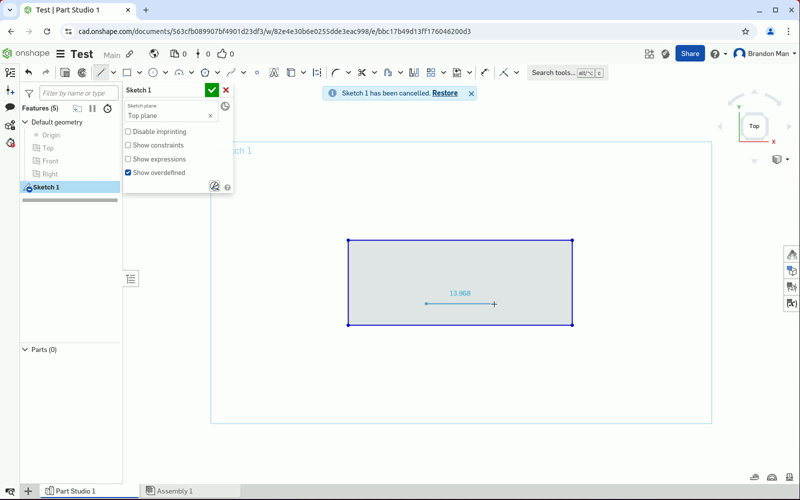
click(494, 303)
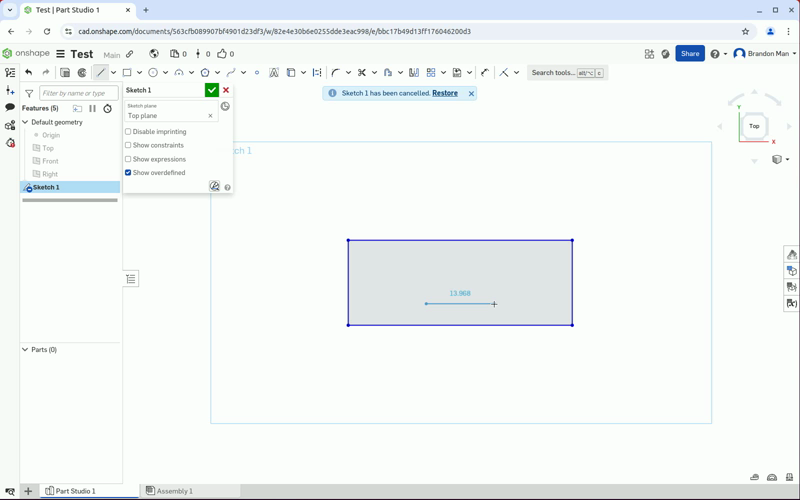
key_up(shift)
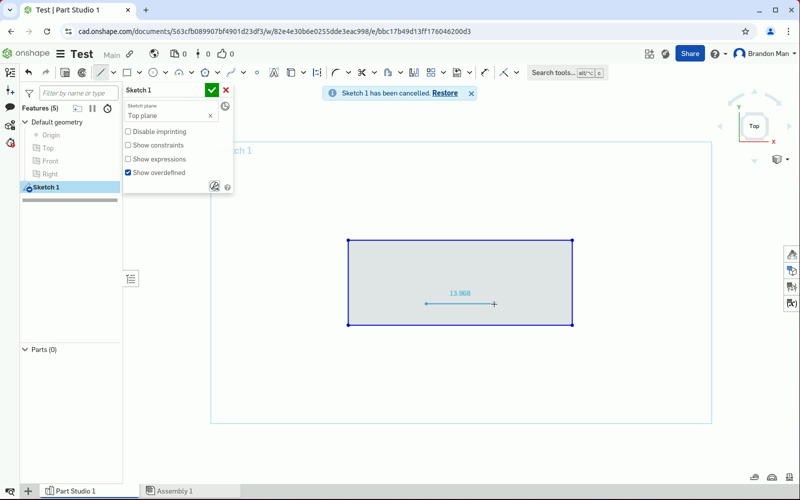
key_down(shift)
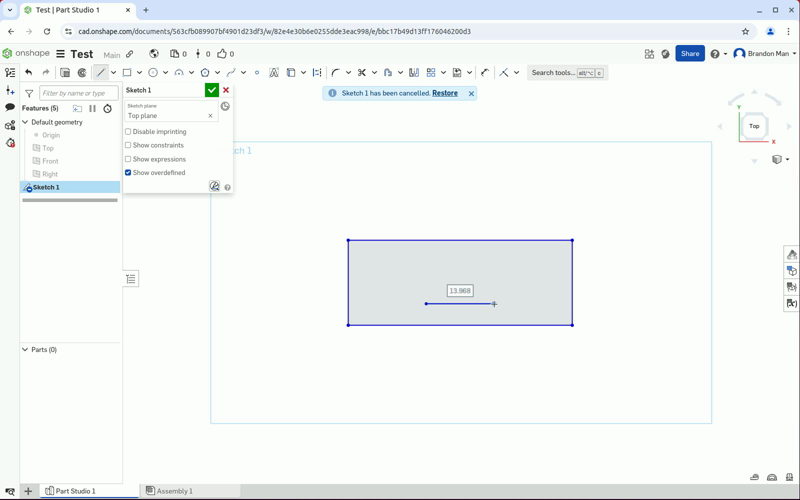
mouse_move(524, 303)
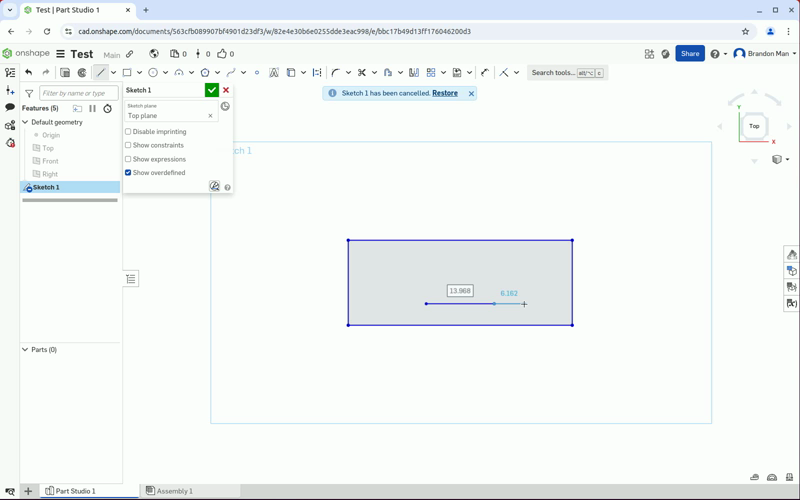
mouse_move(494, 261)
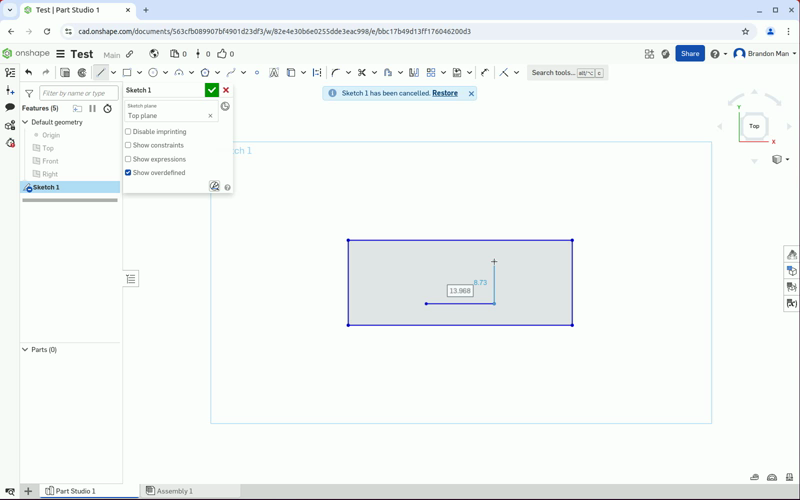
click(494, 261)
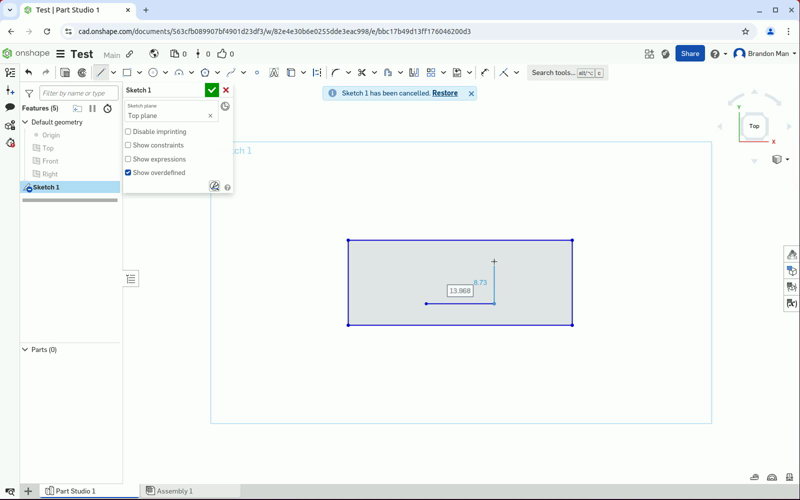
key_up(shift)
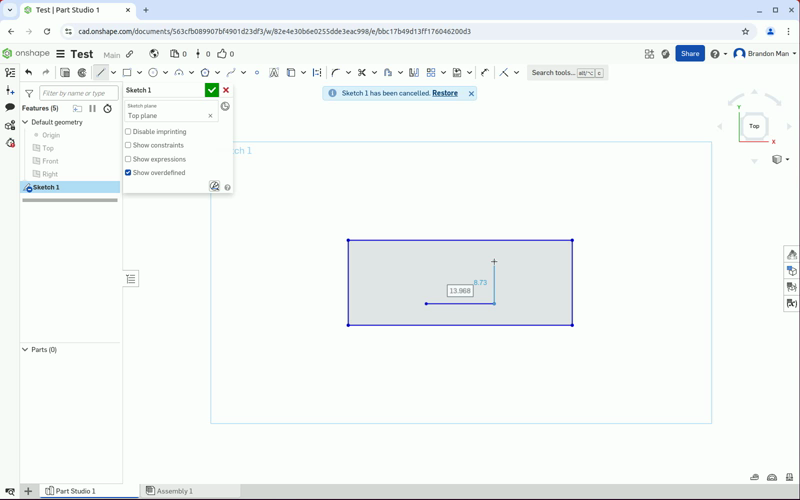
key_down(shift)
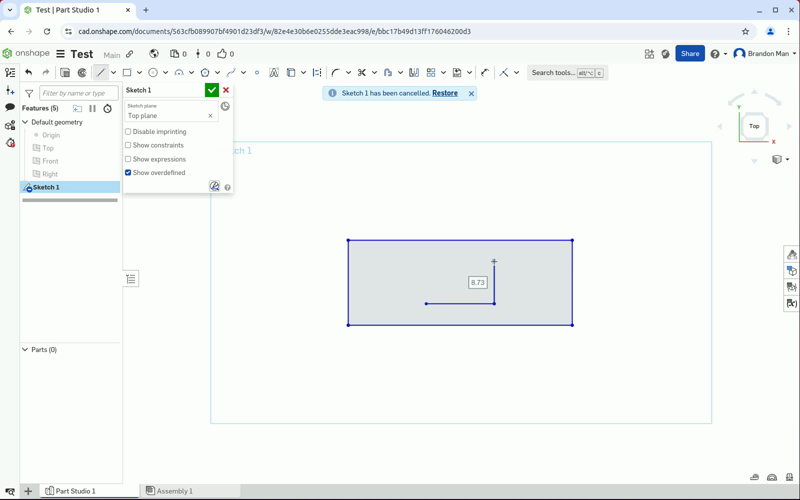
mouse_move(426, 261)
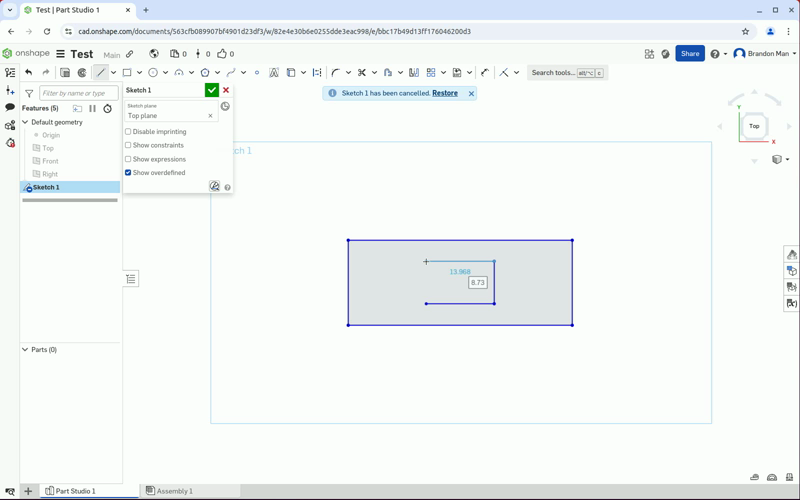
click(426, 261)
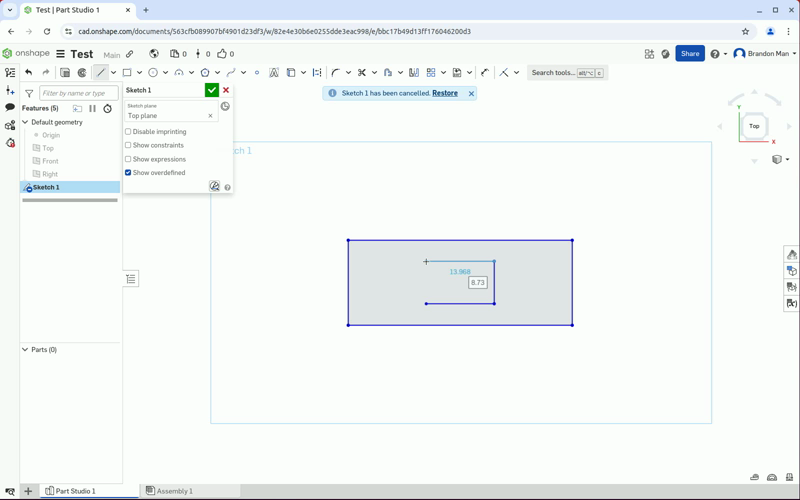
key_up(shift)
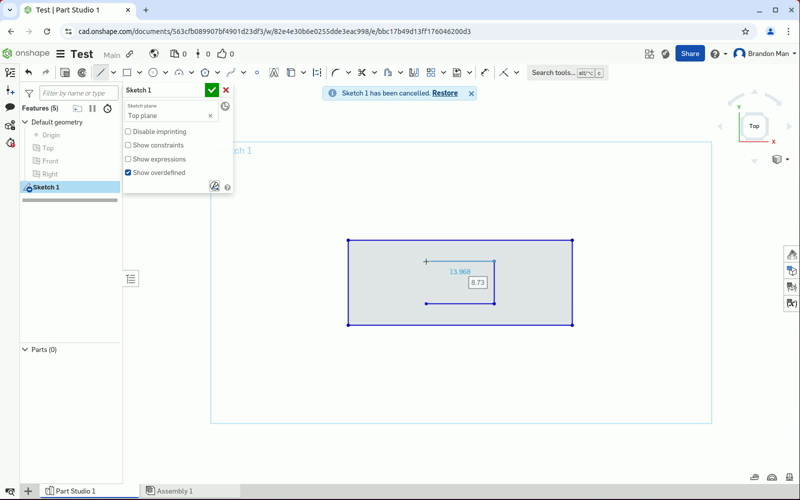
mouse_move(456, 261)
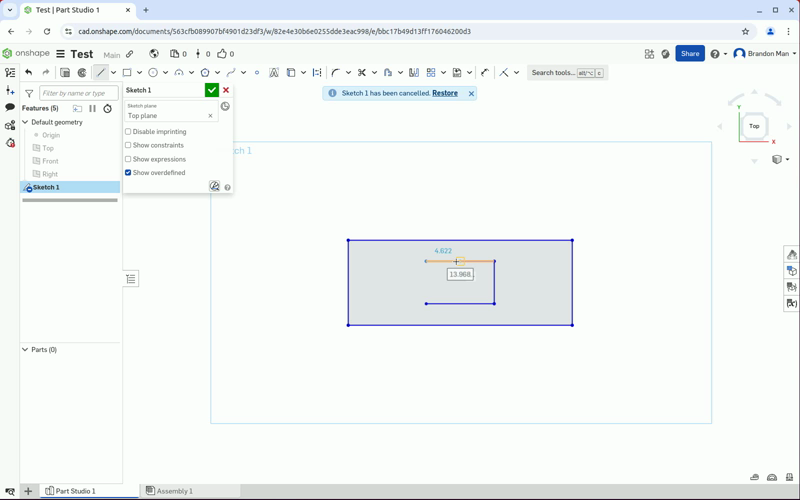
key_down(shift)
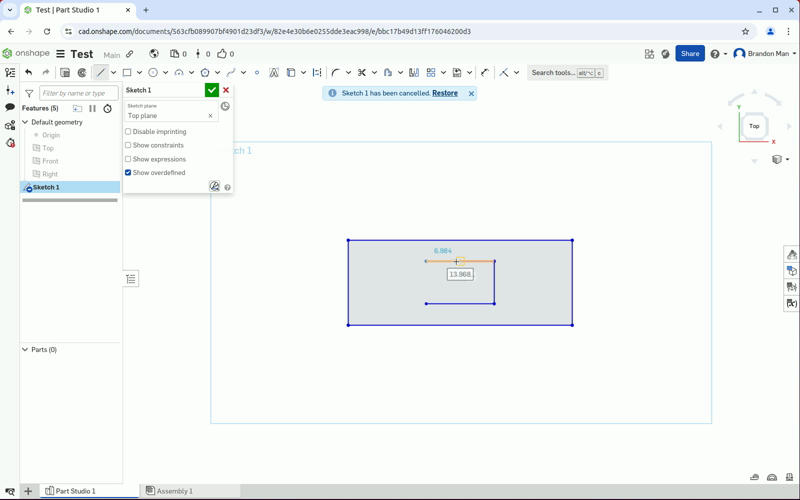
mouse_move(426, 303)
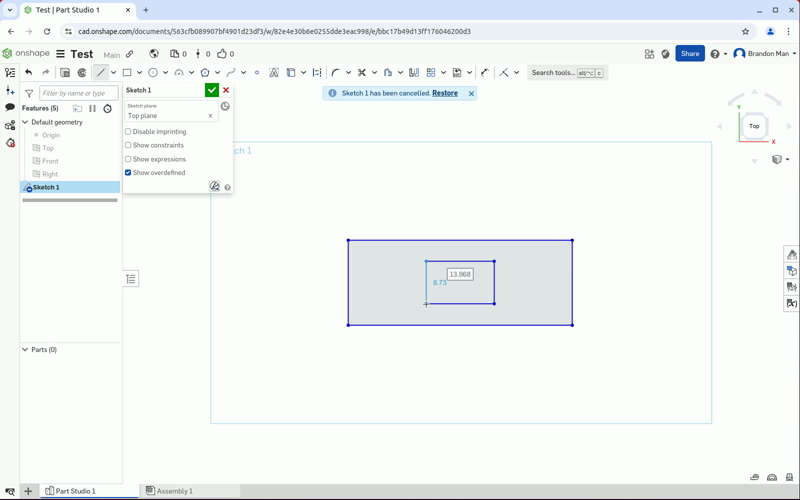
key_up(shift)
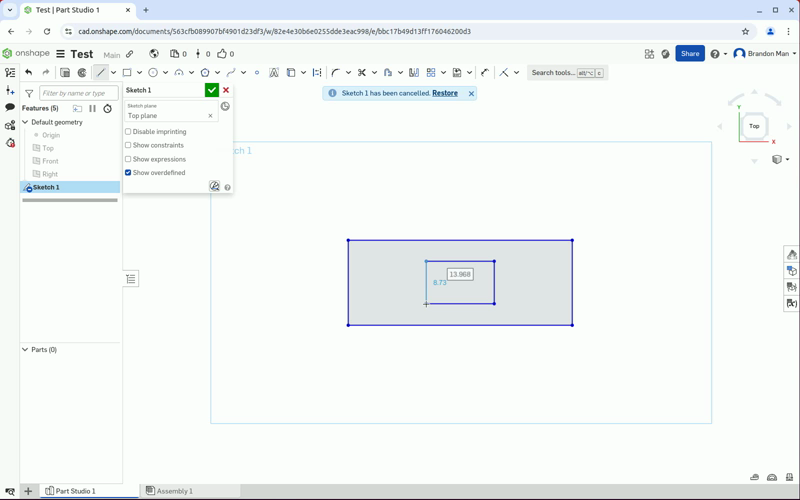
click(426, 303)
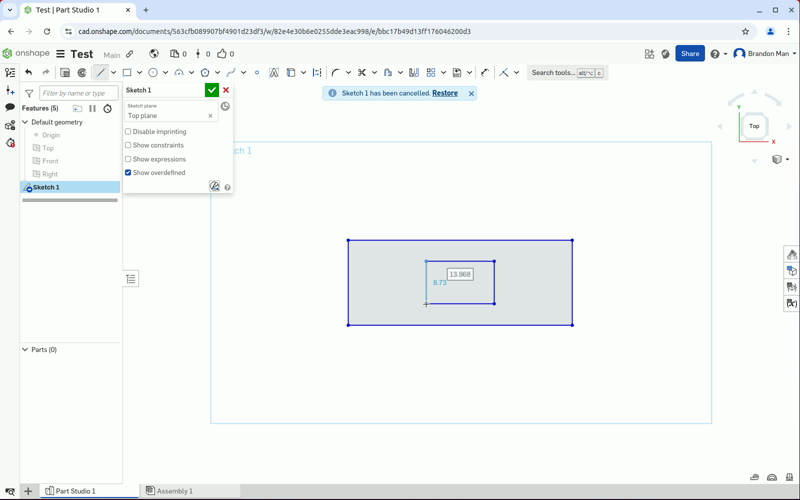
key(esc)
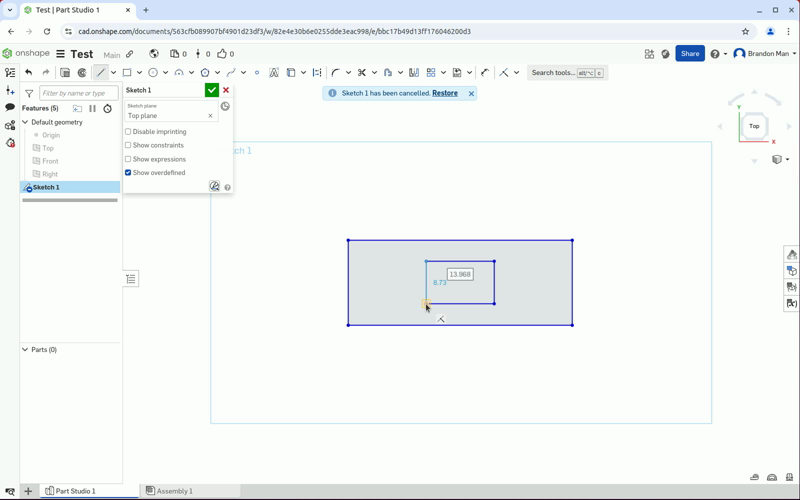
mouse_move(394, 292)
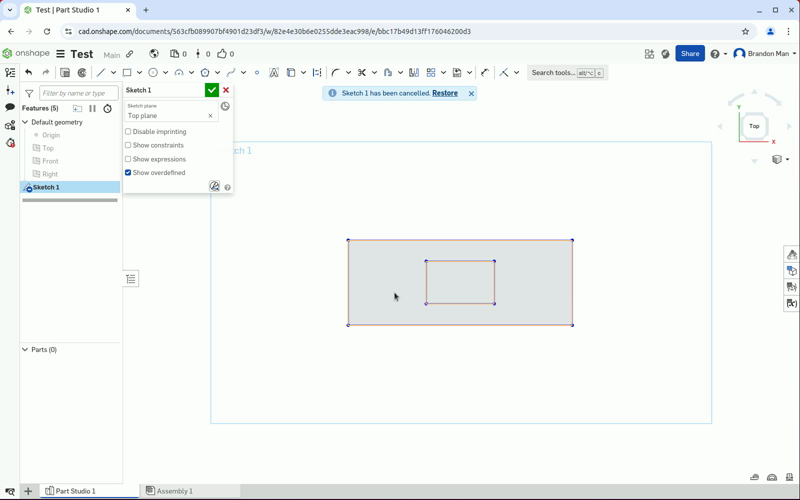
click(394, 292)
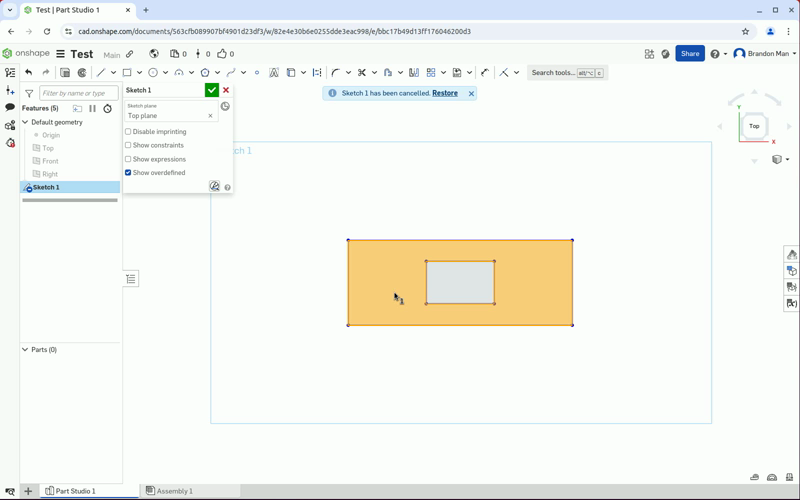
mouse_move(73, 352)
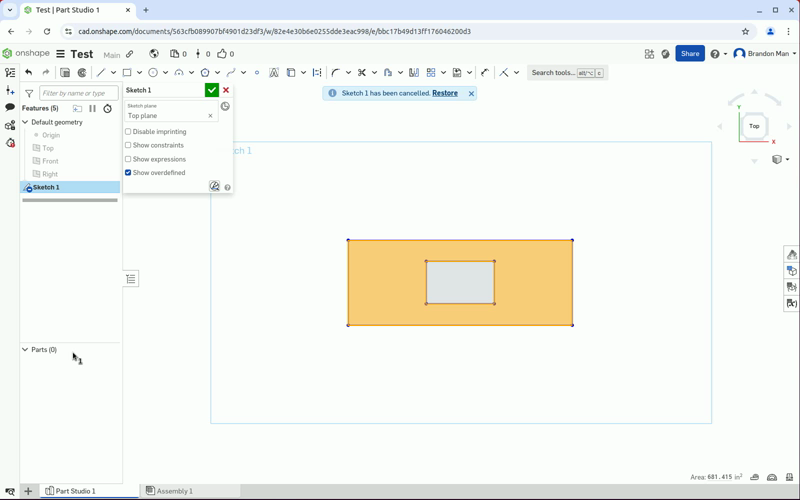
key(shift+y)
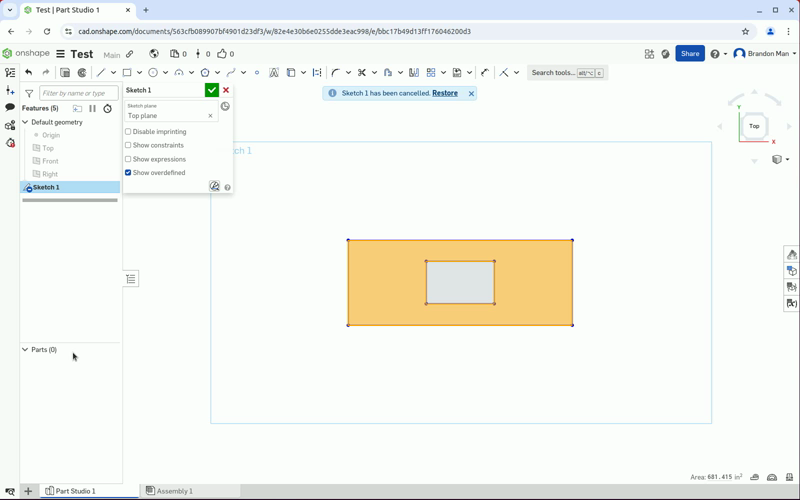
key(shift+e)
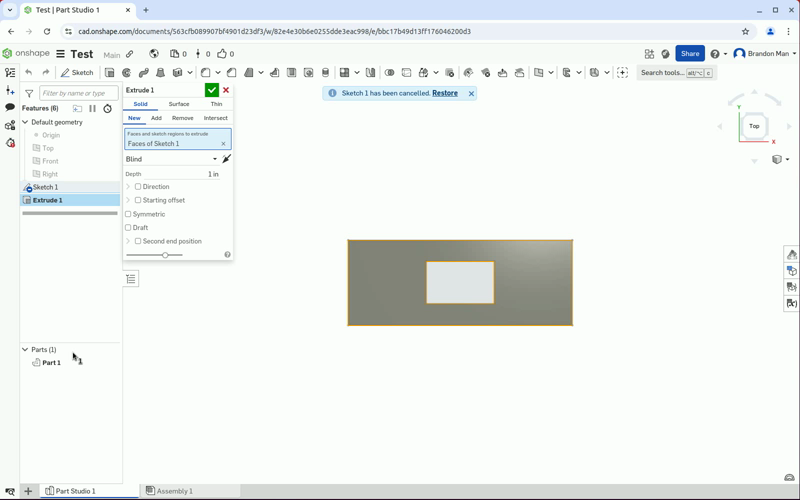
mouse_move(143, 106)
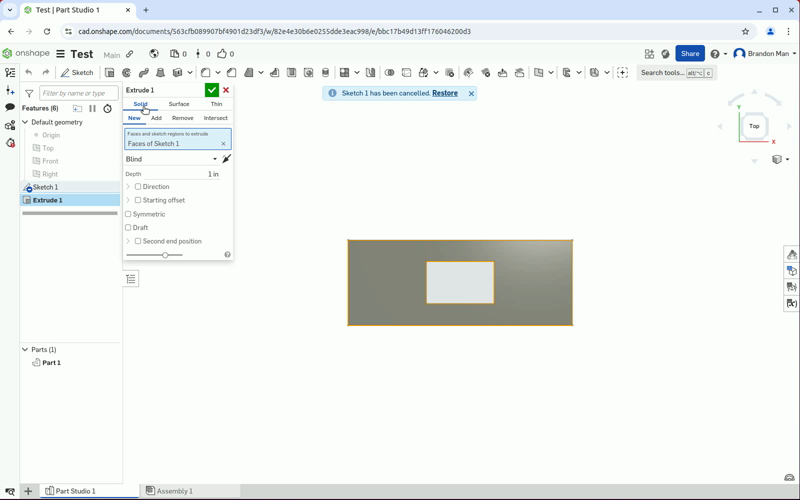
click(143, 106)
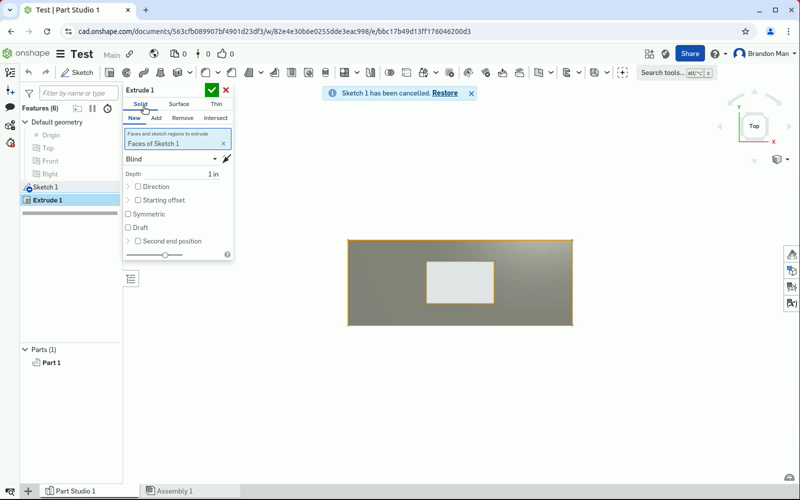
mouse_move(137, 120)
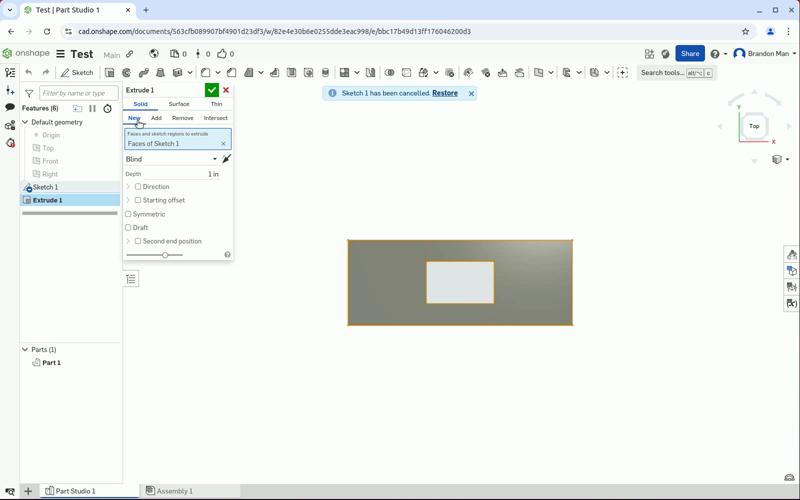
click(137, 120)
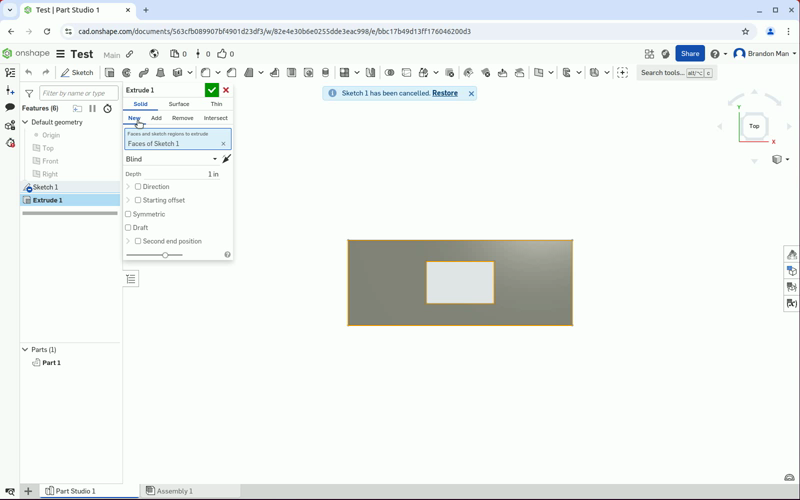
key(tab, 4)
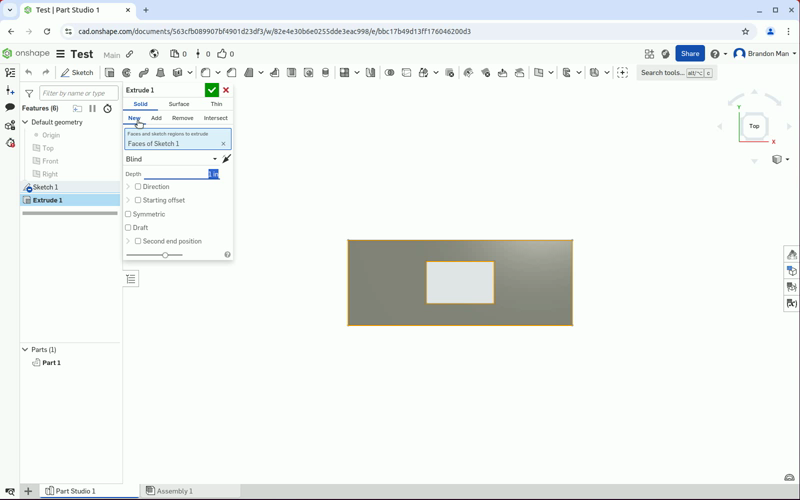
text(1.444)
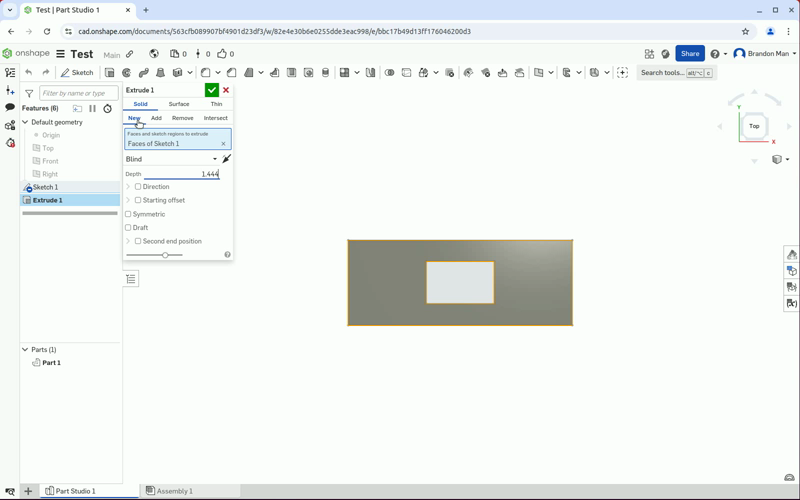
key(enter)
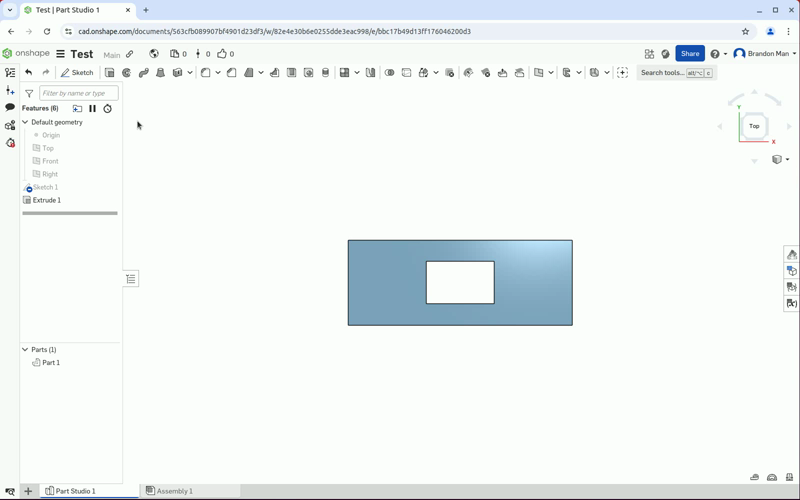
key(shift+h)
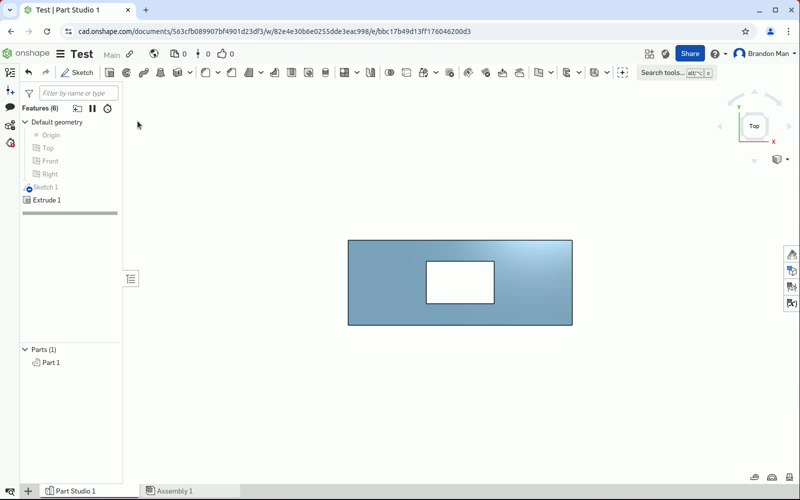
key(shift+h)
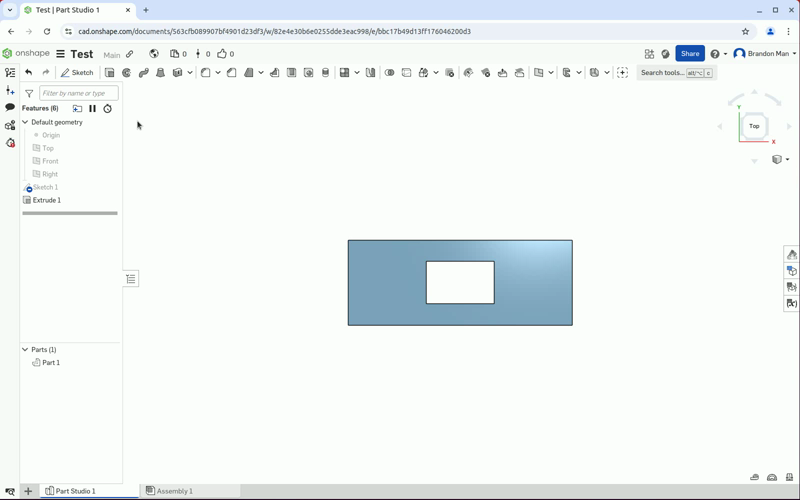
mouse_move(73, 189)
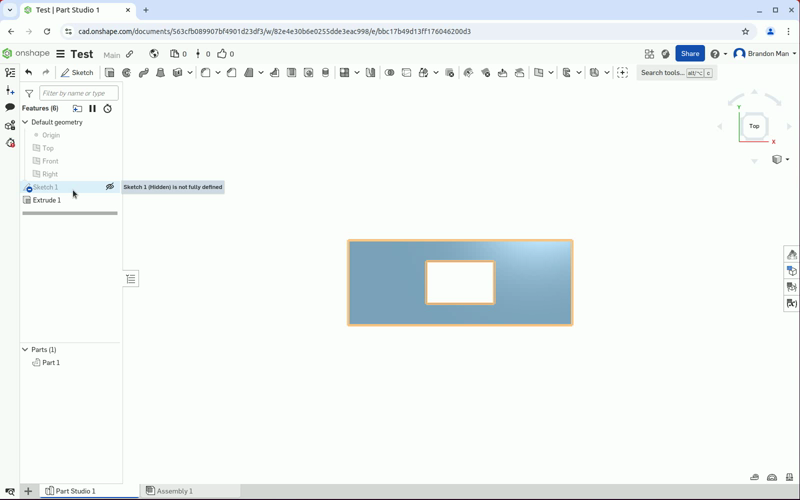
click(73, 189)
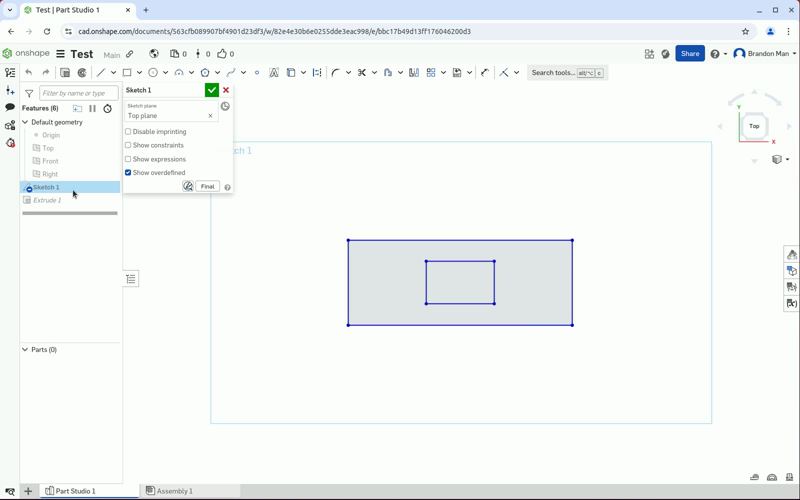
mouse_move(229, 92)
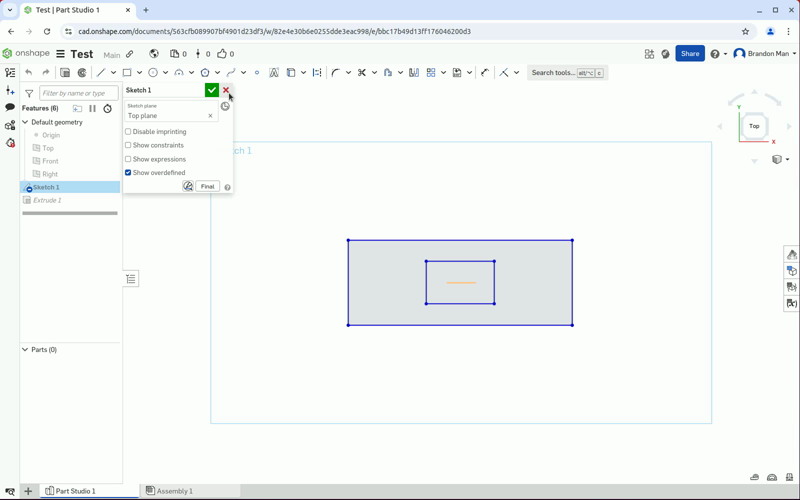
click(229, 92)
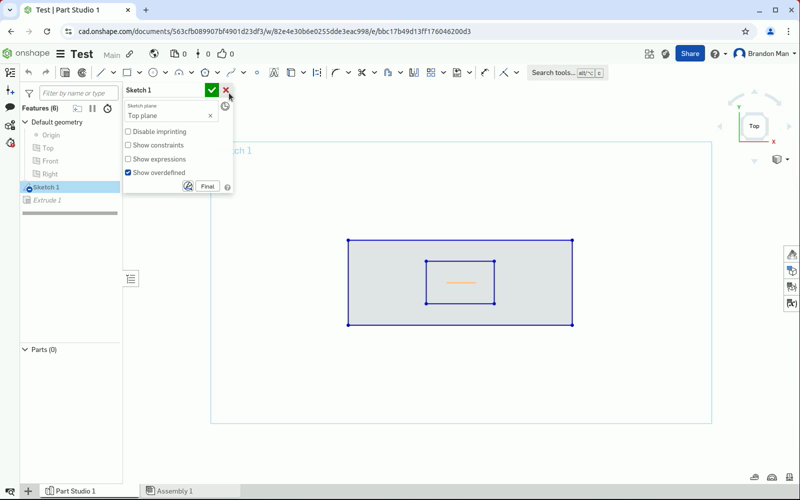
key(shift+s)
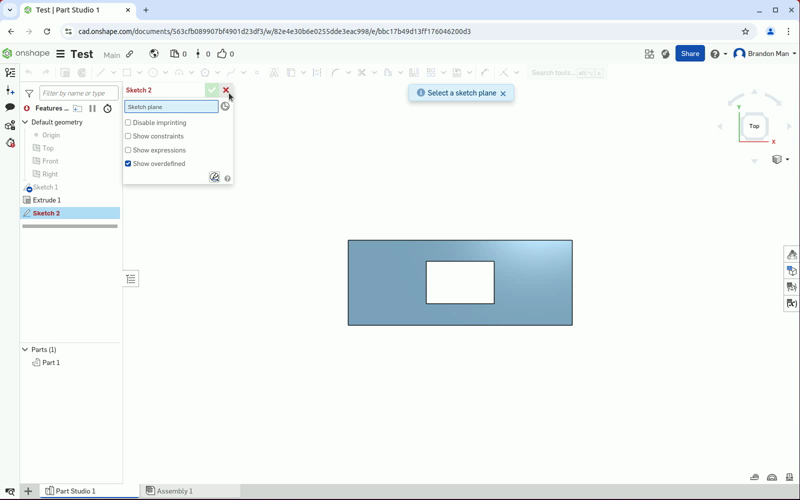
mouse_move(73, 150)
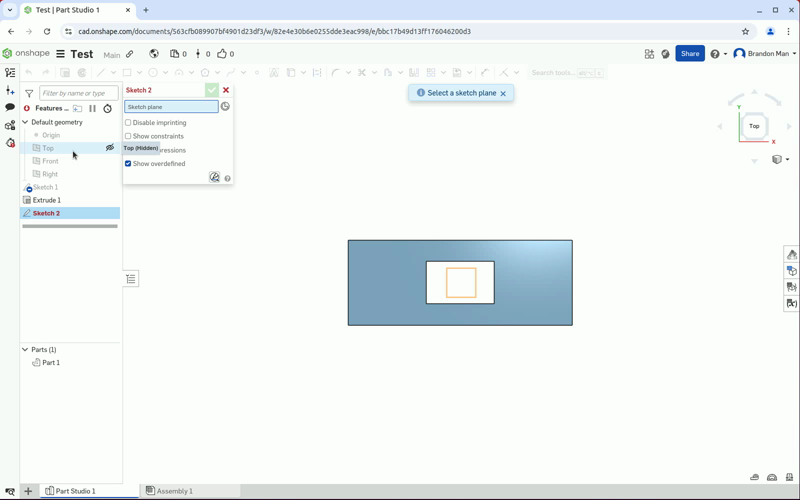
click(73, 150)
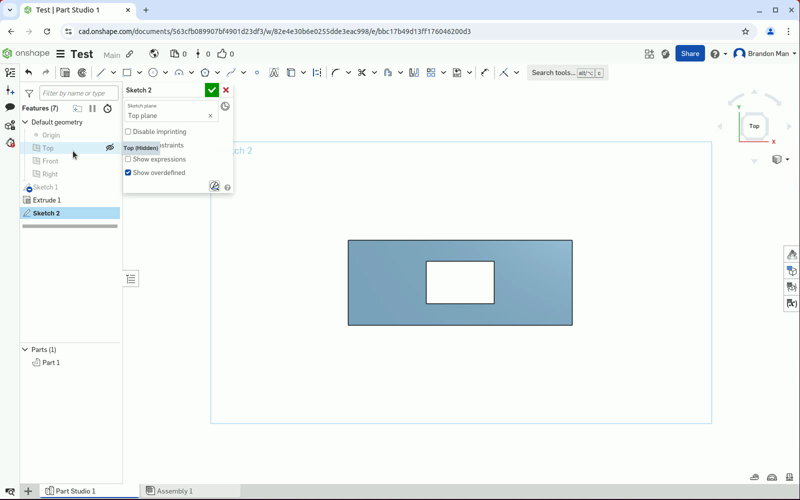
mouse_move(73, 352)
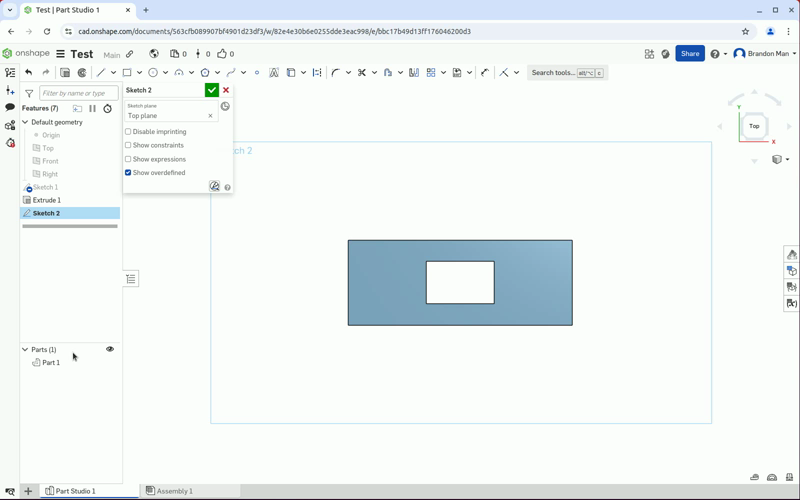
key(y)
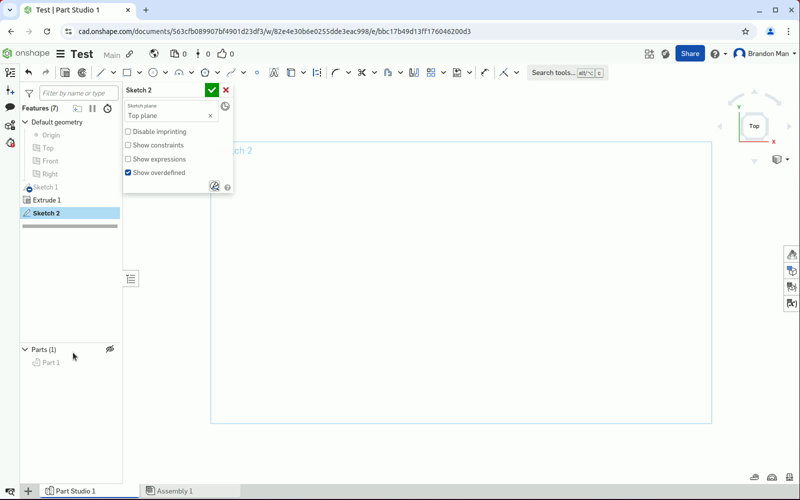
key(l)
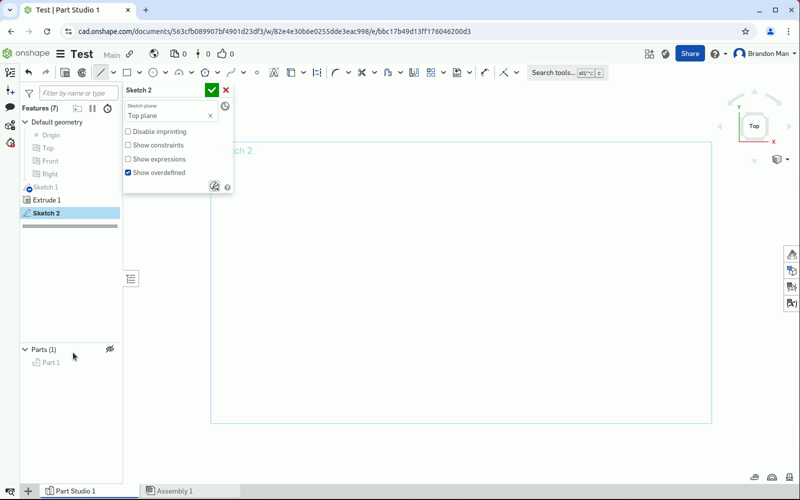
key_down(shift)
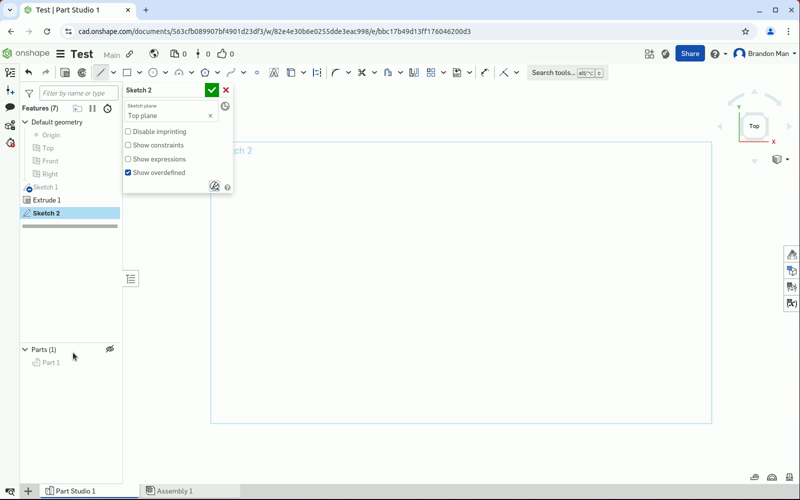
mouse_move(425, 304)
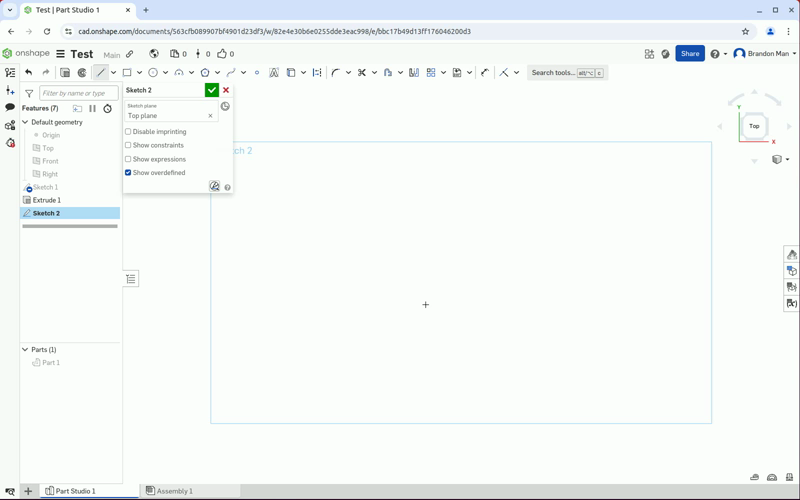
click(425, 304)
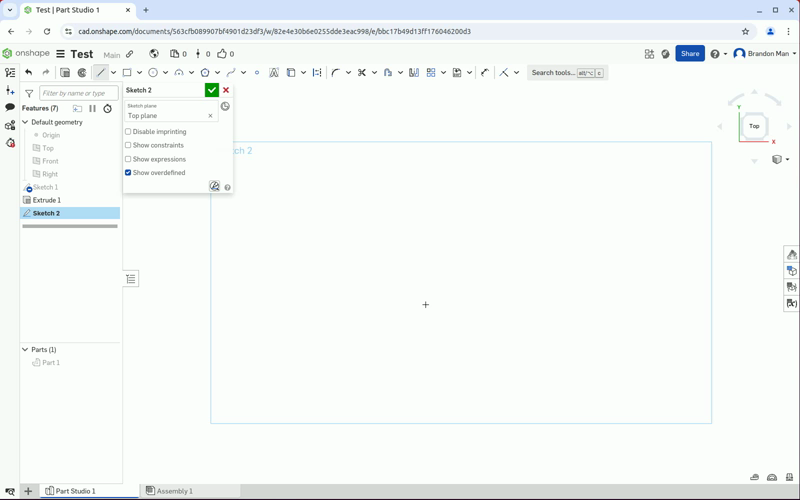
key_up(shift)
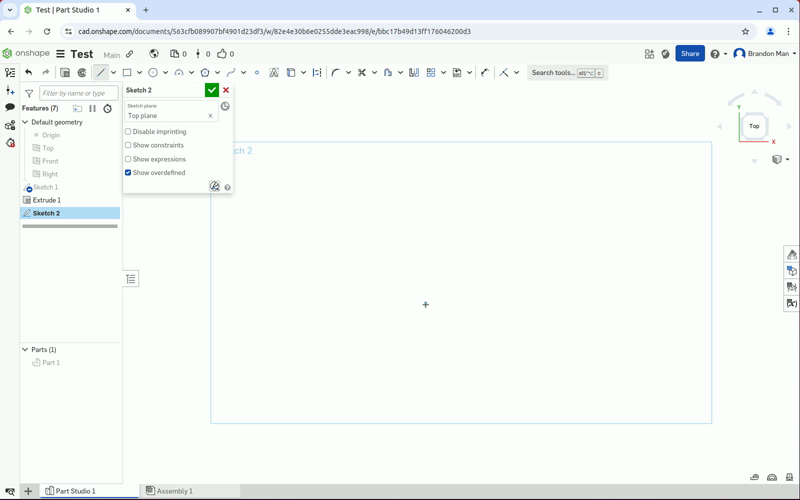
key_down(shift)
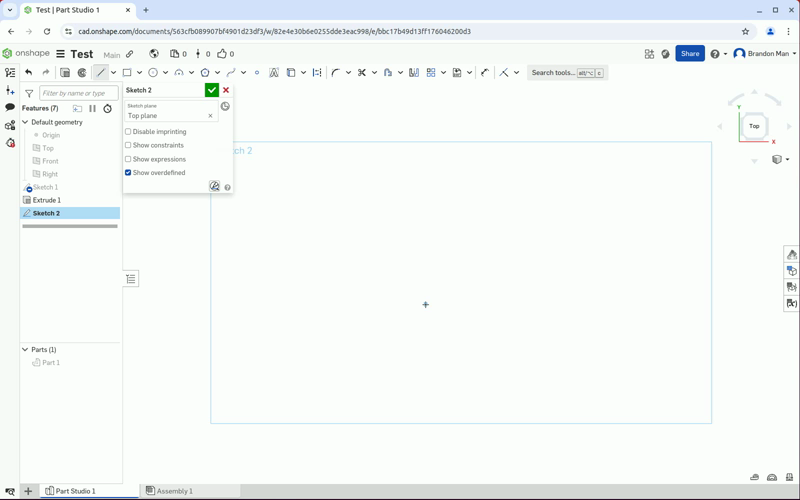
mouse_move(496, 304)
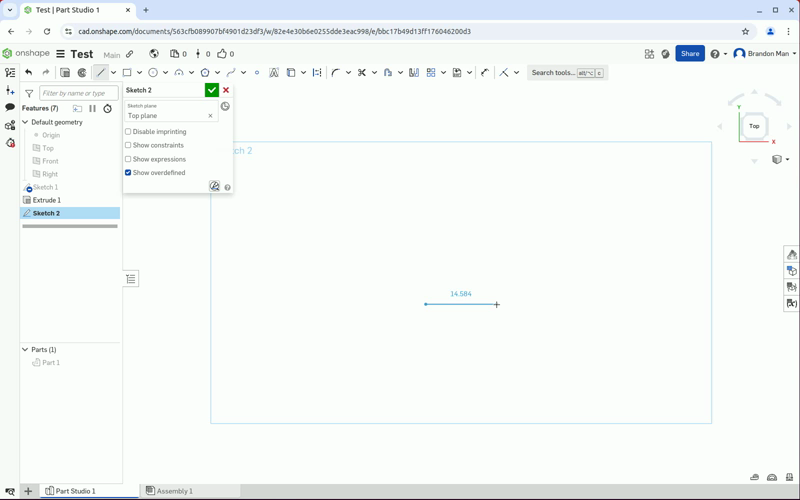
click(496, 304)
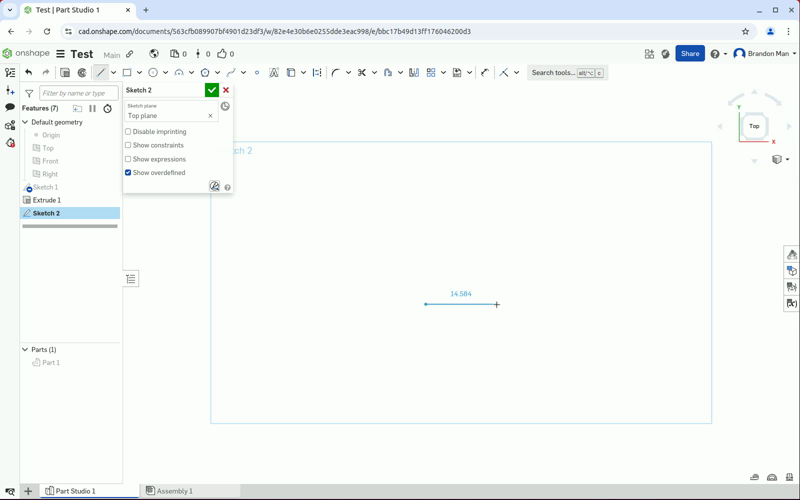
key_up(shift)
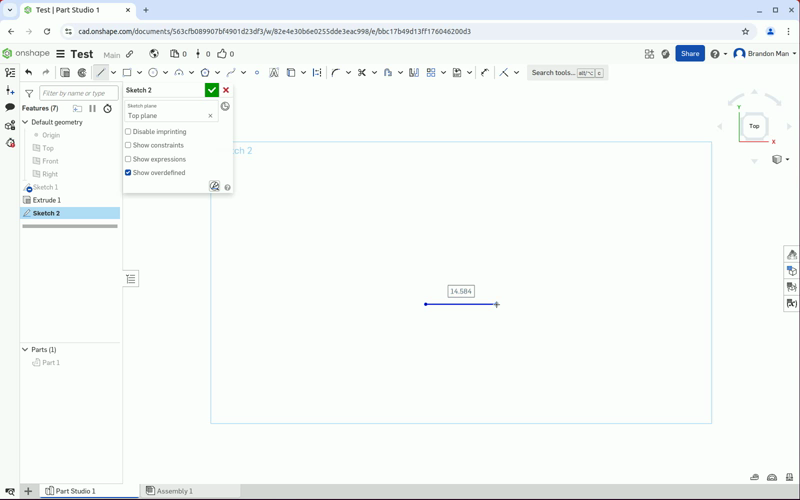
key_down(shift)
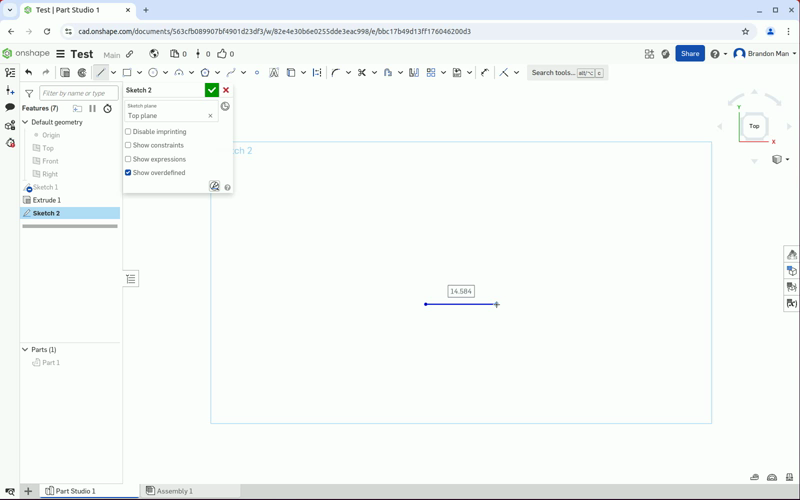
mouse_move(526, 304)
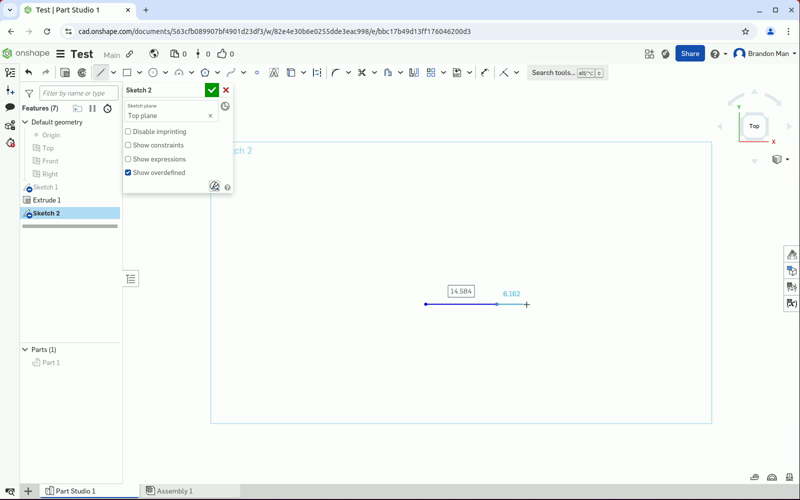
mouse_move(496, 261)
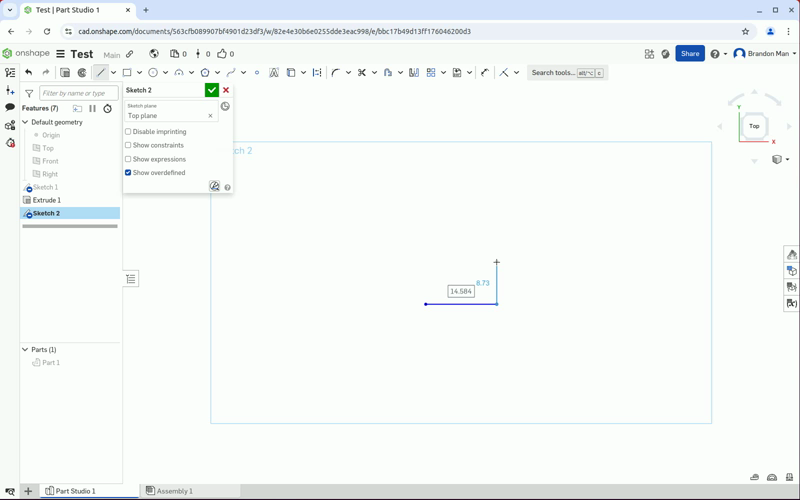
click(496, 261)
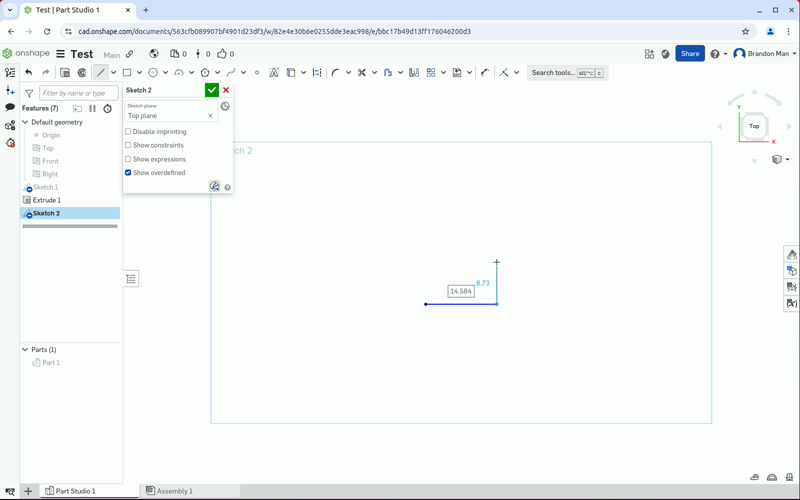
key_up(shift)
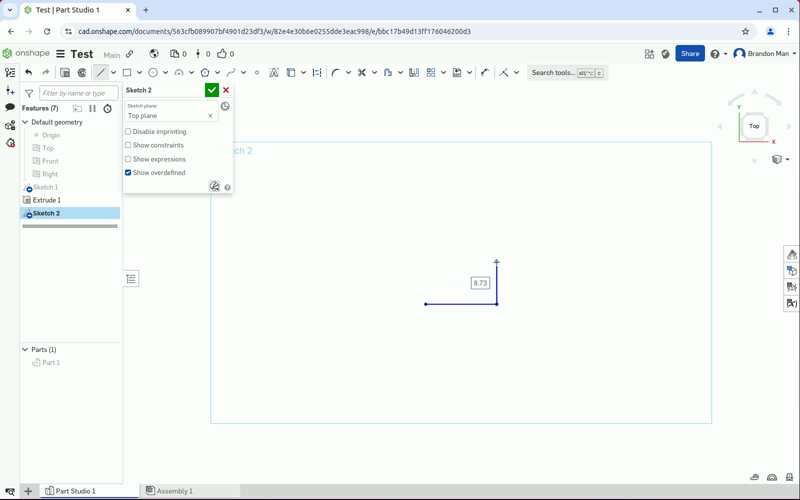
key_down(shift)
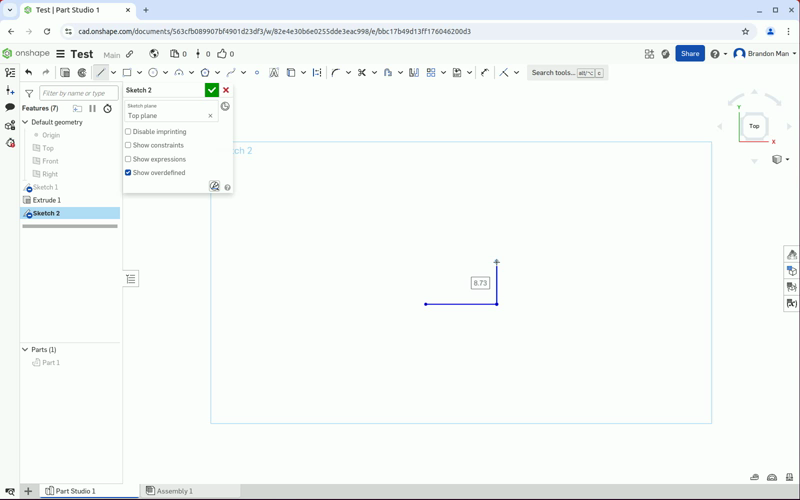
mouse_move(425, 261)
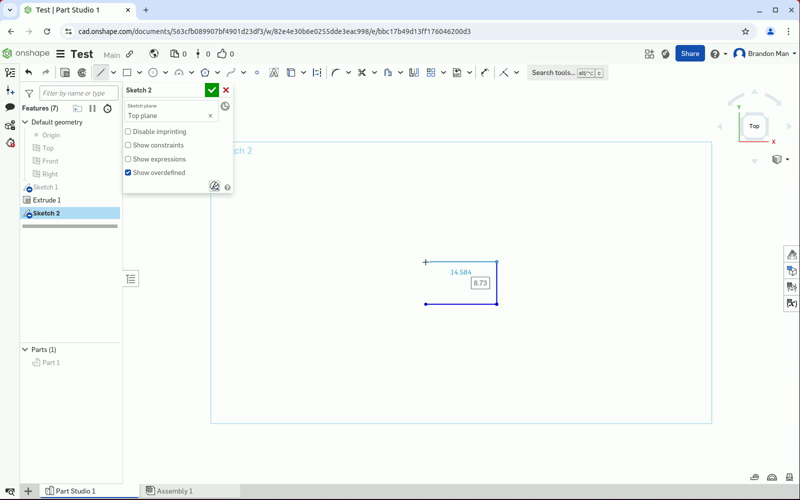
click(425, 261)
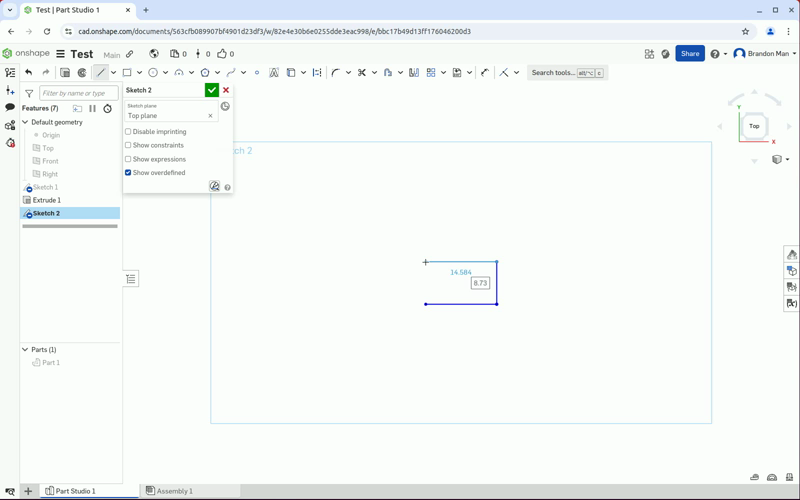
key_up(shift)
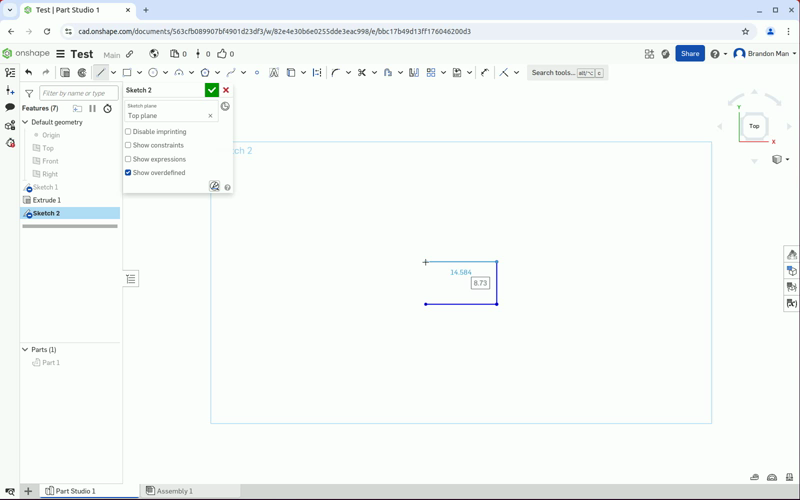
mouse_move(455, 261)
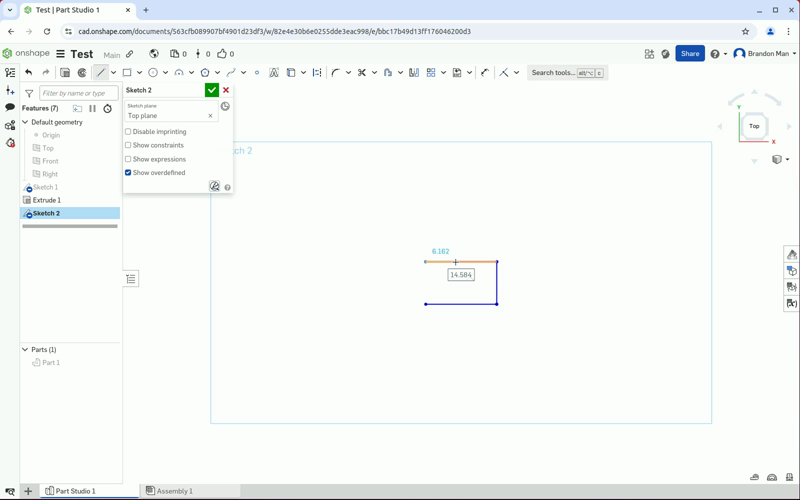
key_down(shift)
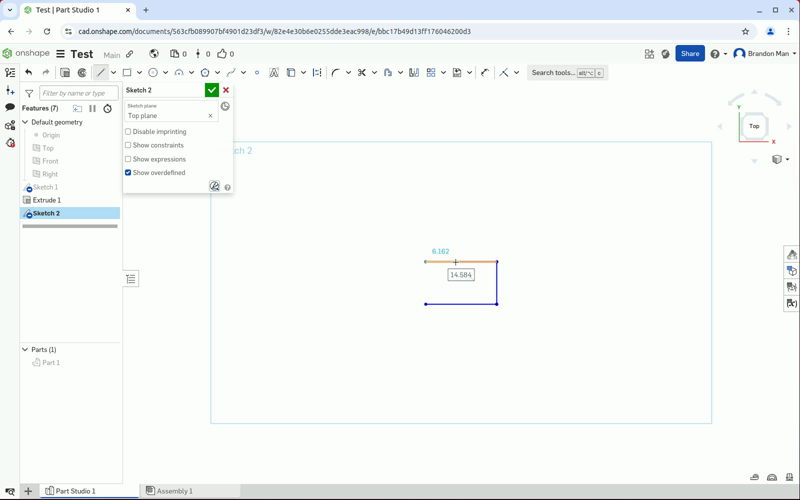
mouse_move(425, 304)
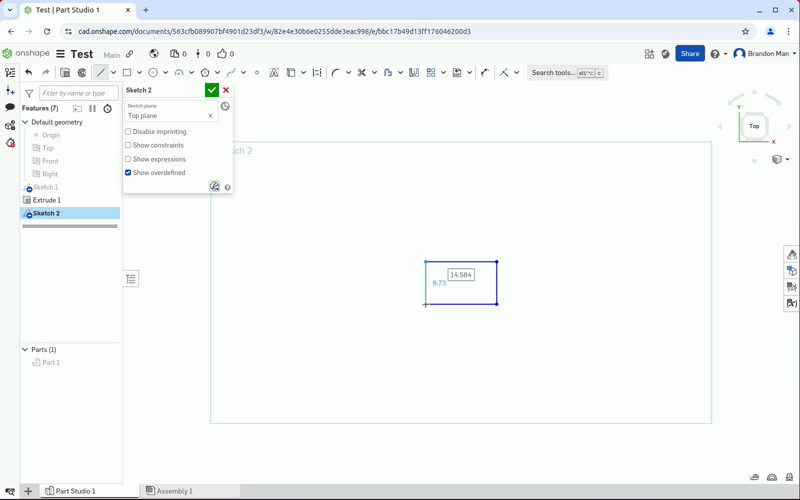
key_up(shift)
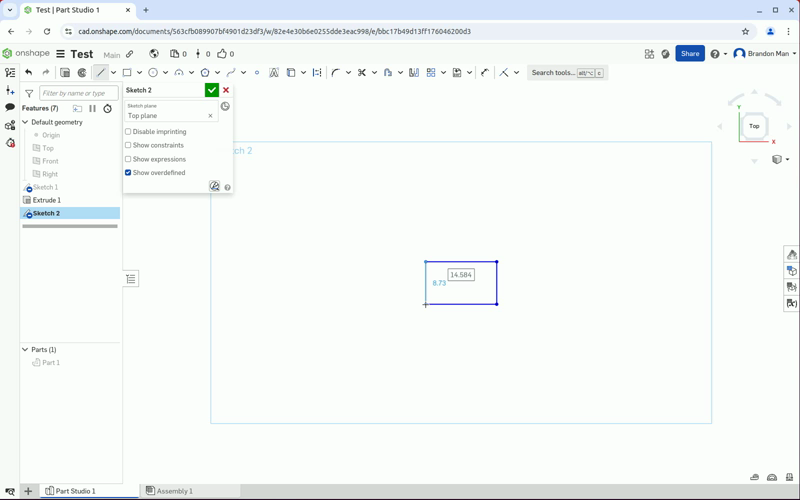
click(425, 304)
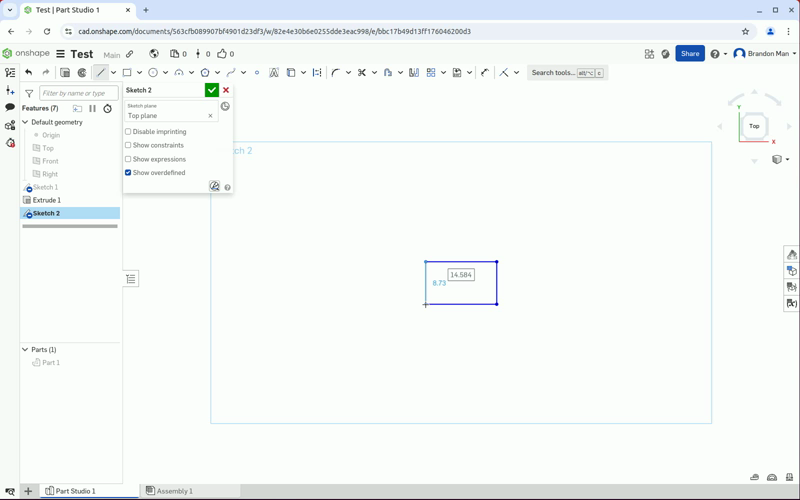
key(esc)
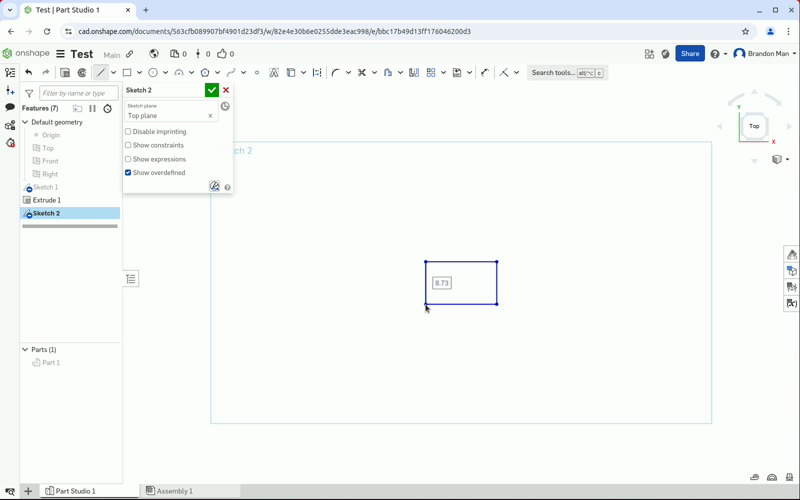
key(c)
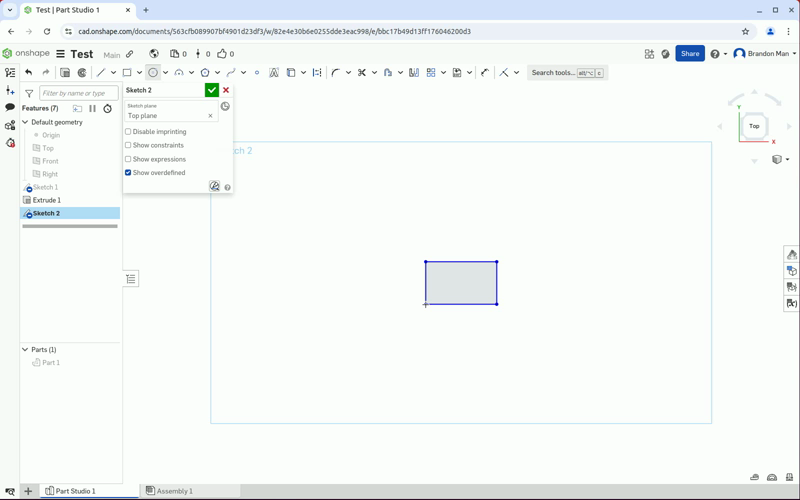
key_down(shift)
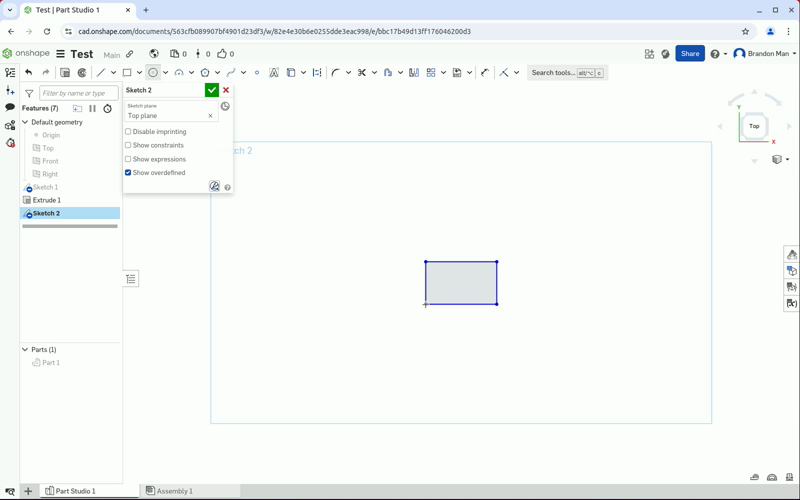
mouse_move(439, 295)
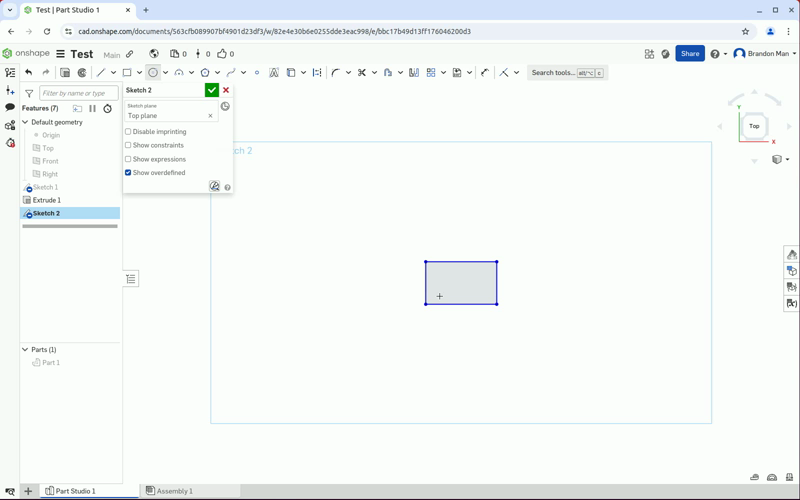
click(439, 295)
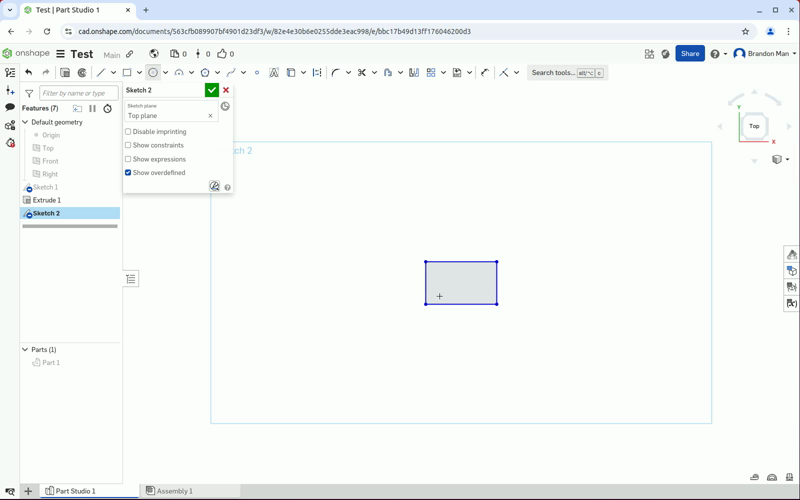
key_up(shift)
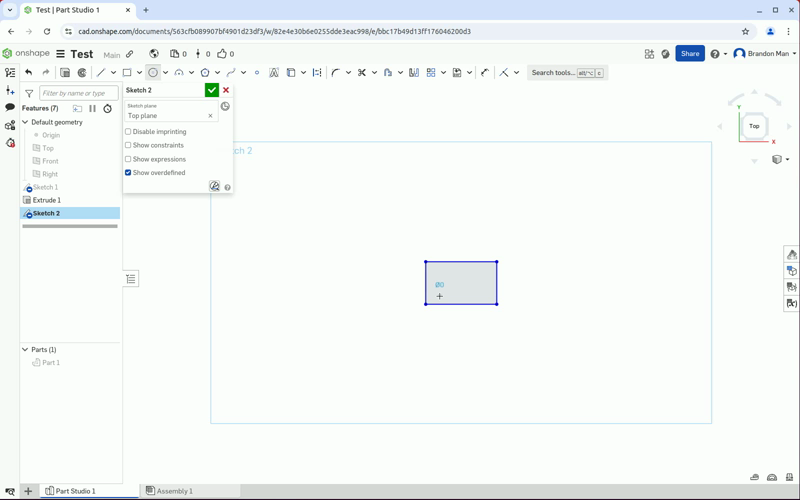
mouse_move(441, 295)
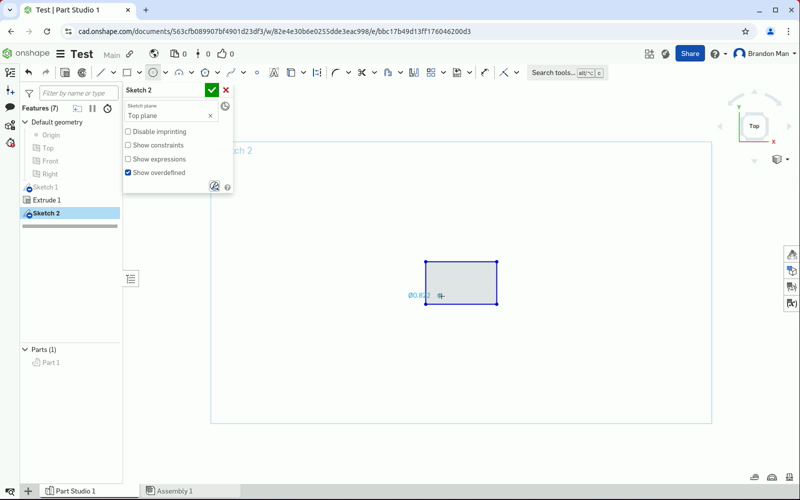
scroll(6)
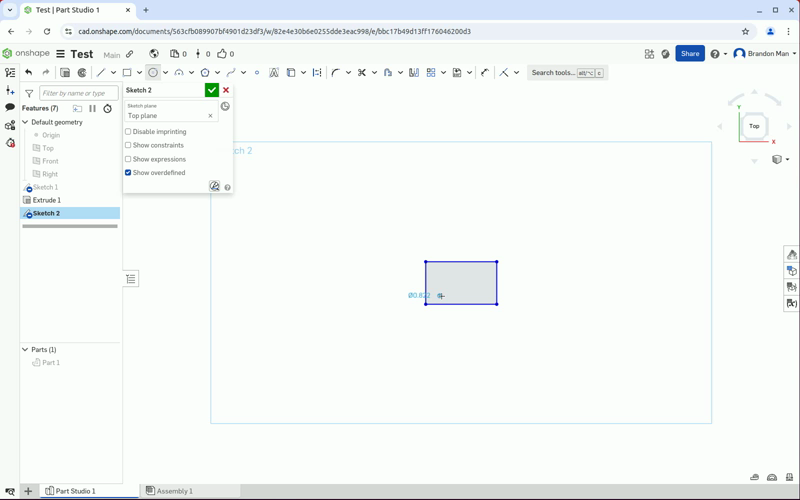
scroll(6)
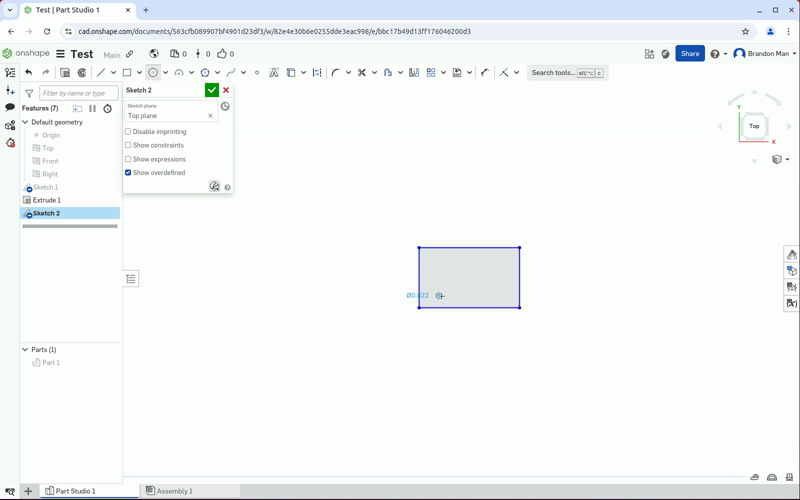
scroll(6)
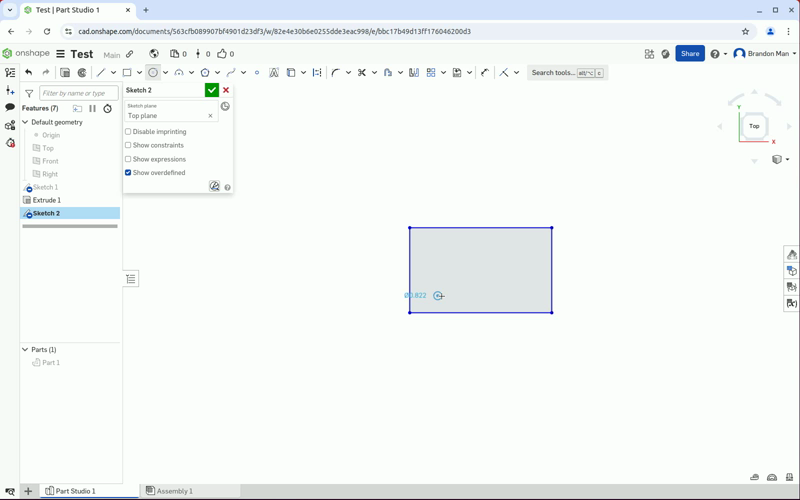
scroll(6)
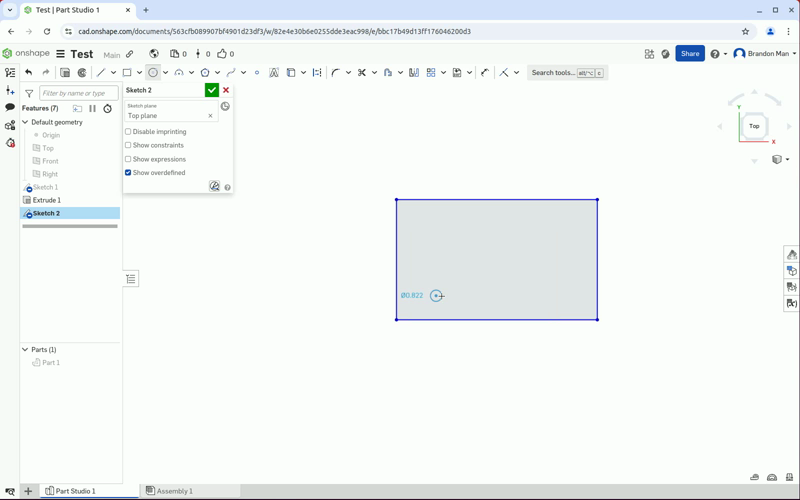
scroll(6)
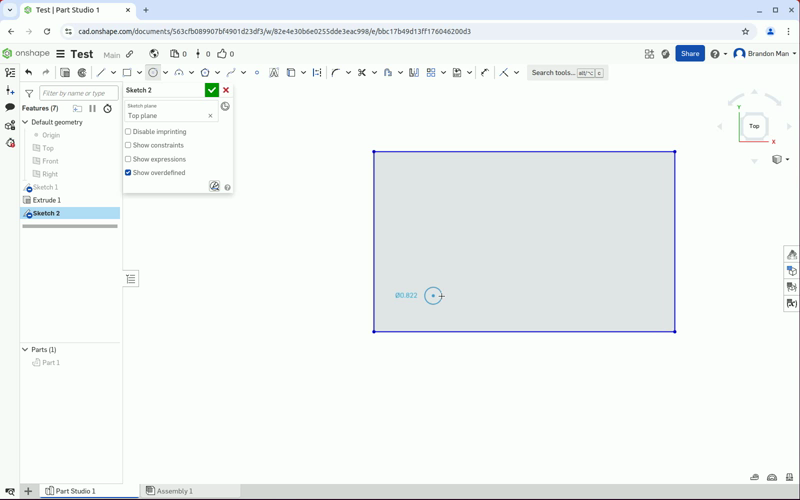
scroll(6)
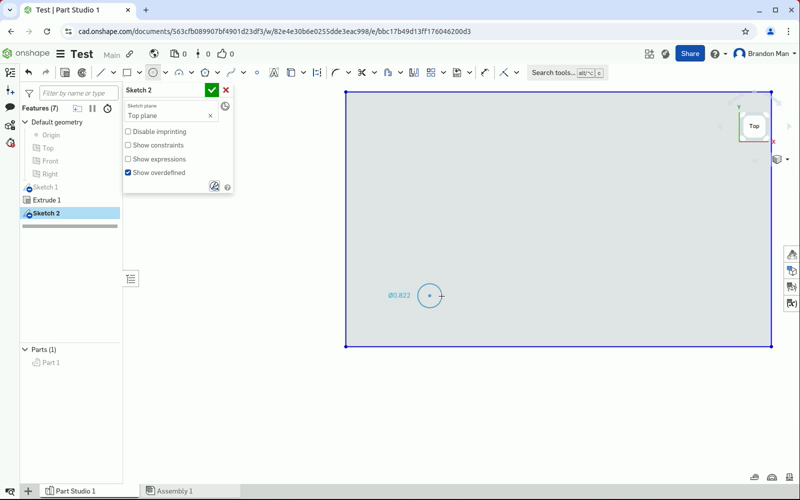
scroll(6)
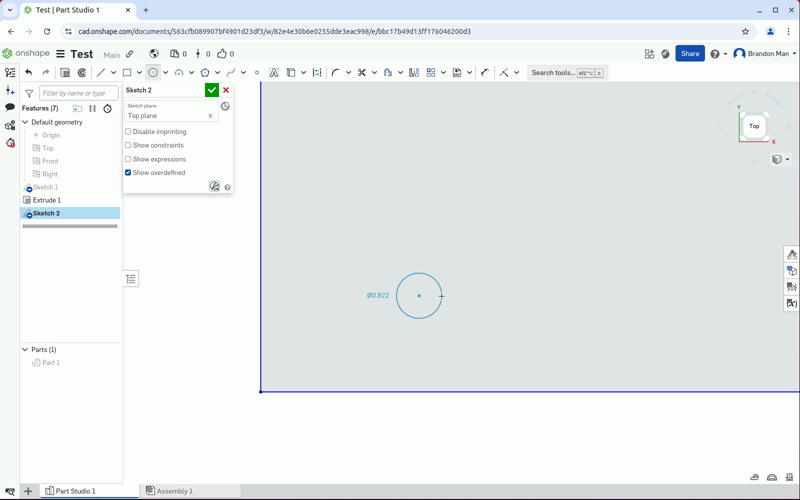
click(441, 295)
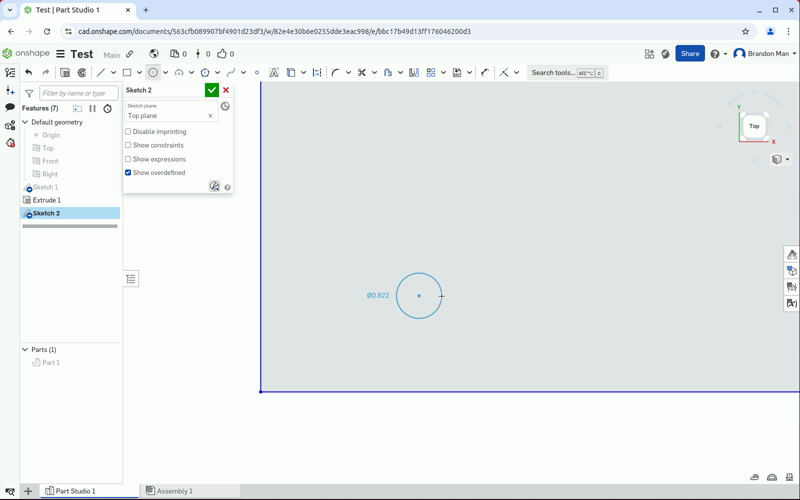
scroll(-6)
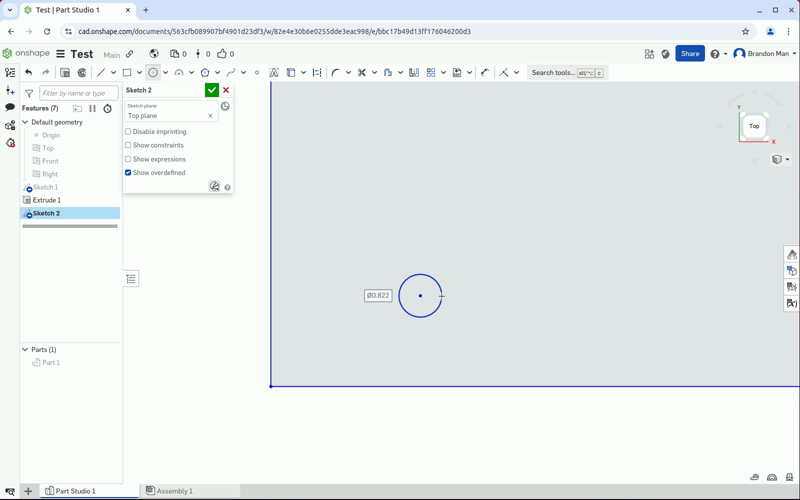
scroll(-6)
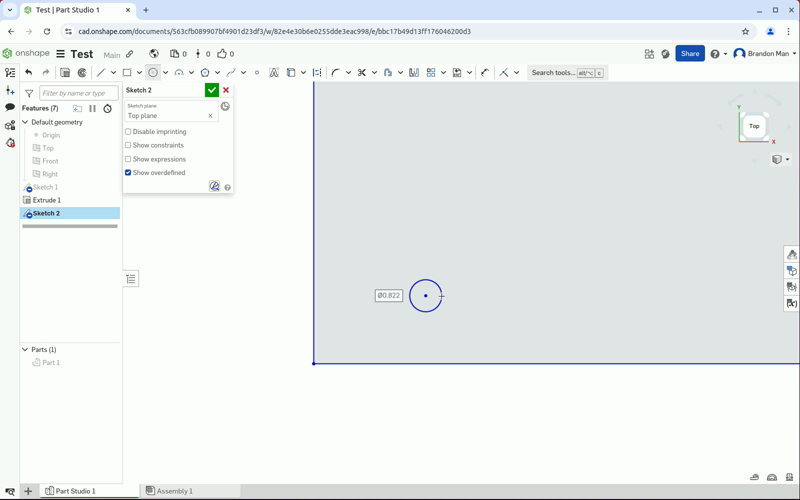
scroll(-6)
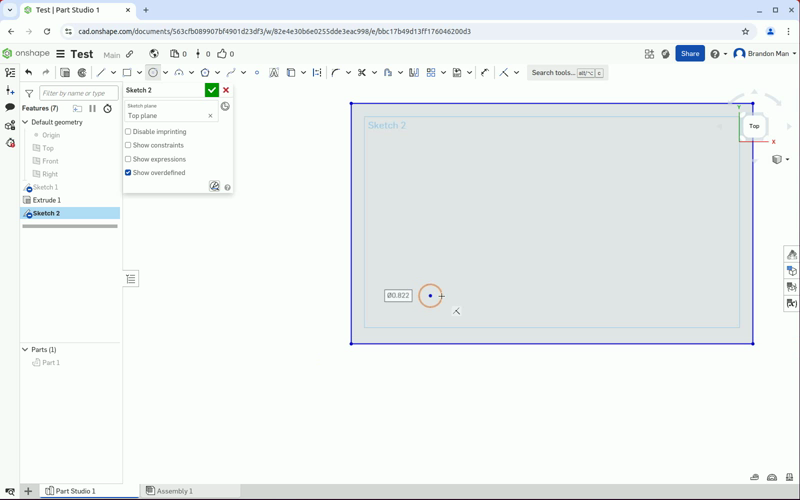
scroll(-6)
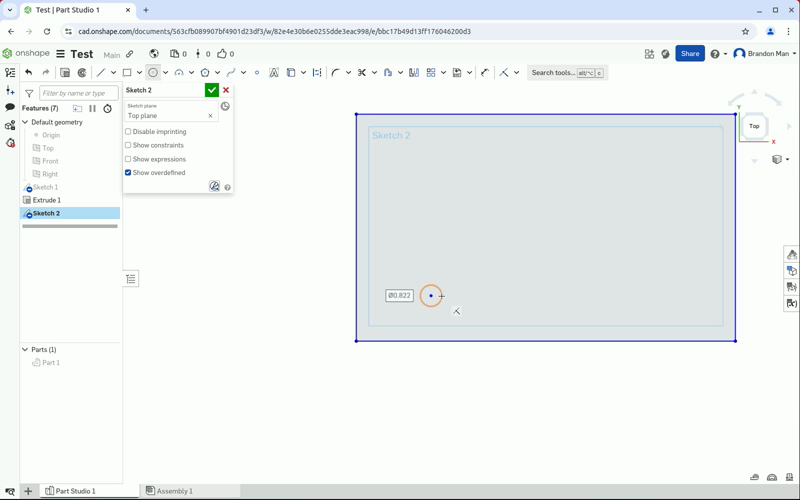
scroll(-6)
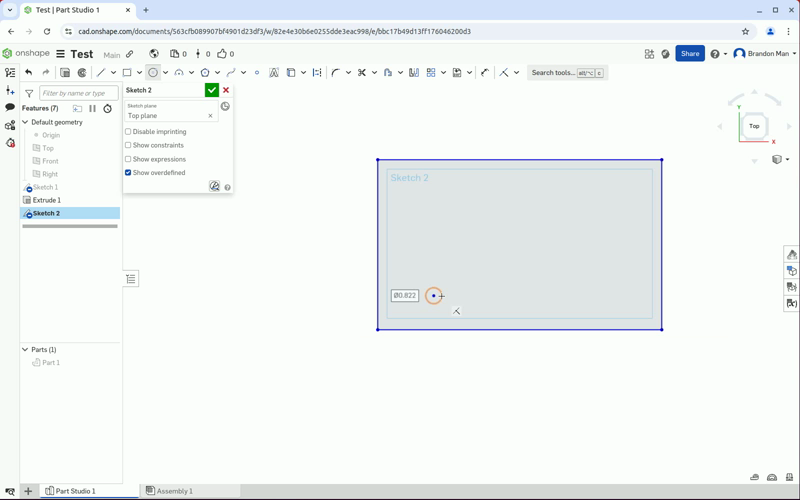
scroll(-6)
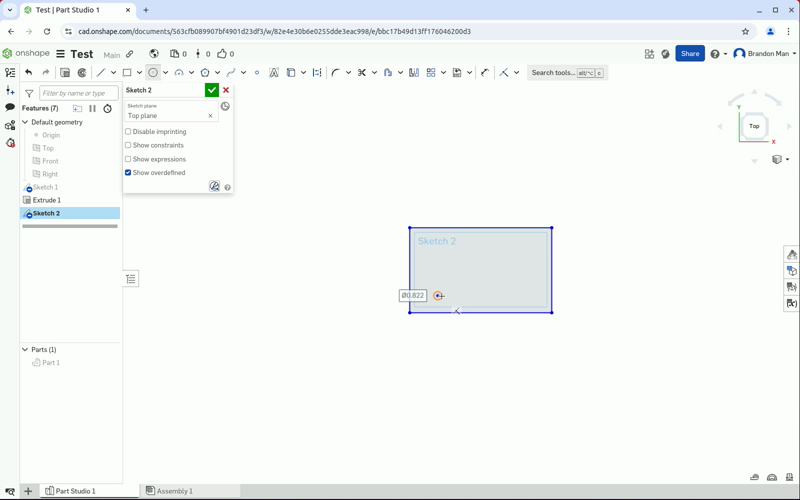
scroll(-6)
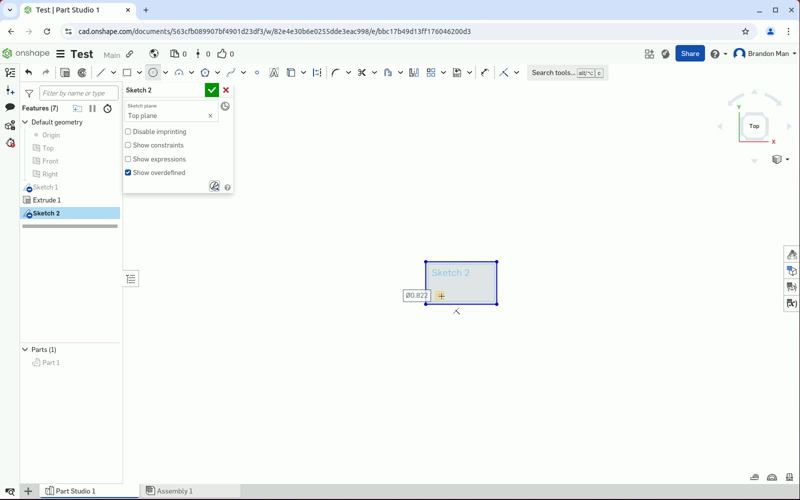
key(esc)
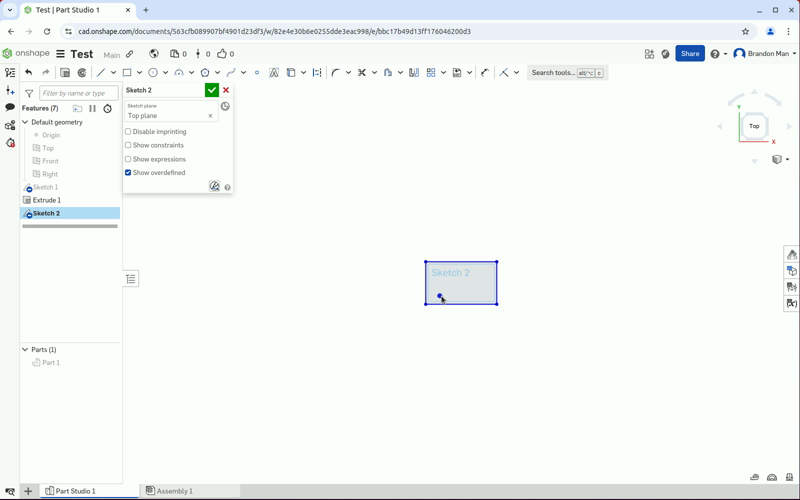
key(c)
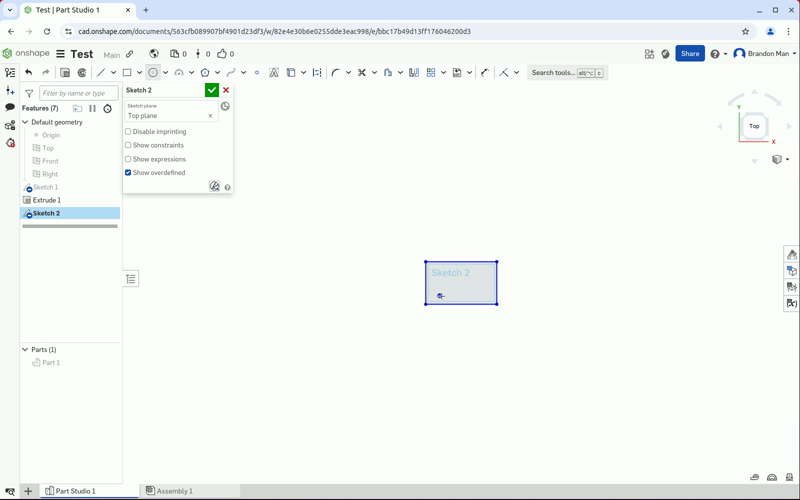
key_down(shift)
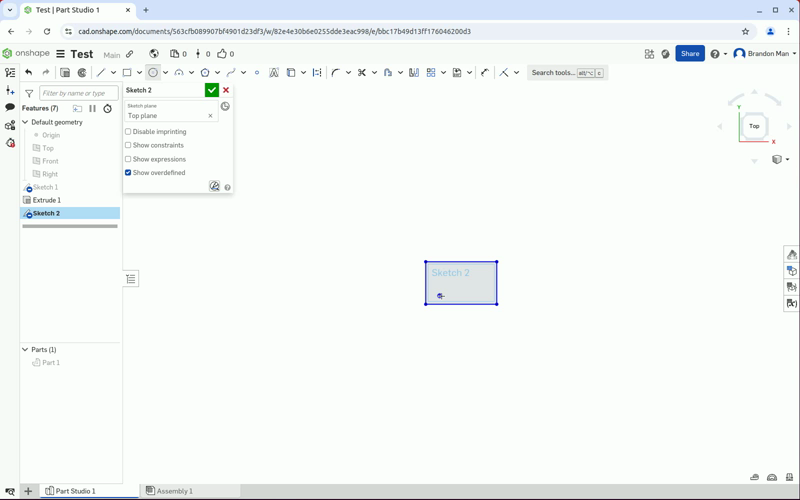
mouse_move(439, 269)
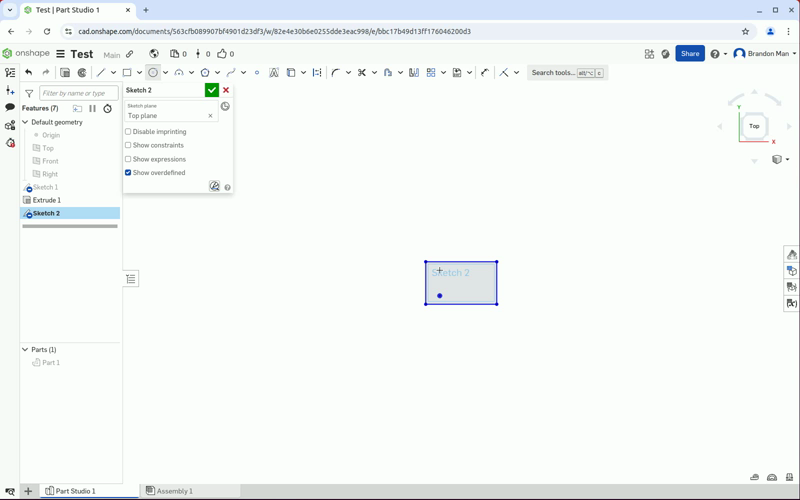
click(439, 269)
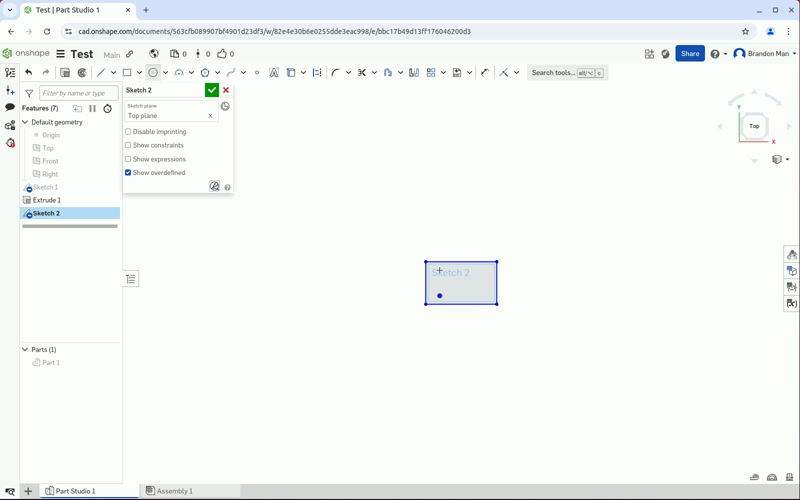
key_up(shift)
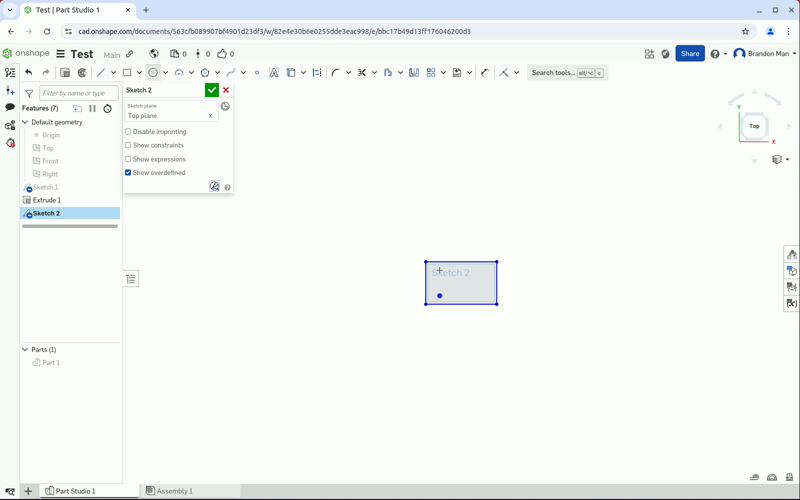
mouse_move(441, 269)
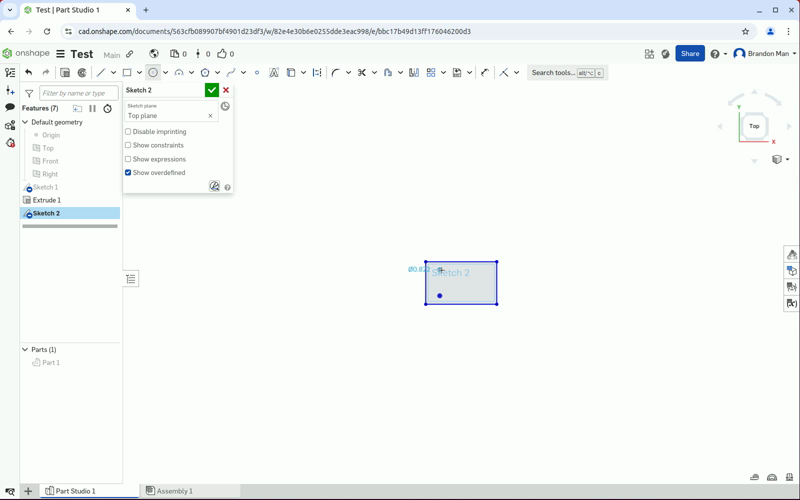
scroll(6)
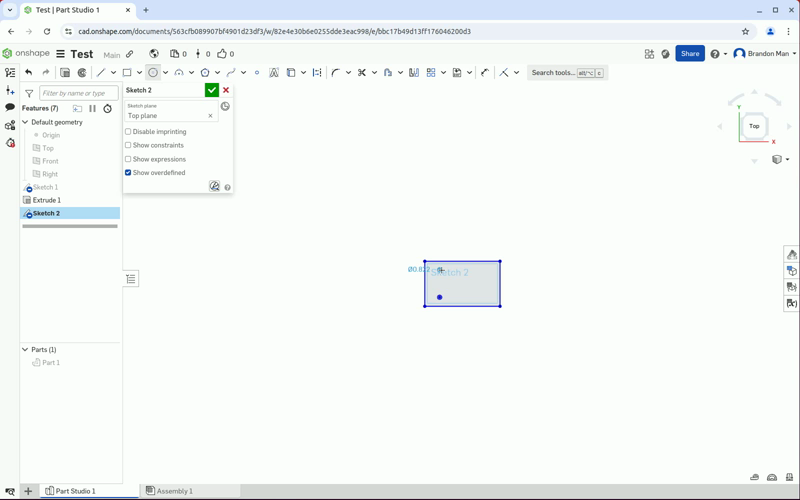
scroll(6)
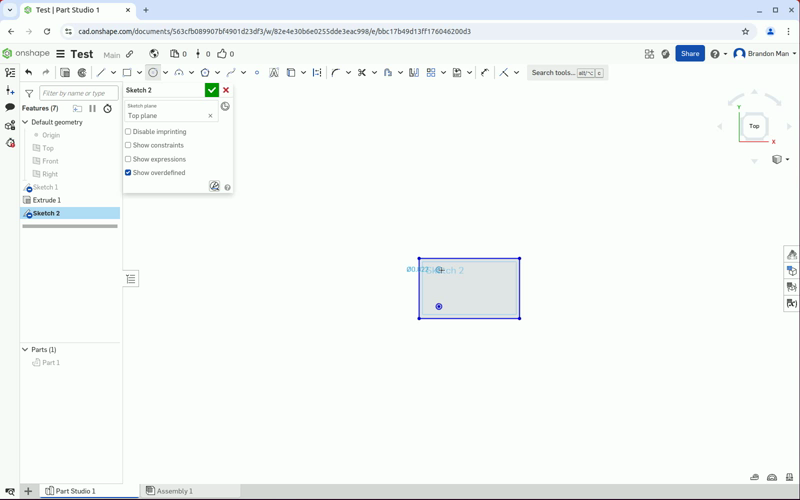
scroll(6)
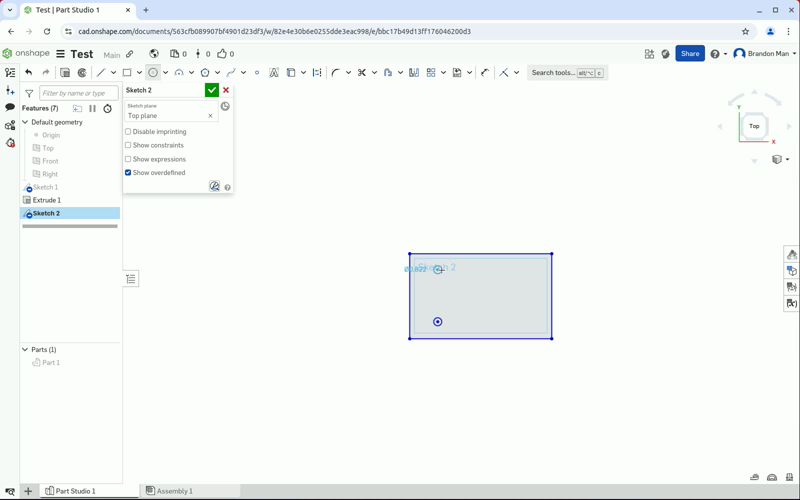
scroll(6)
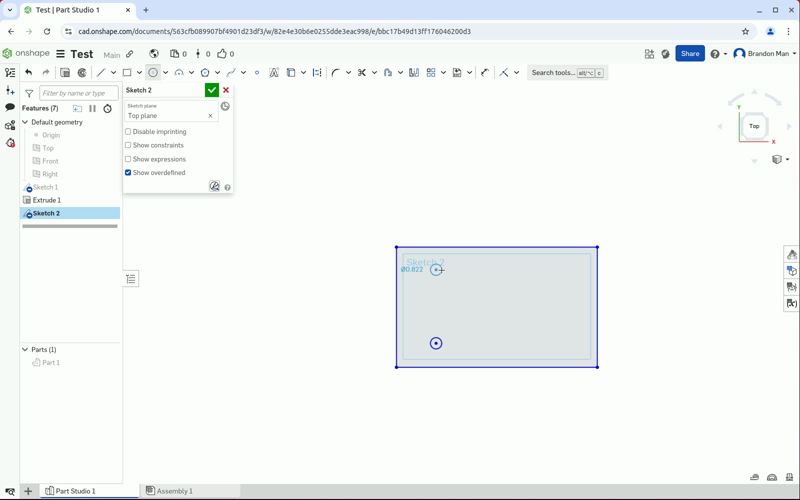
scroll(6)
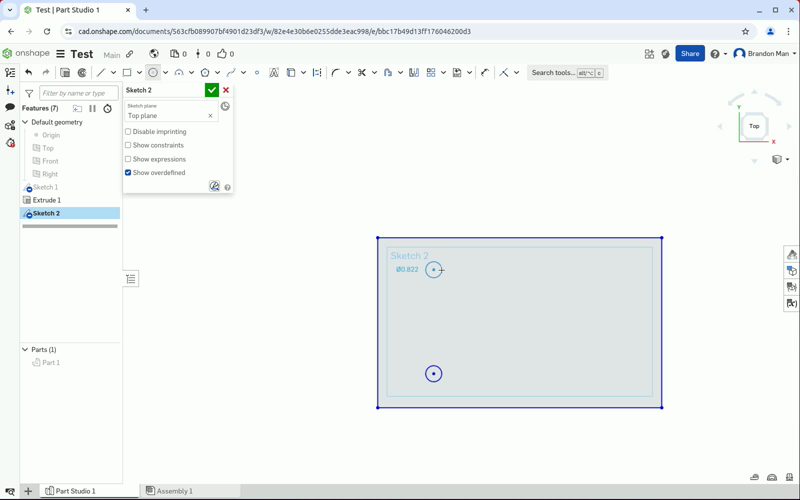
scroll(6)
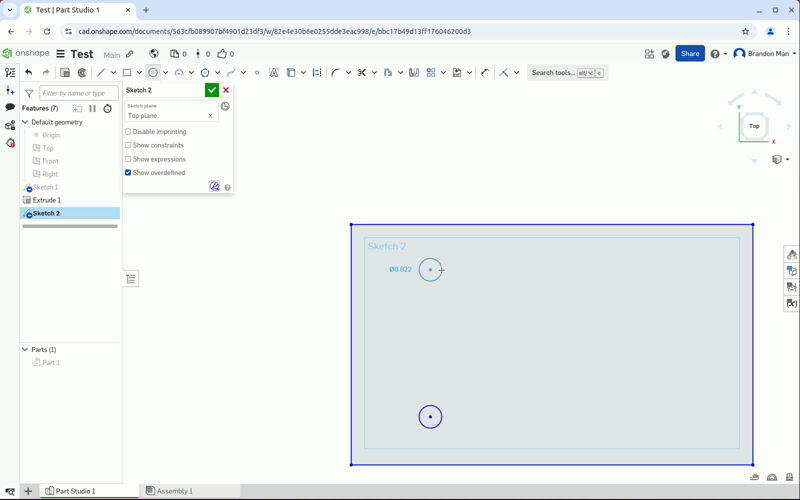
scroll(6)
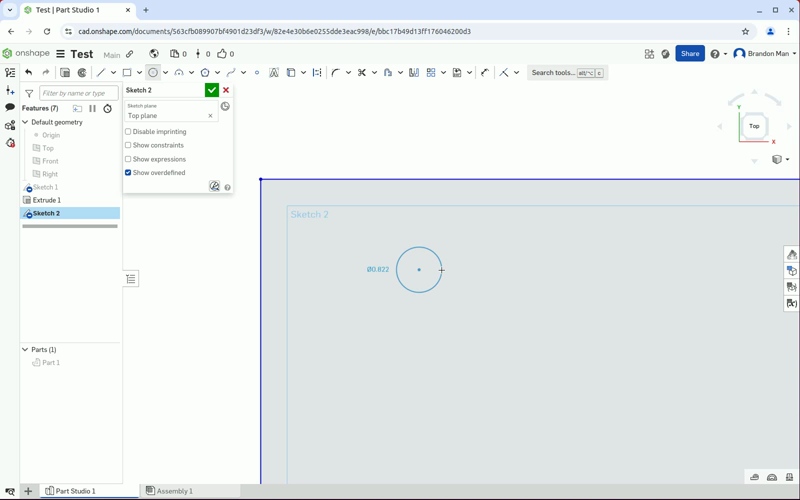
click(441, 269)
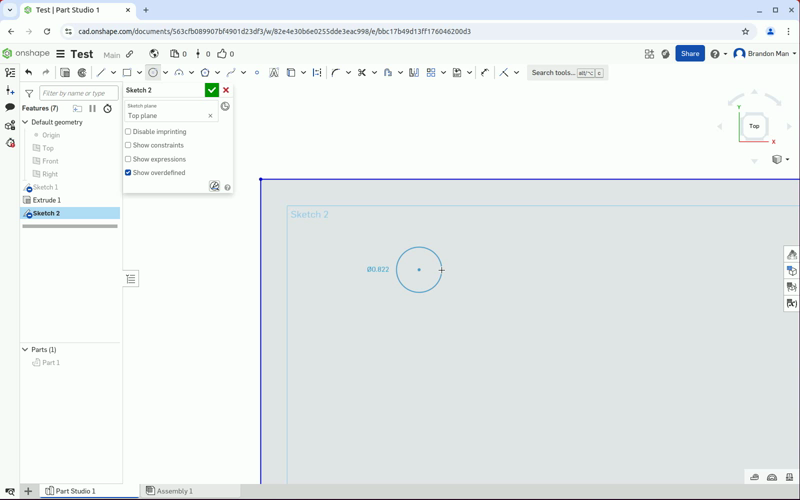
scroll(-6)
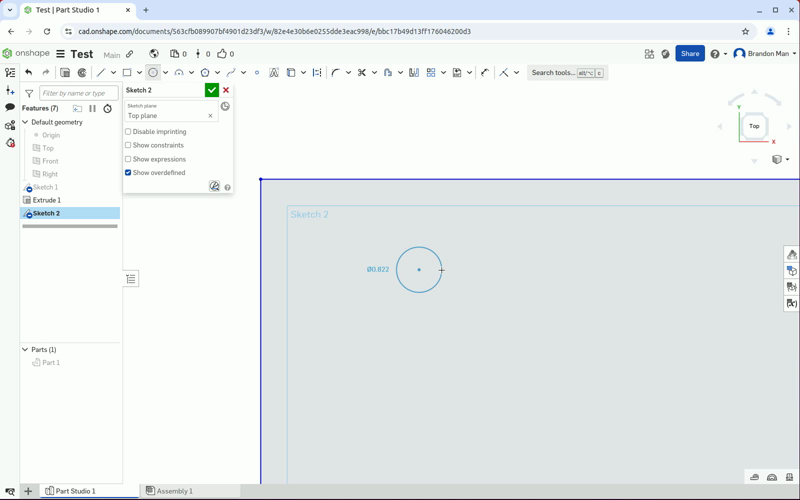
scroll(-6)
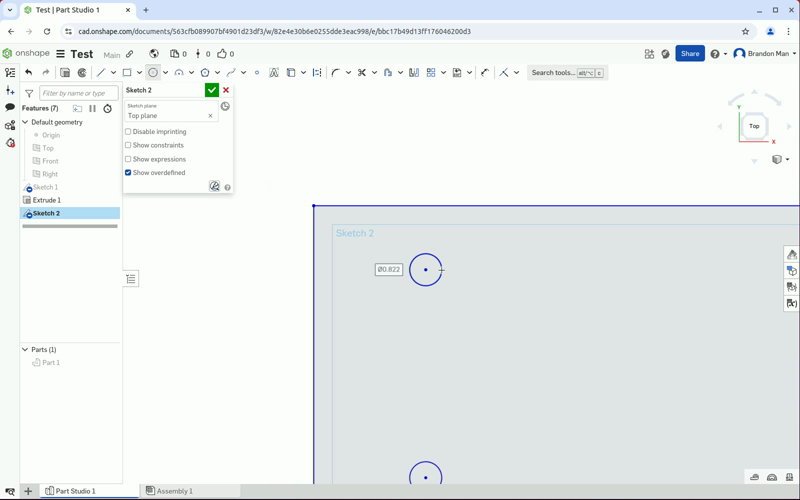
scroll(-6)
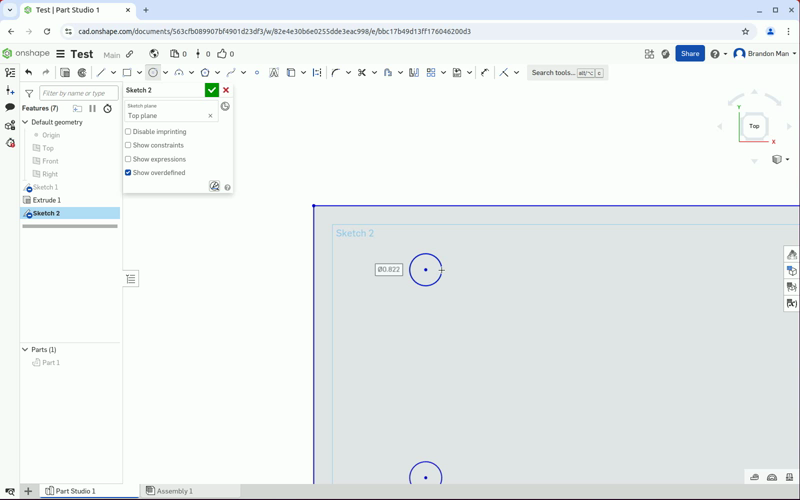
scroll(-6)
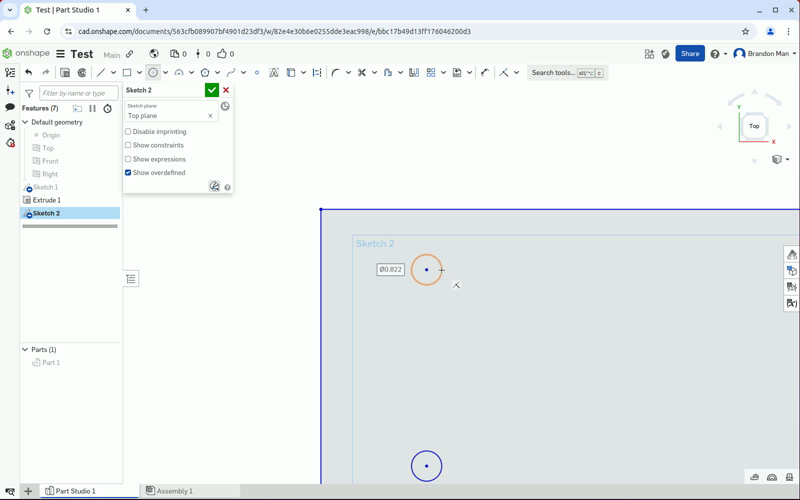
scroll(-6)
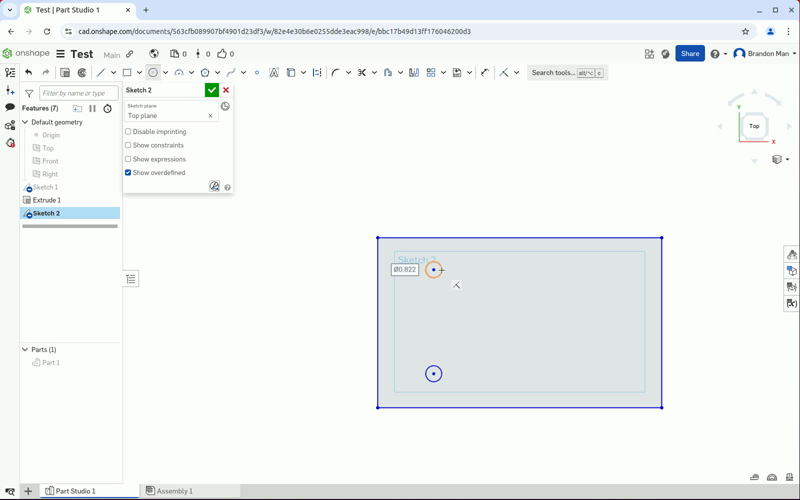
scroll(-6)
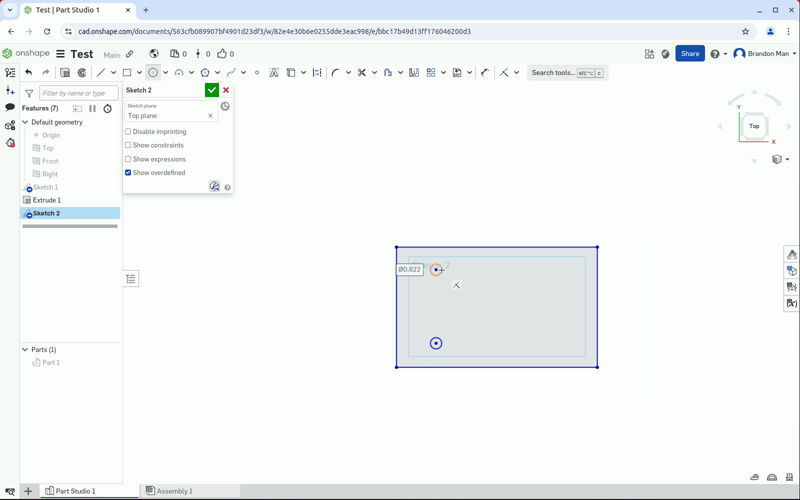
scroll(-6)
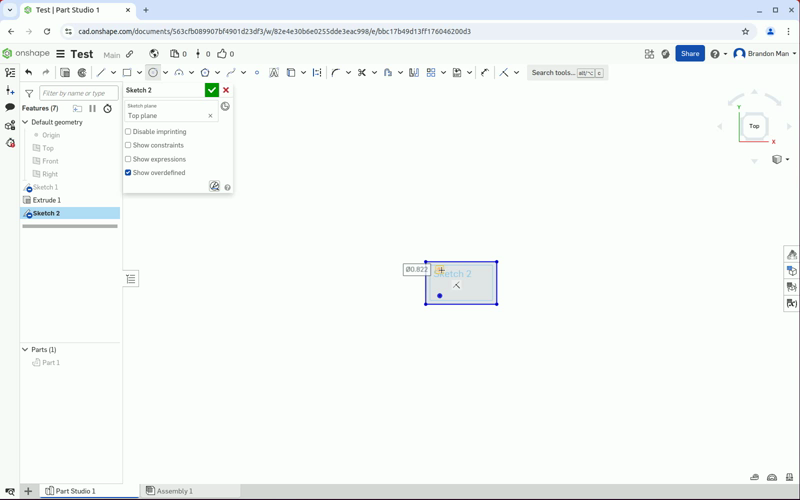
key(esc)
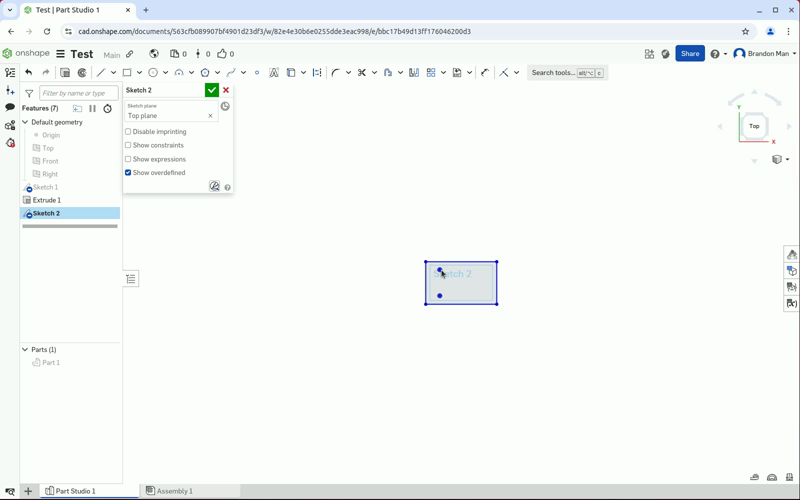
key(c)
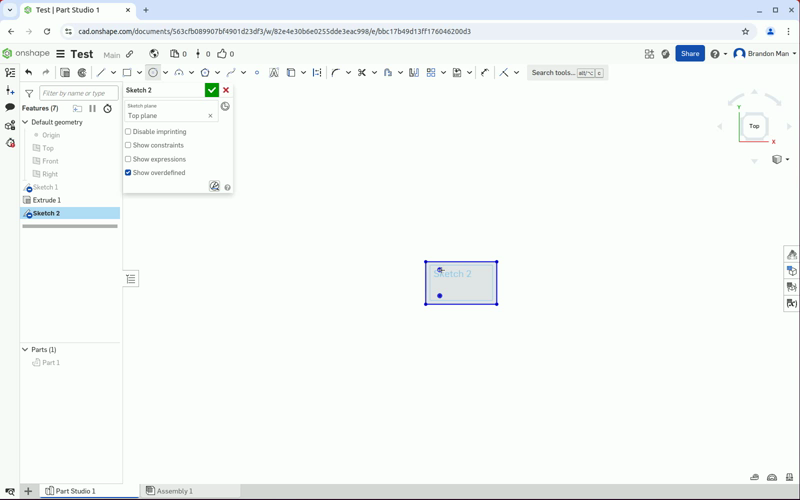
key_down(shift)
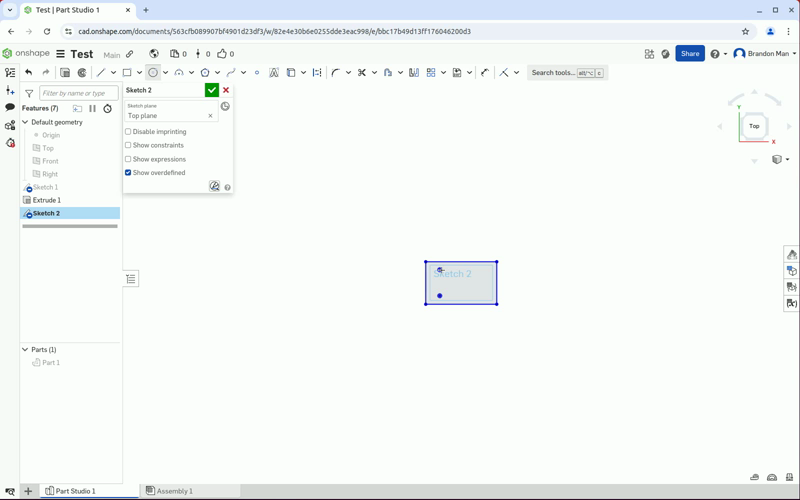
mouse_move(482, 295)
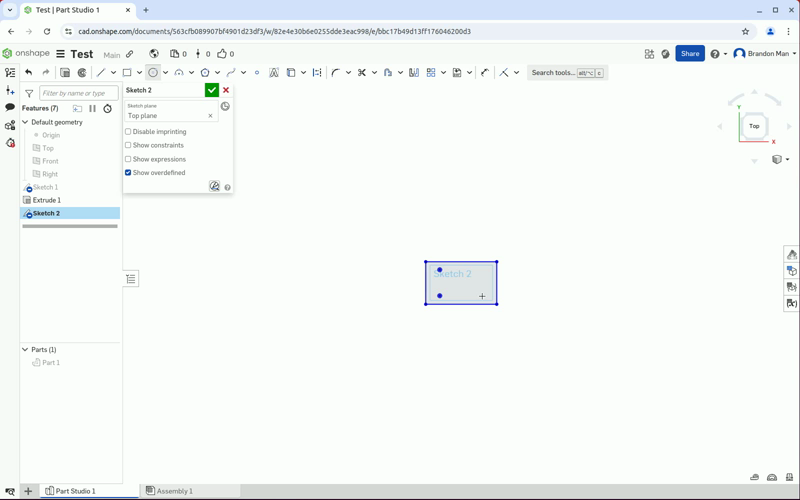
click(482, 295)
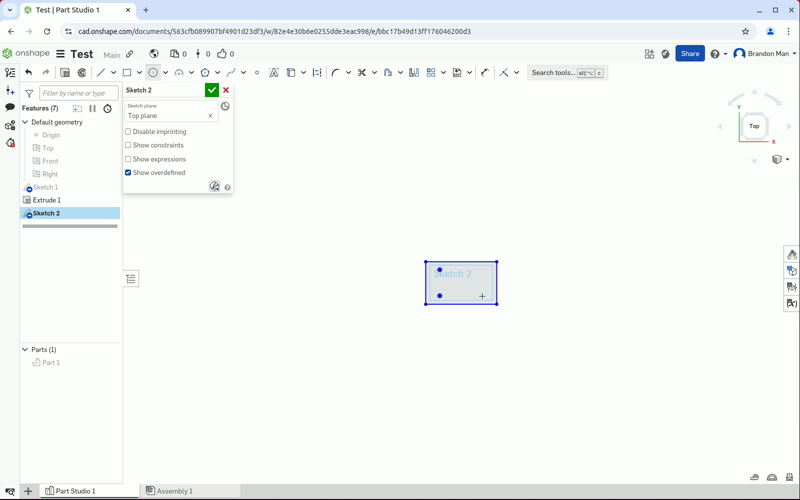
key_up(shift)
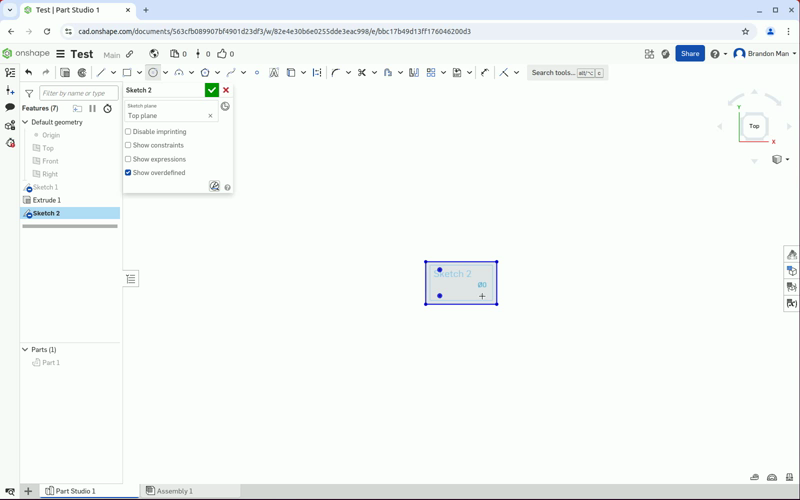
mouse_move(484, 295)
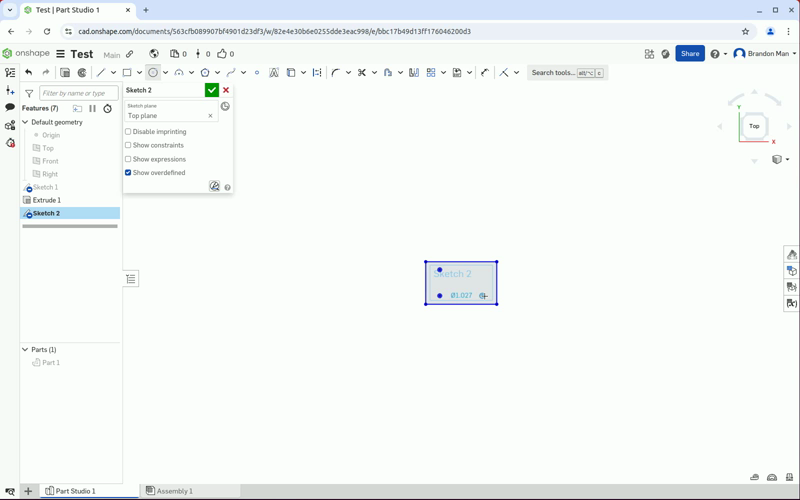
scroll(6)
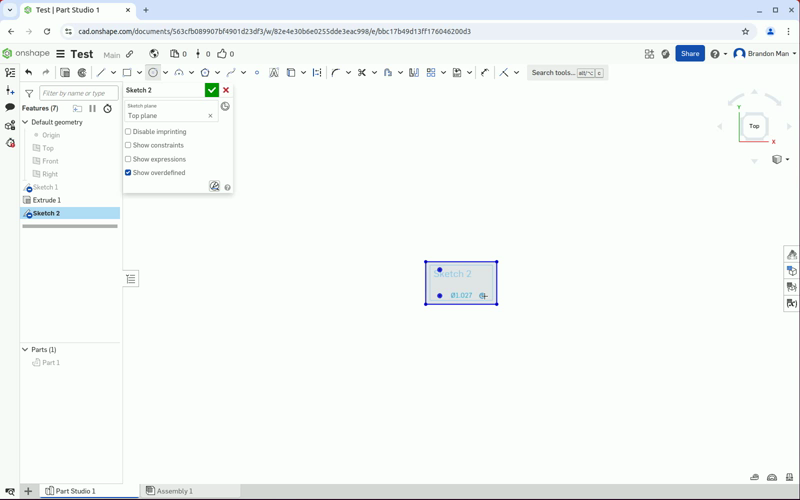
scroll(6)
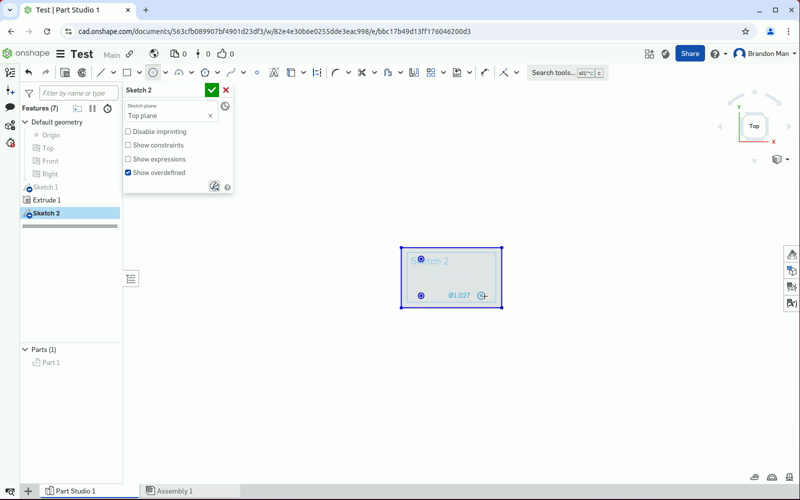
scroll(6)
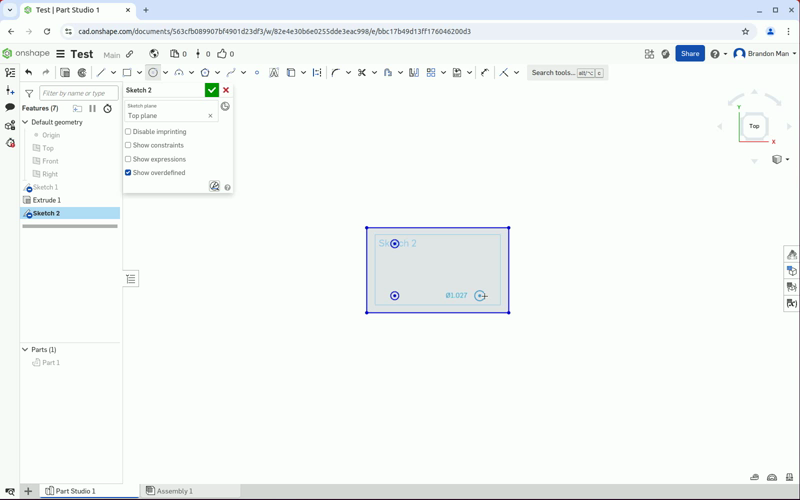
scroll(6)
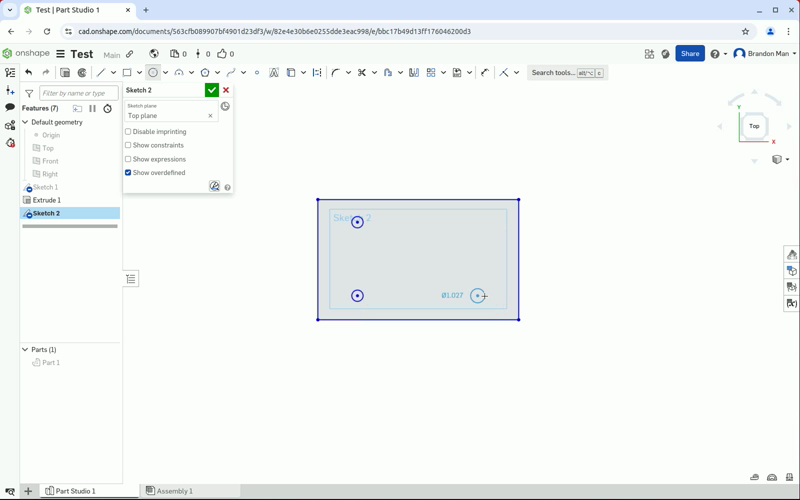
scroll(6)
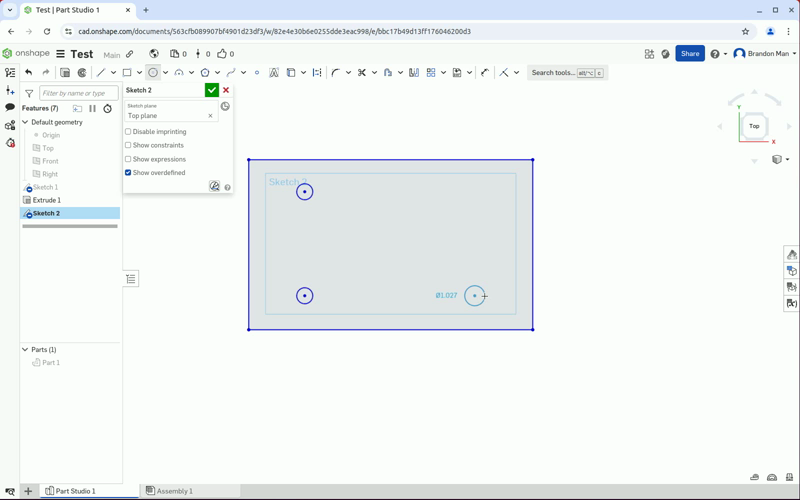
scroll(6)
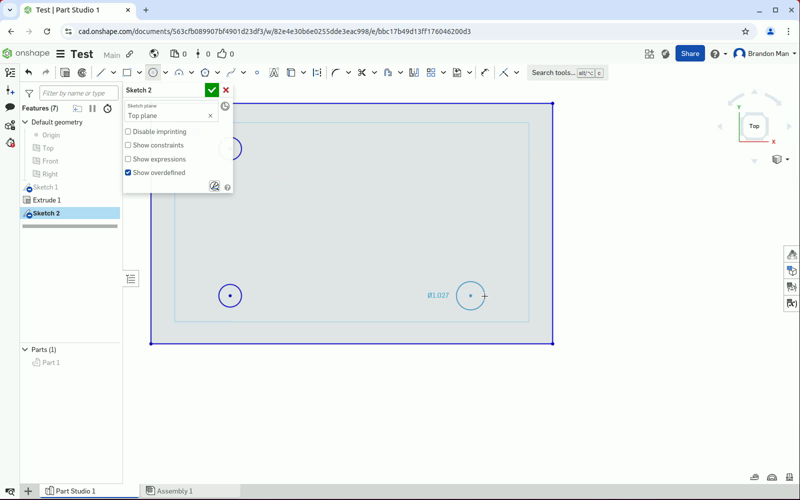
scroll(6)
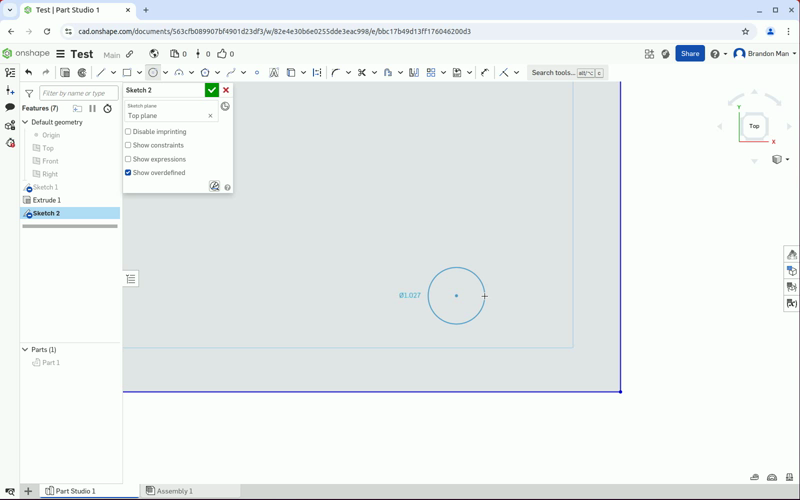
click(484, 295)
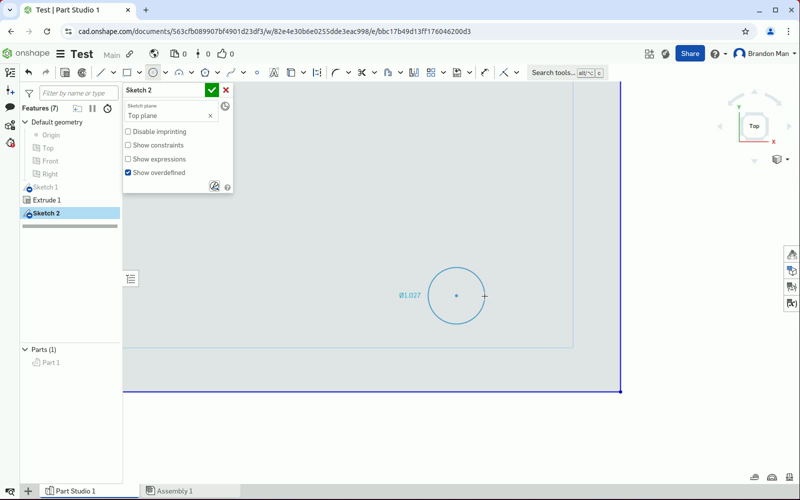
scroll(-6)
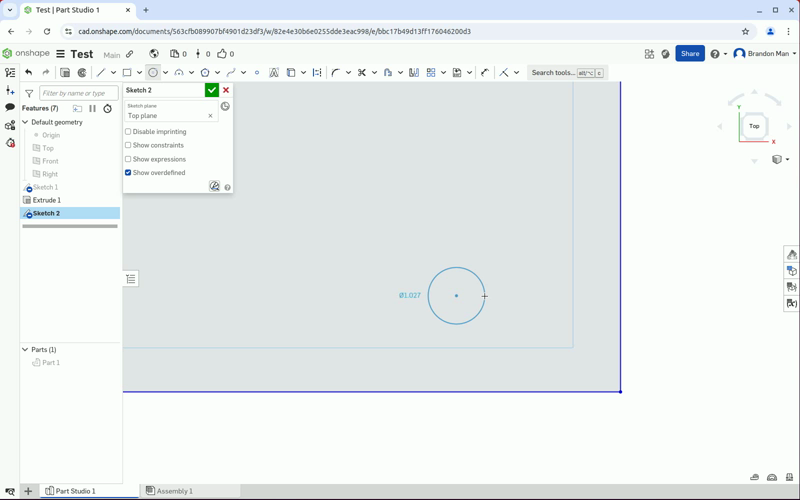
scroll(-6)
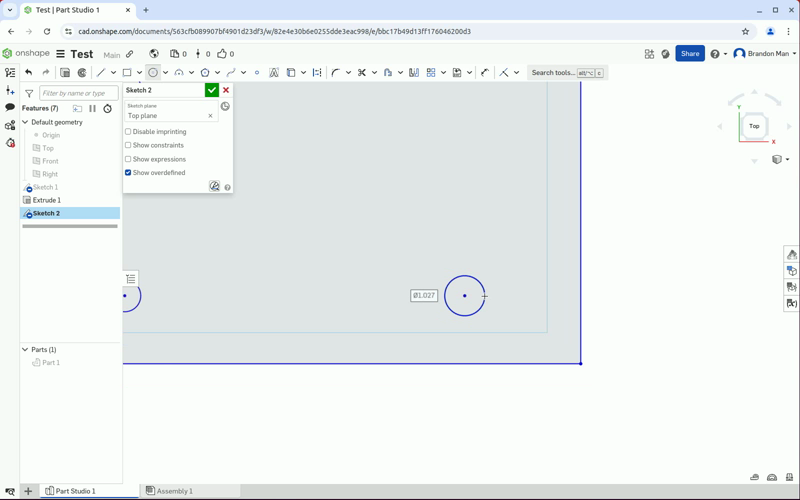
scroll(-6)
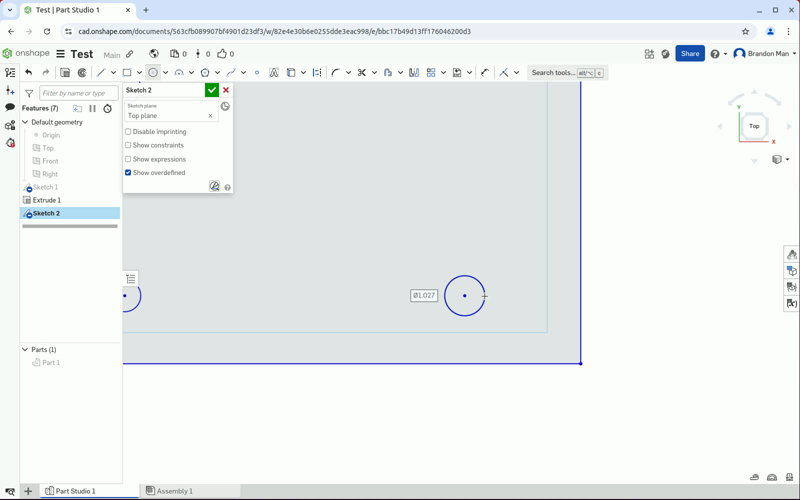
scroll(-6)
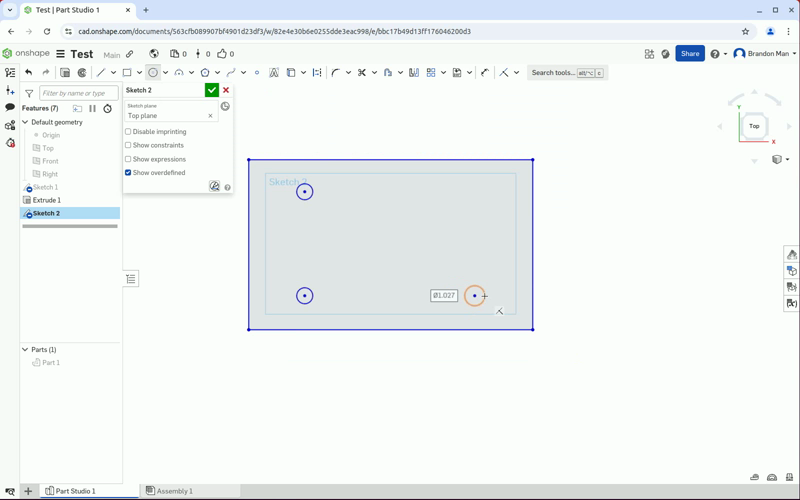
scroll(-6)
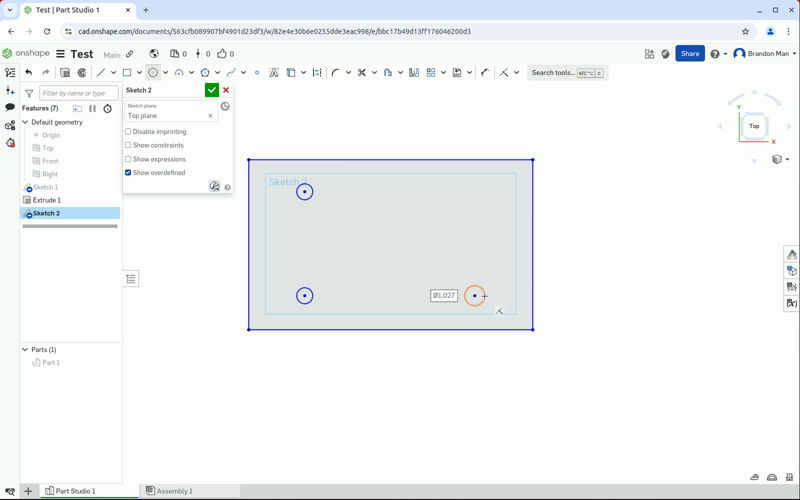
scroll(-6)
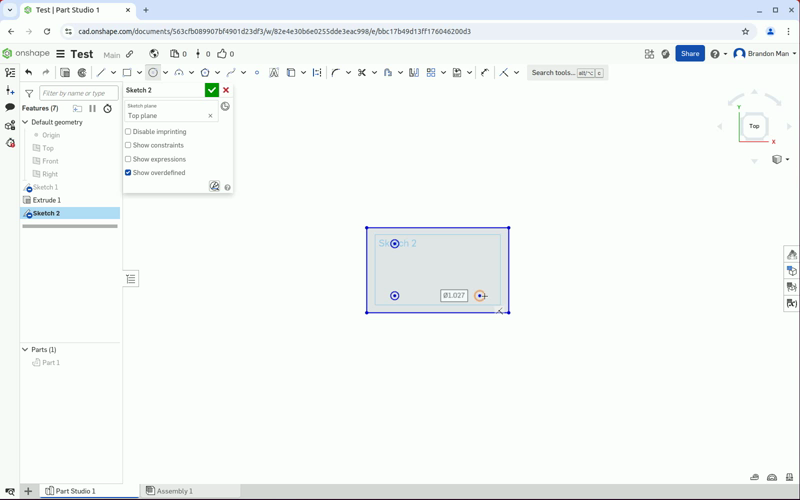
scroll(-6)
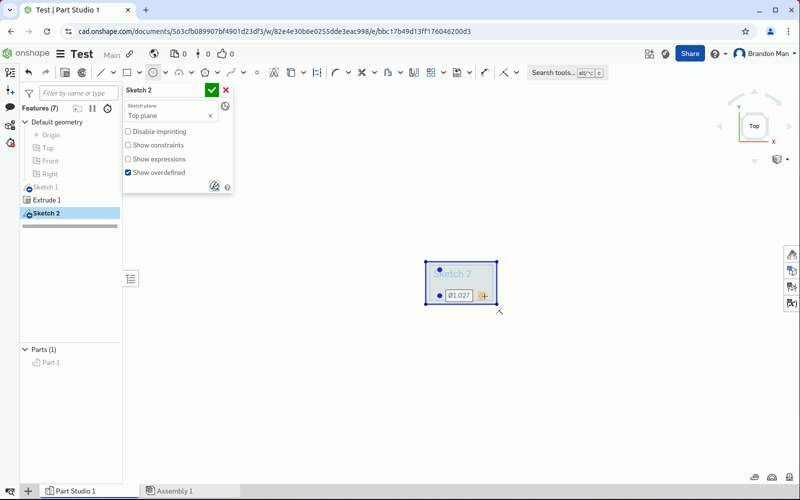
key(esc)
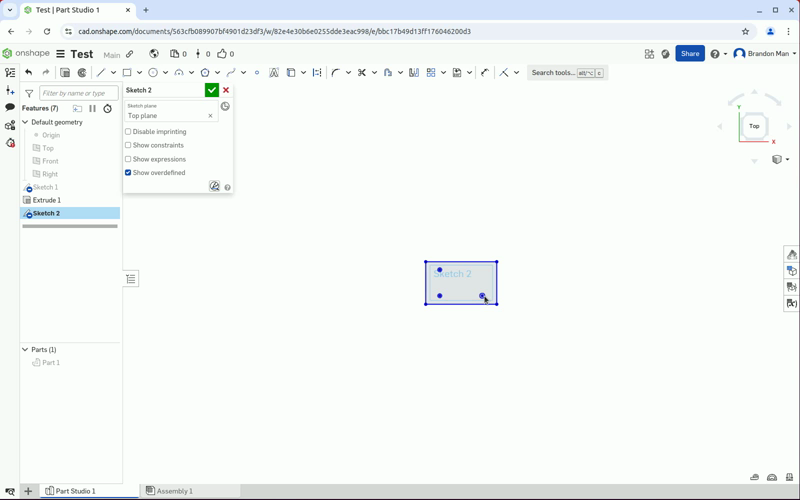
key(c)
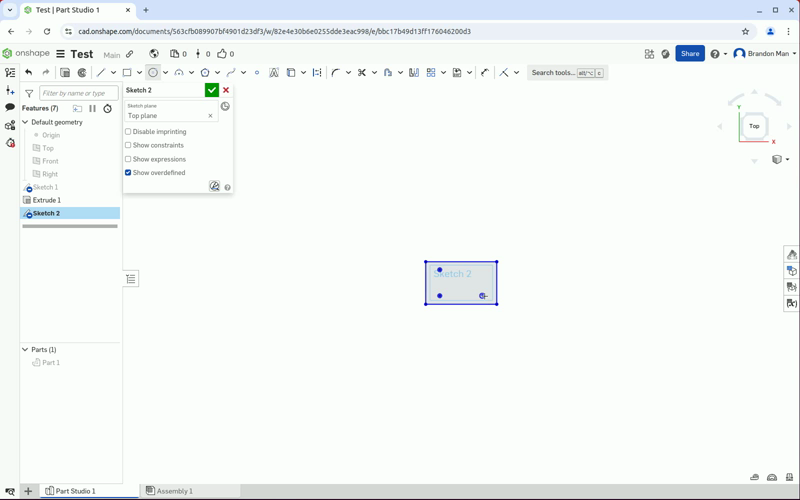
key_down(shift)
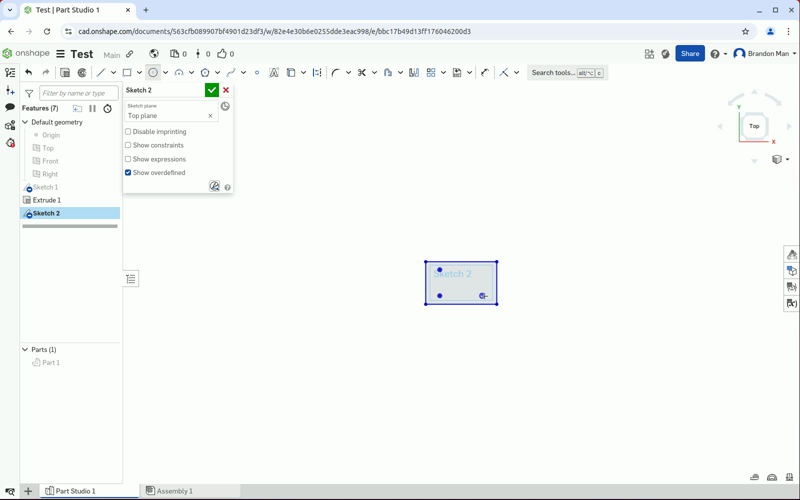
mouse_move(482, 269)
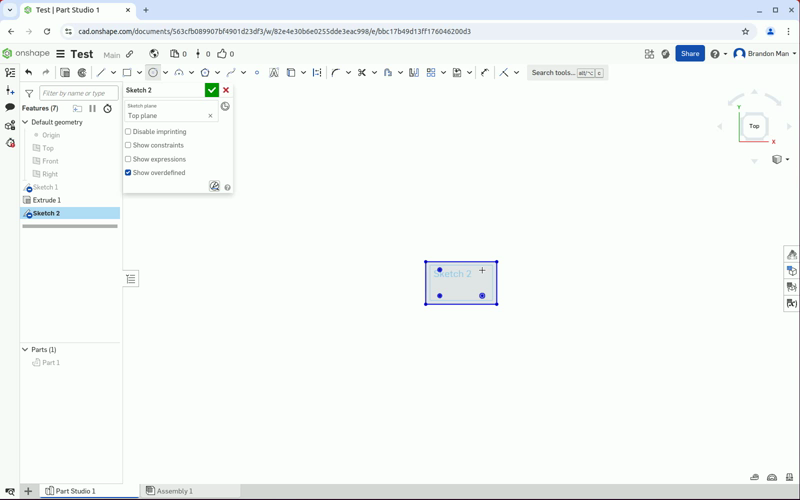
click(482, 269)
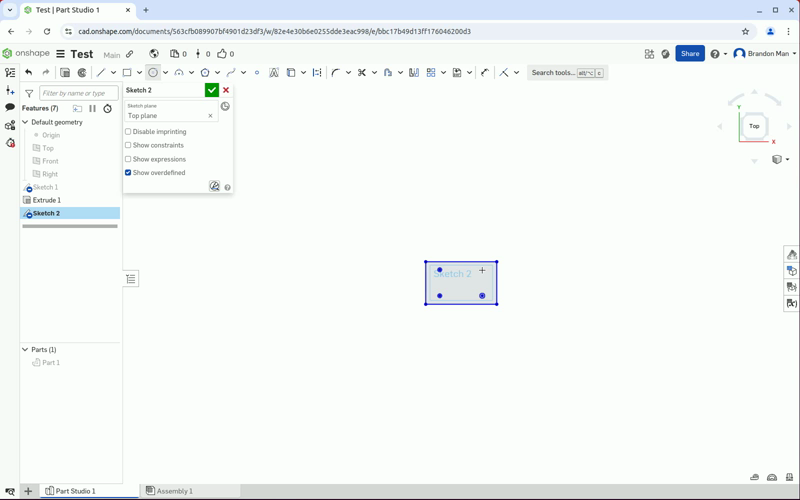
key_up(shift)
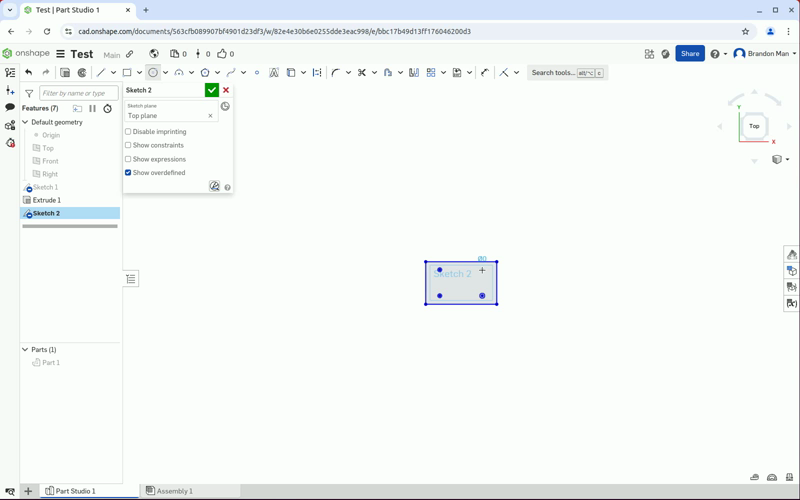
mouse_move(484, 269)
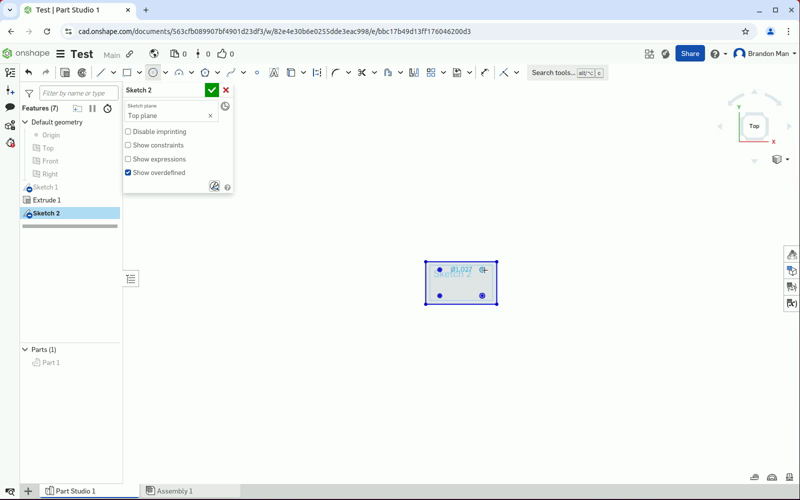
scroll(6)
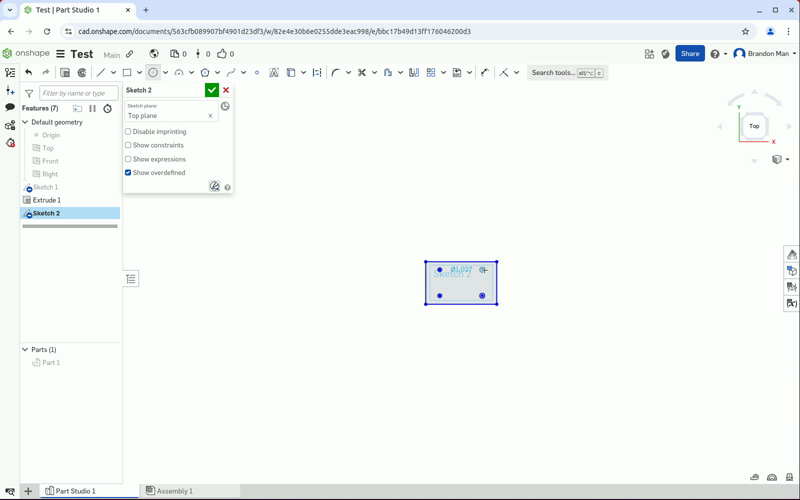
scroll(6)
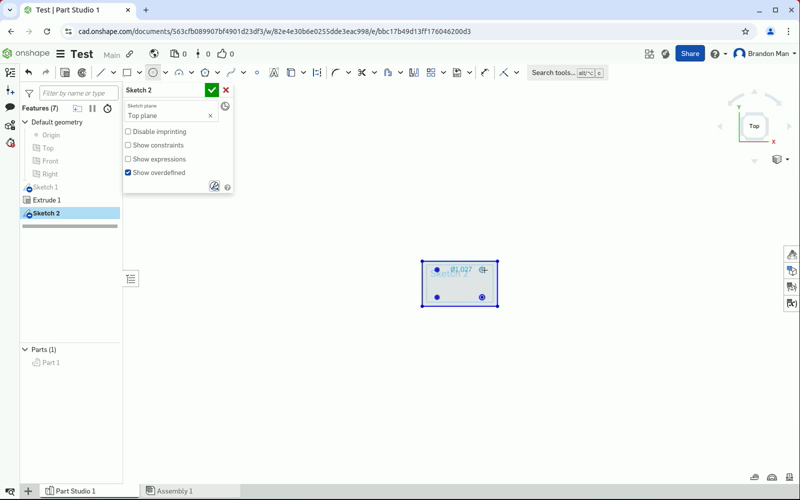
scroll(6)
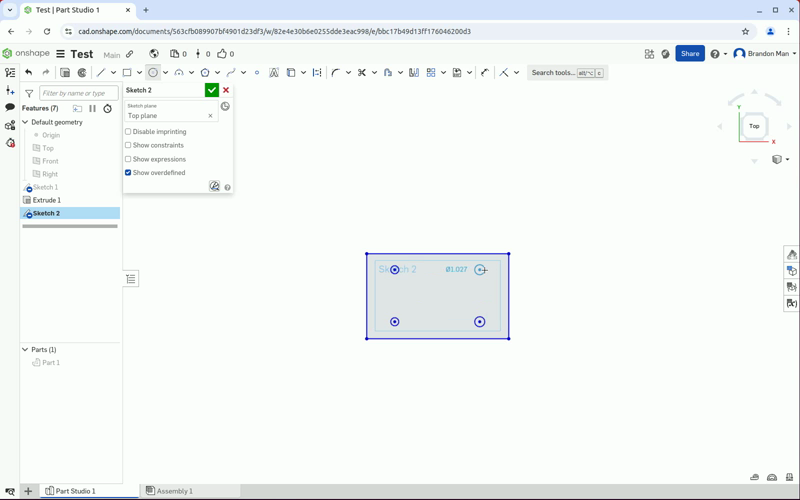
scroll(6)
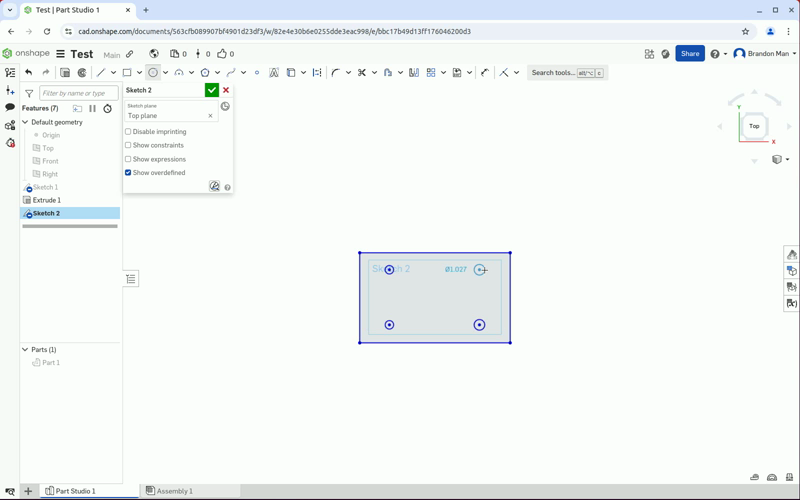
scroll(6)
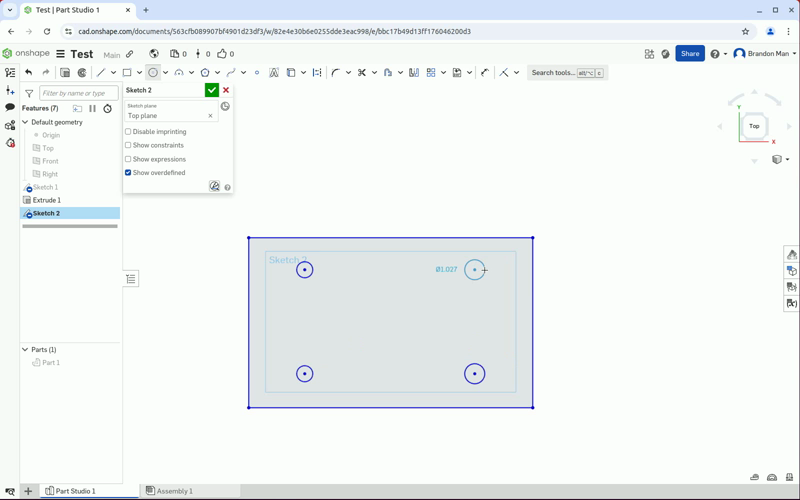
scroll(6)
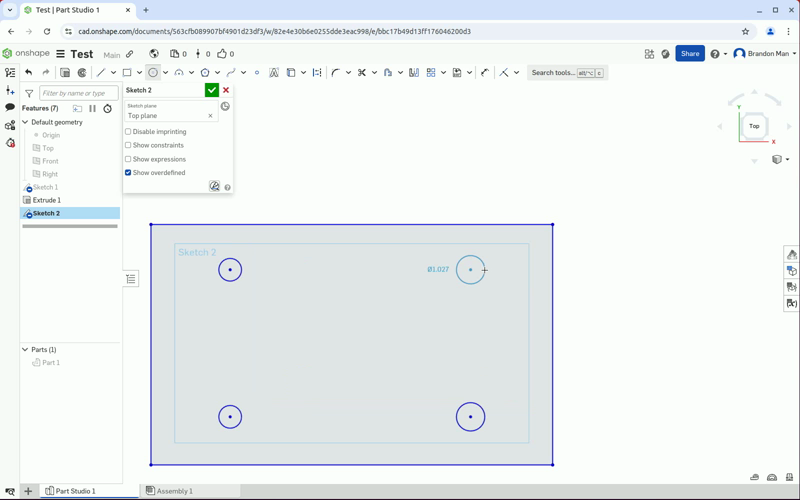
scroll(6)
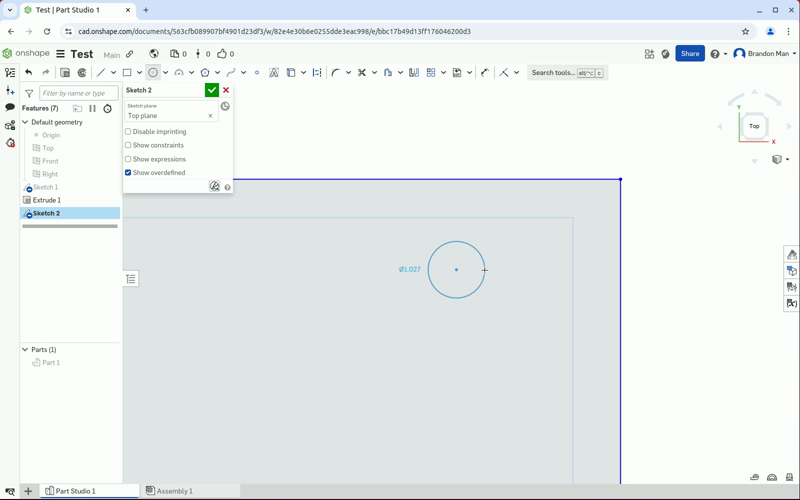
click(484, 269)
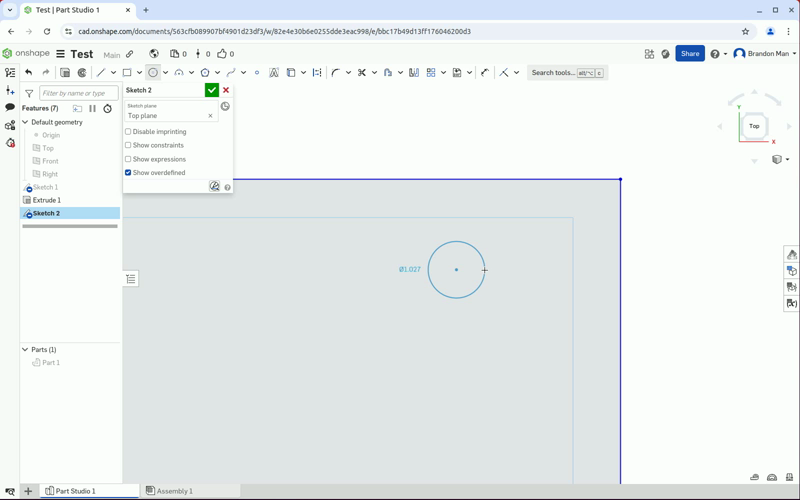
scroll(-6)
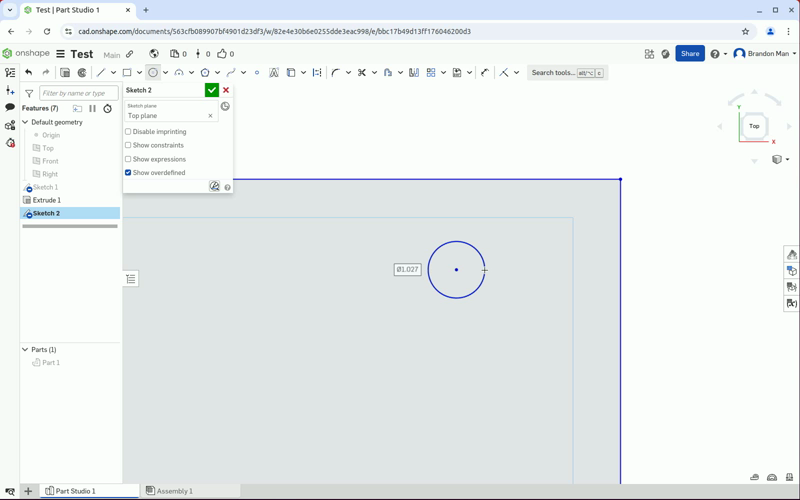
scroll(-6)
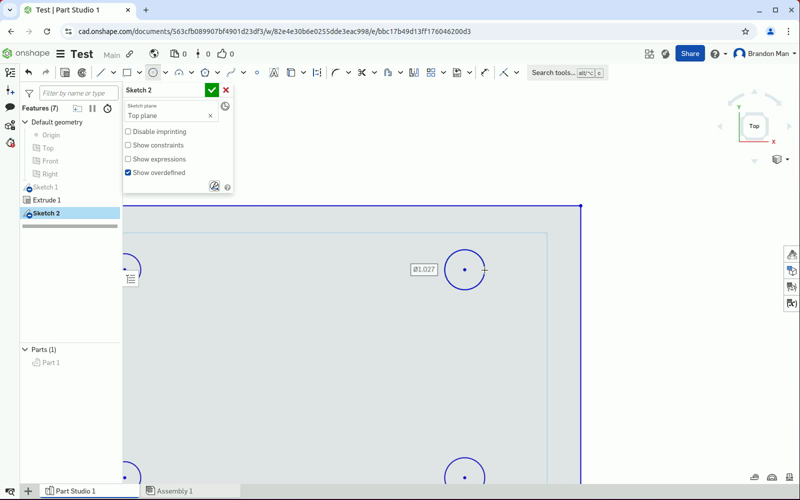
scroll(-6)
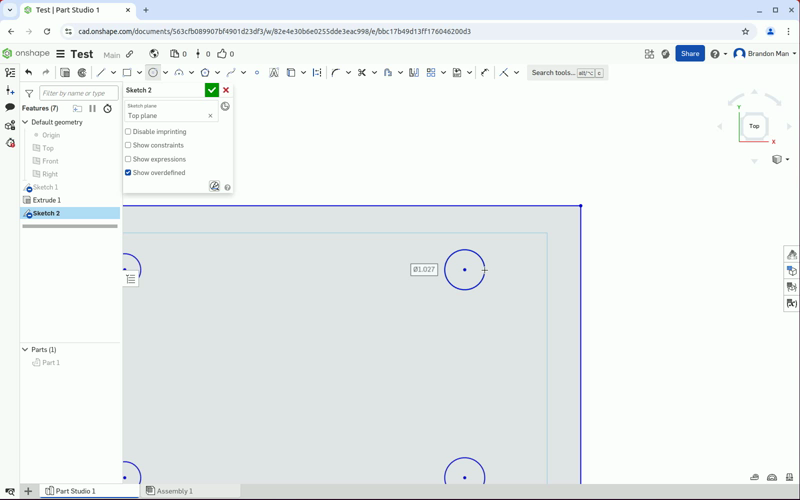
scroll(-6)
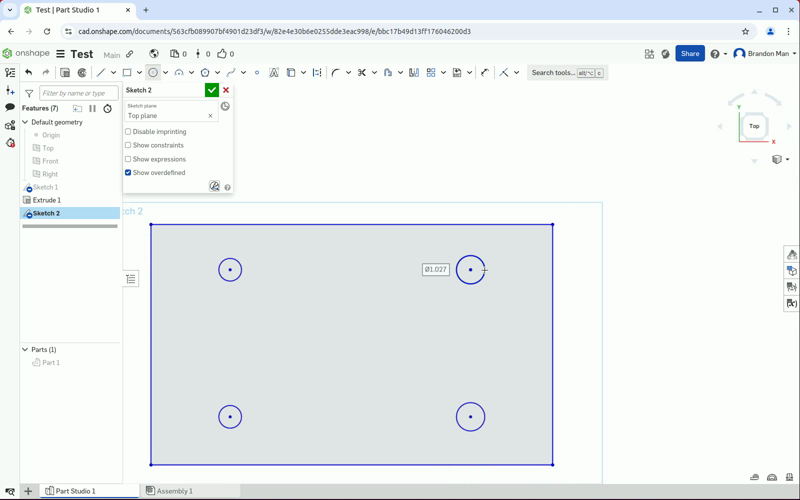
scroll(-6)
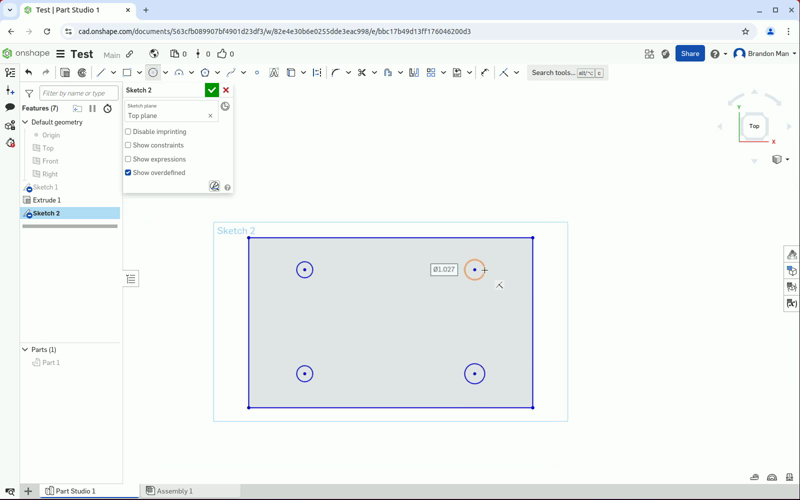
scroll(-6)
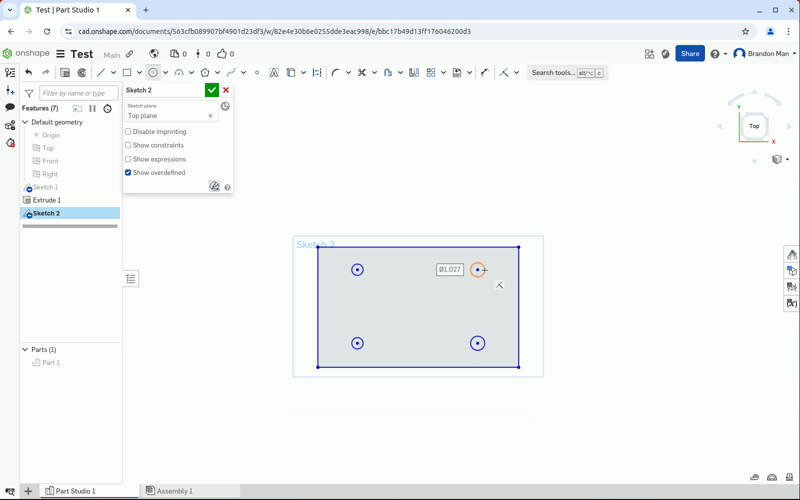
scroll(-6)
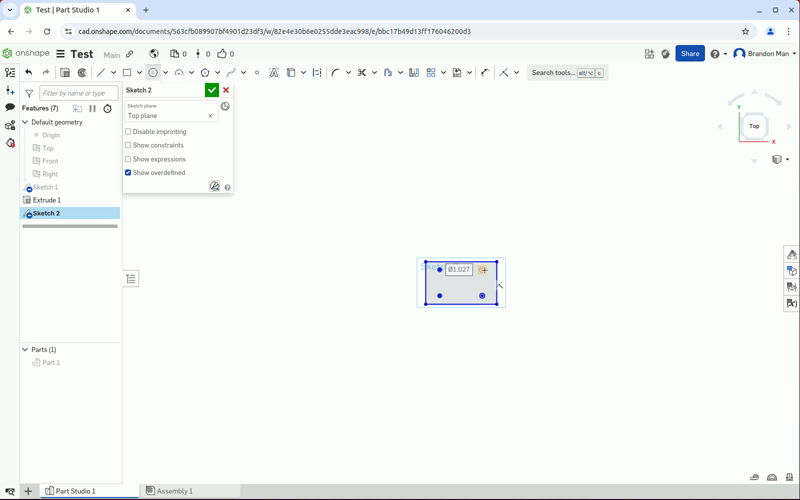
key(esc)
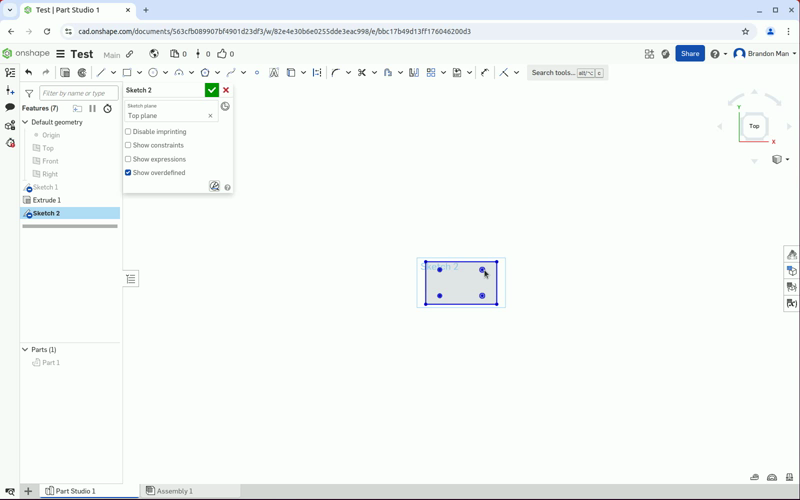
mouse_move(484, 264)
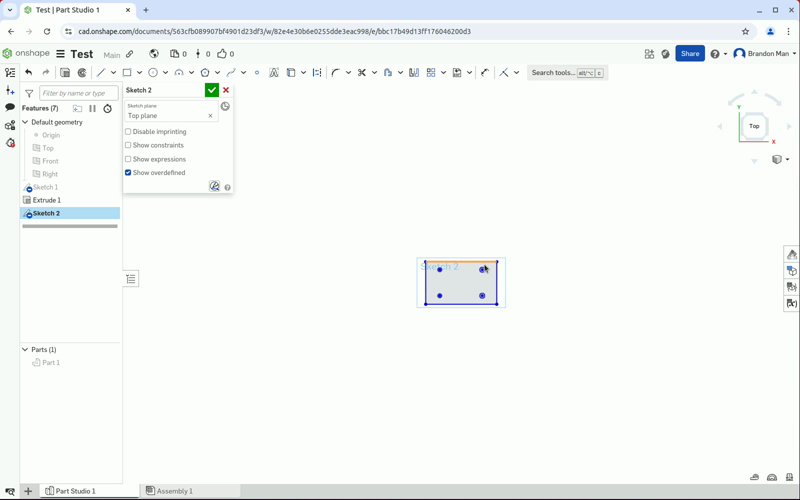
click(484, 264)
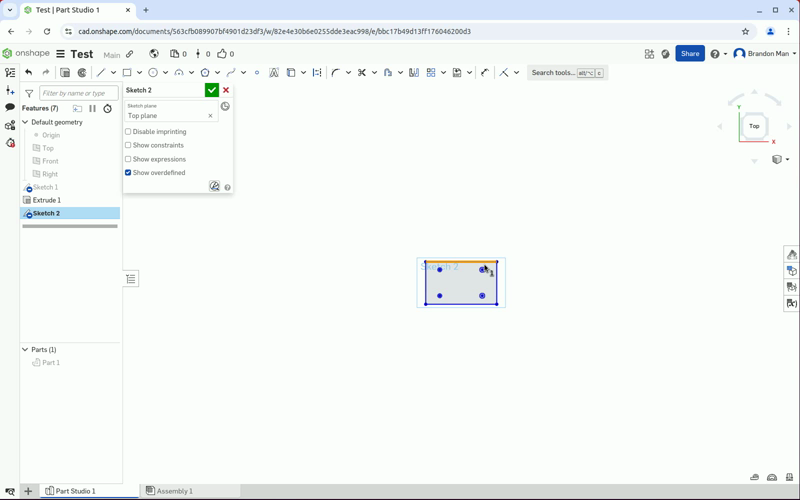
mouse_move(73, 352)
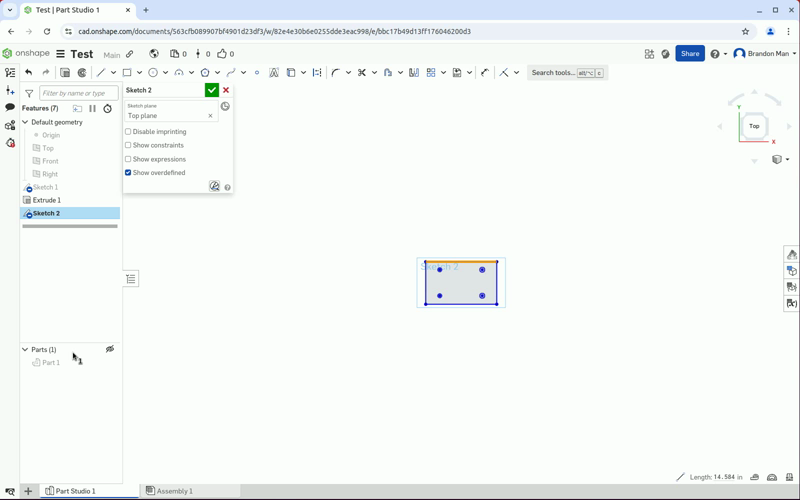
key(shift+y)
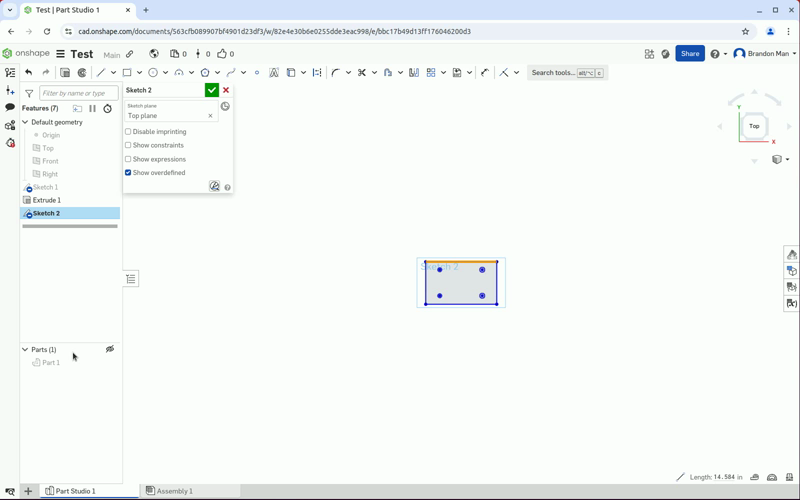
key(shift+e)
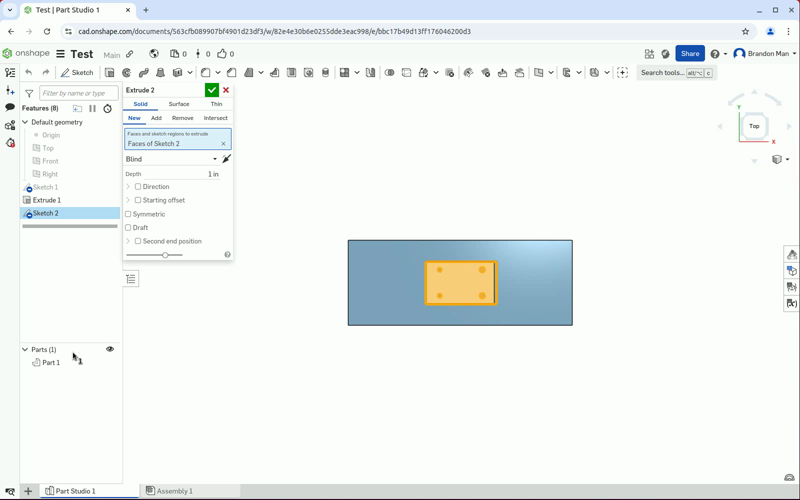
mouse_move(143, 106)
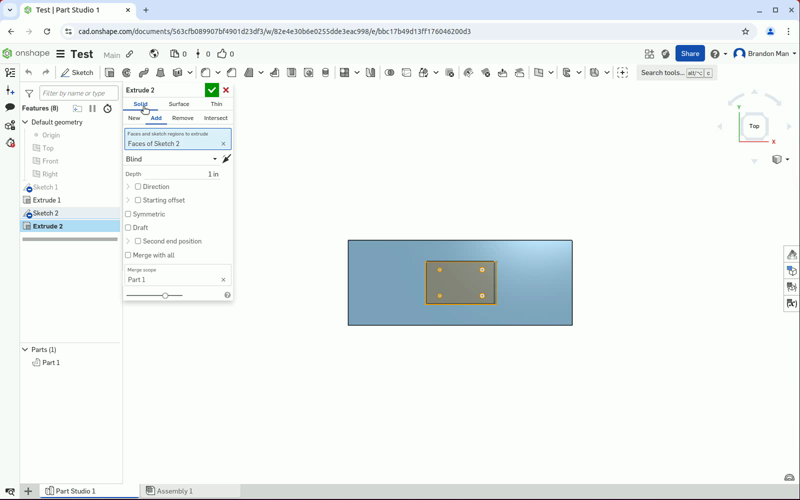
click(143, 106)
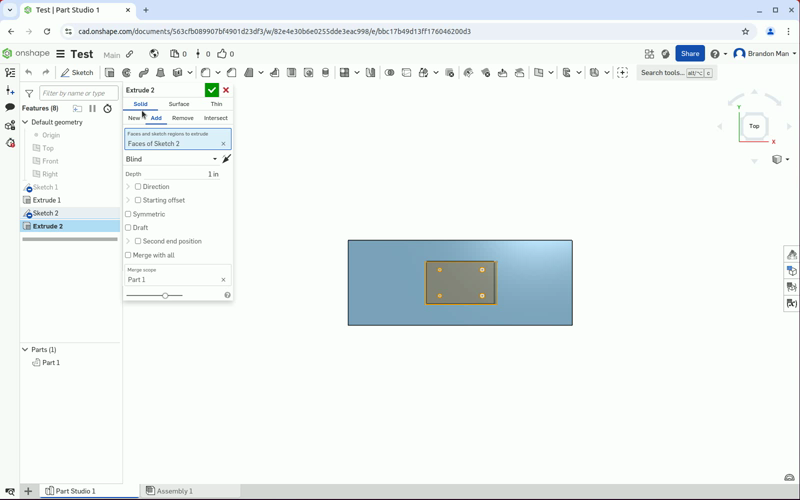
mouse_move(137, 120)
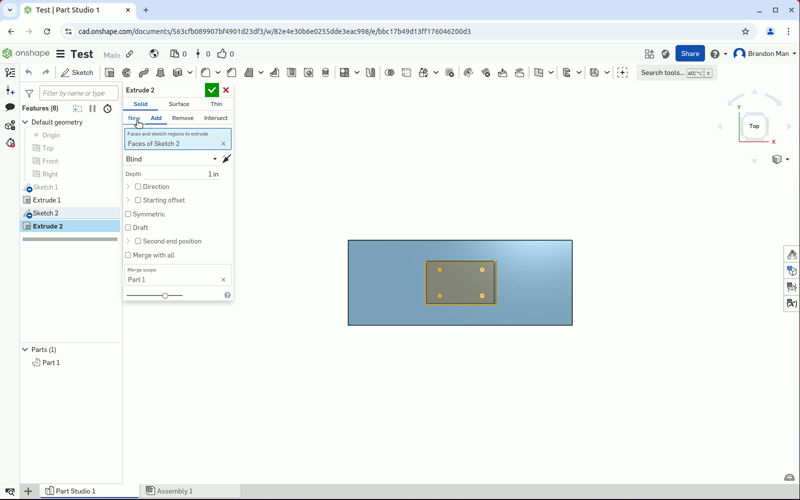
click(137, 120)
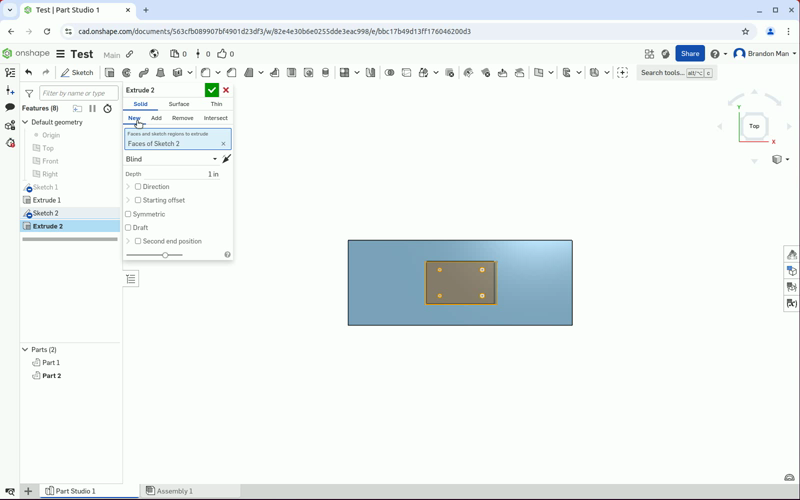
key(tab, 4)
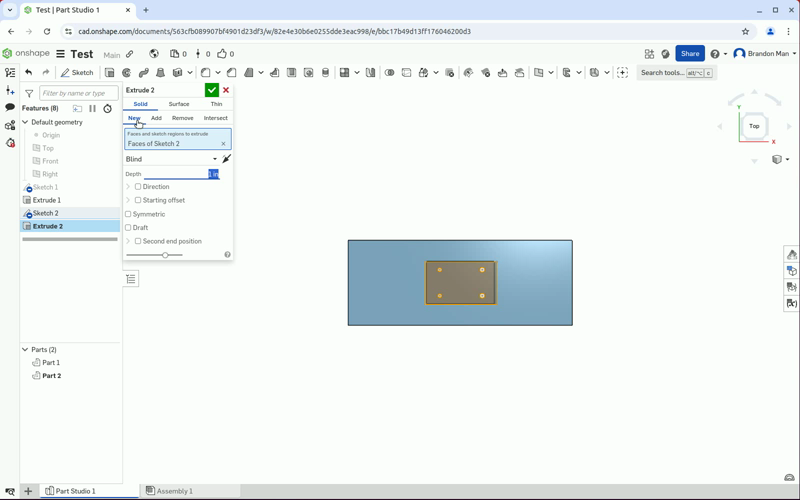
text(1.444)
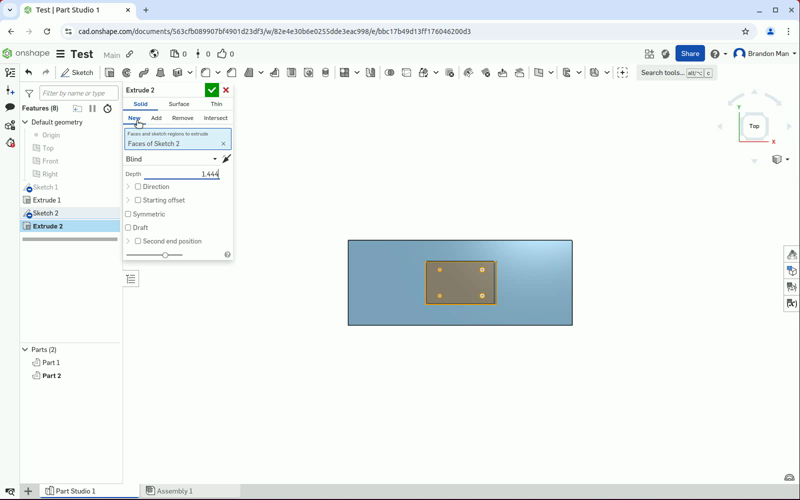
key(enter)
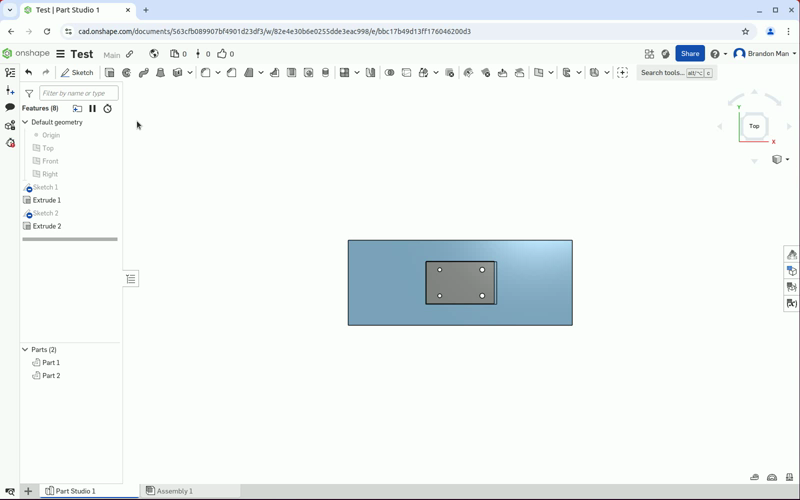
key(shift+h)
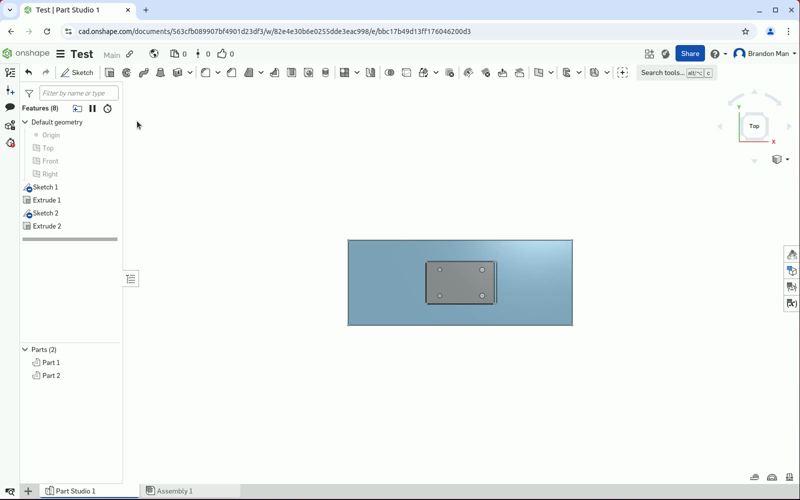
key(shift+h)
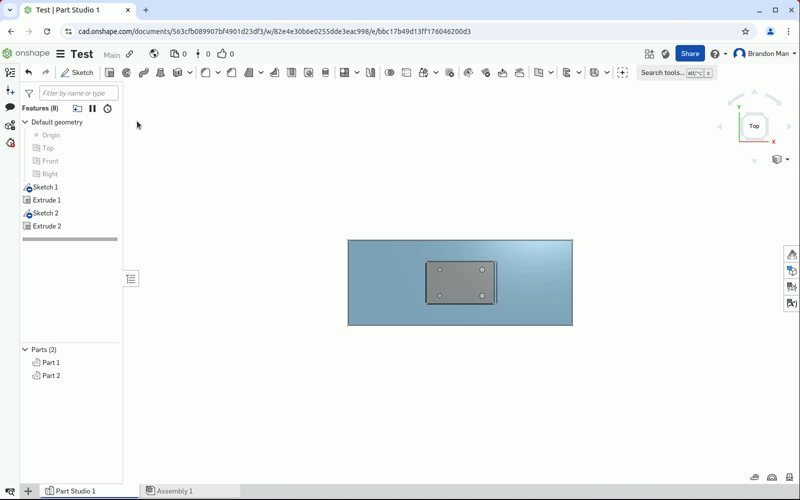
key(shift+7)
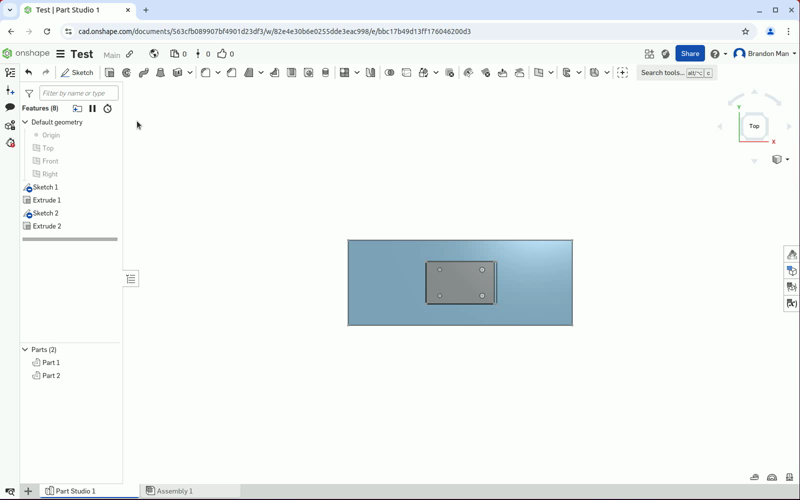
key(up, 3)
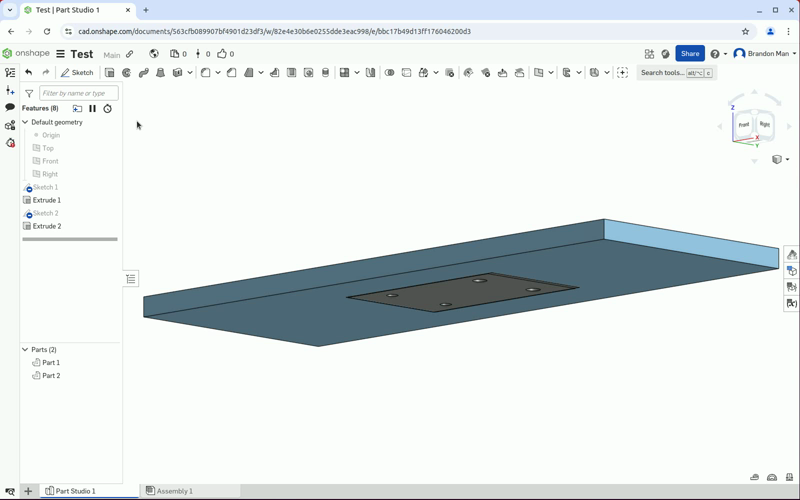
key(left, 3)
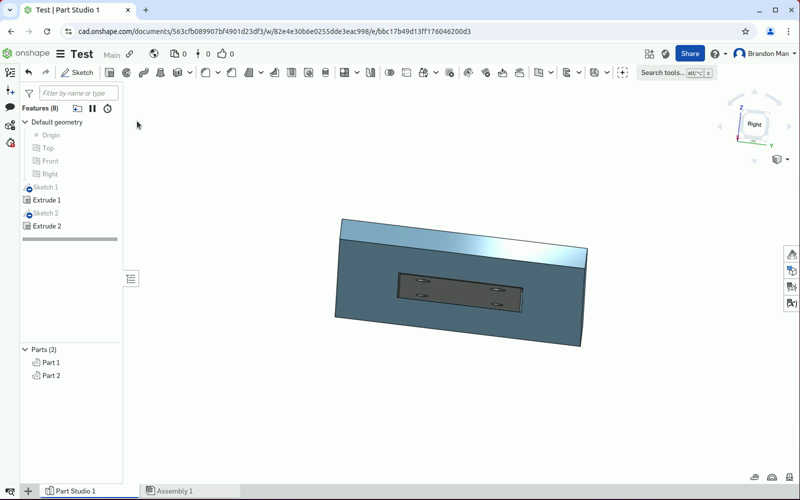
key(right, 3)
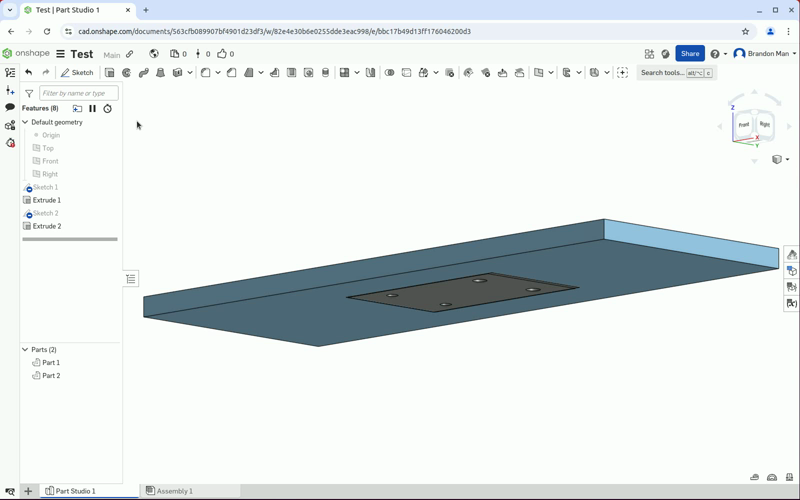
key(down, 3)
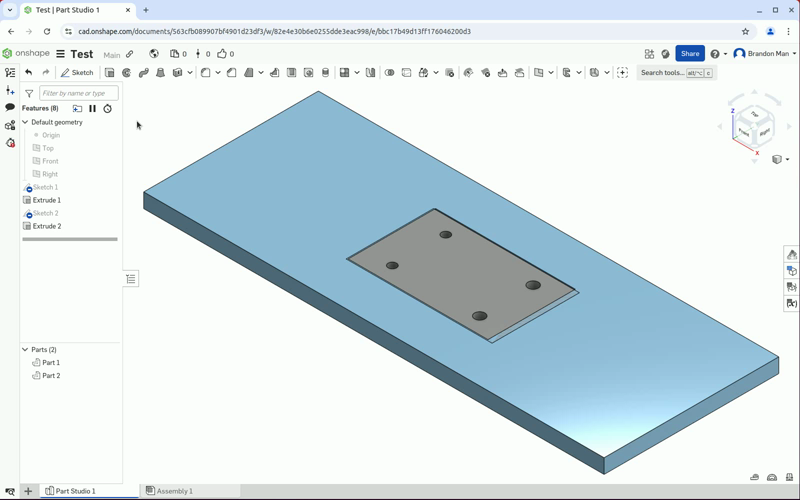
mouse_move(73, 189)
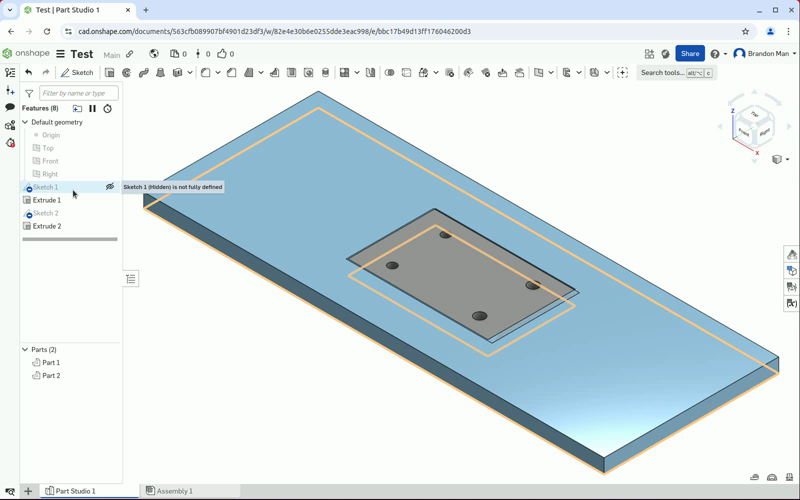
click(73, 189)